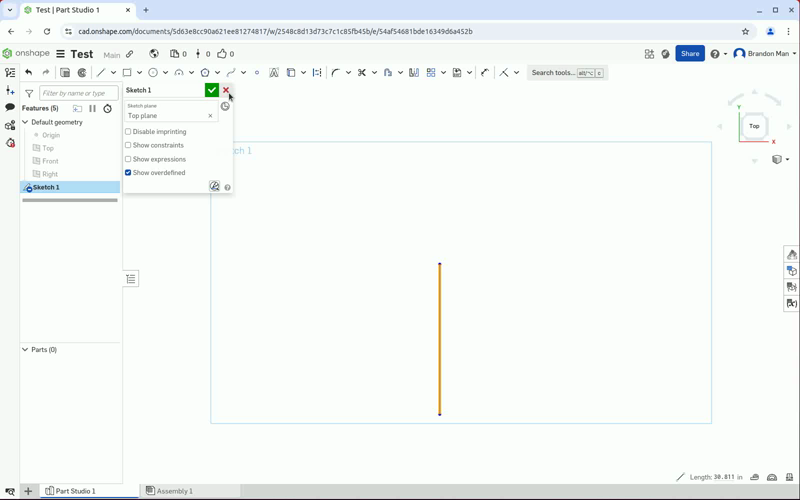
key(shift+h)
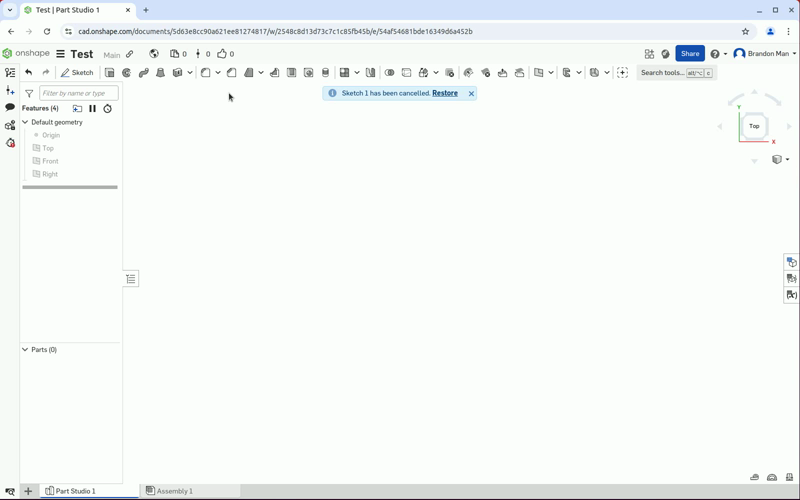
mouse_move(73, 352)
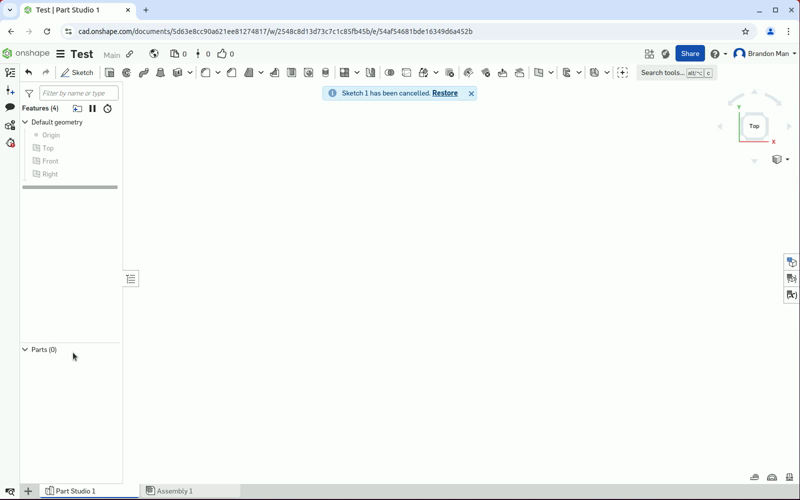
key(y)
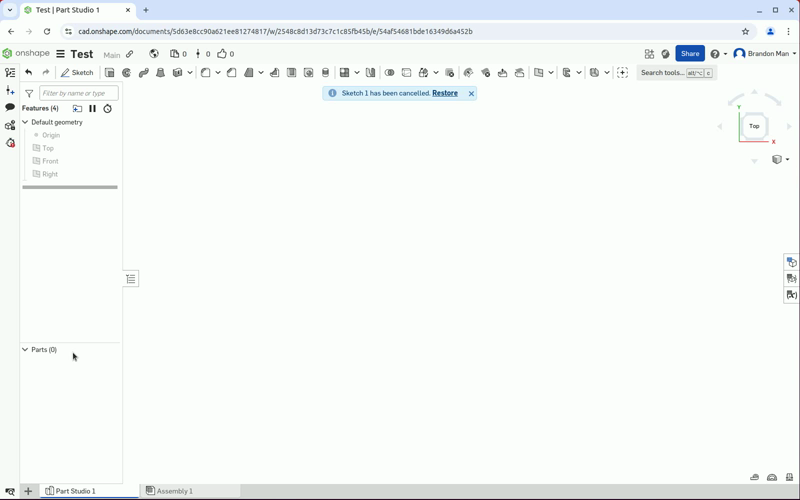
key(shift+p)
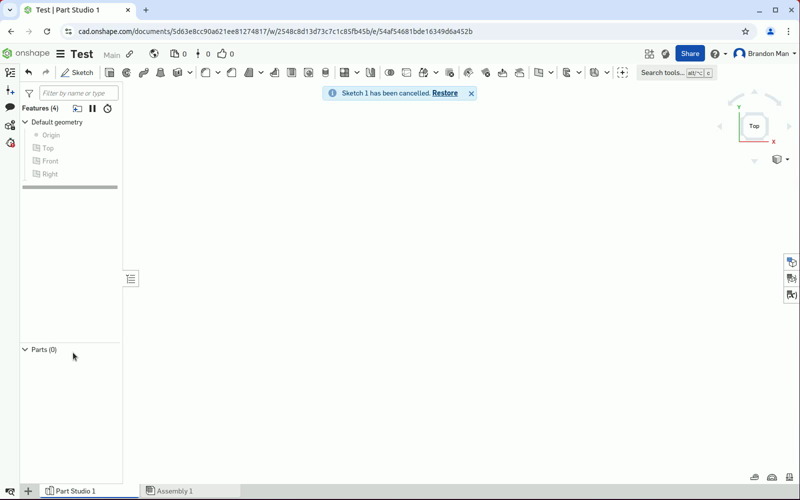
key(space)
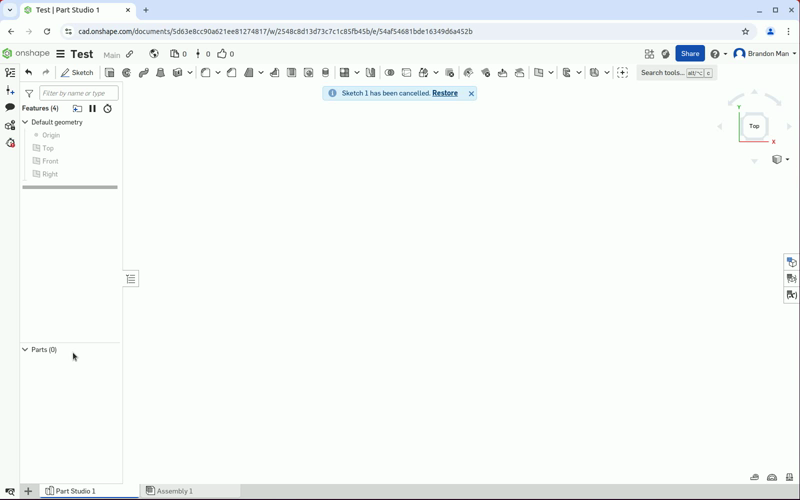
key_down(shift)
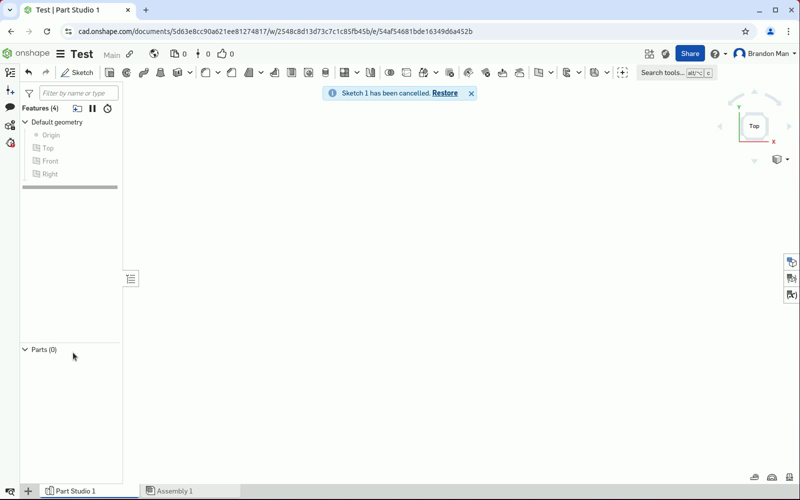
key(up)
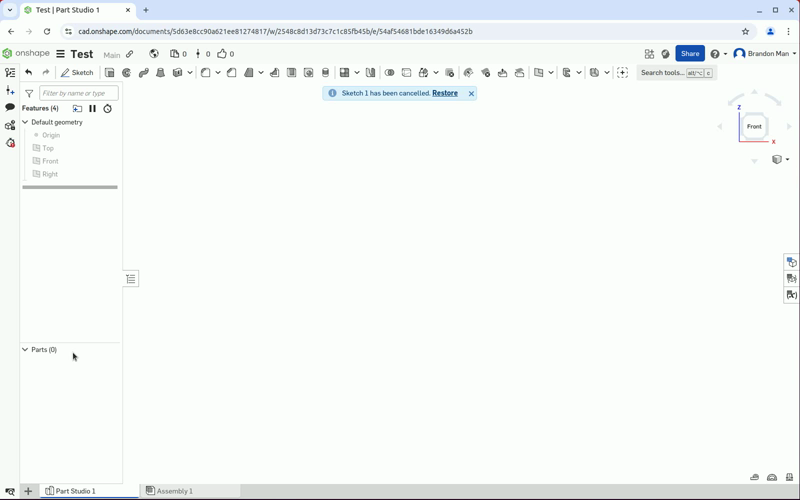
key_up(shift)
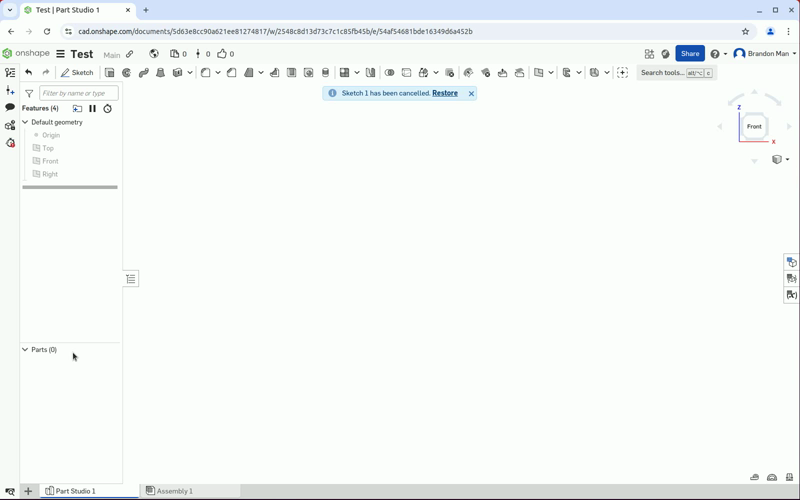
mouse_move(73, 352)
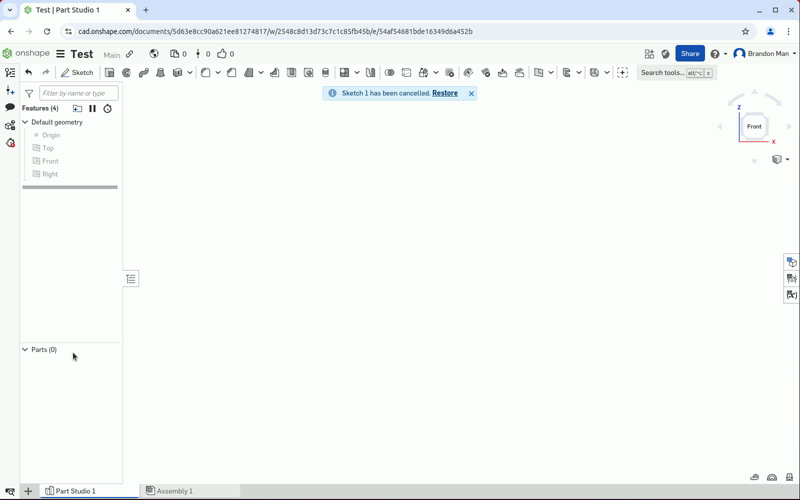
key(shift+y)
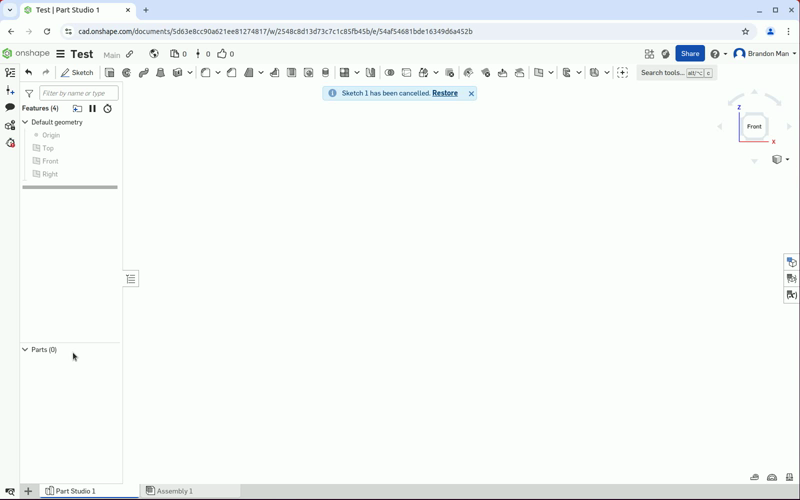
key(shift+s)
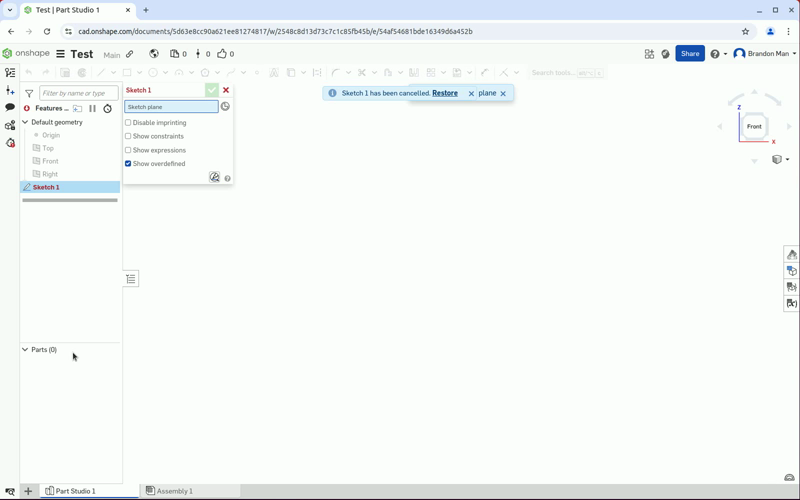
mouse_move(73, 163)
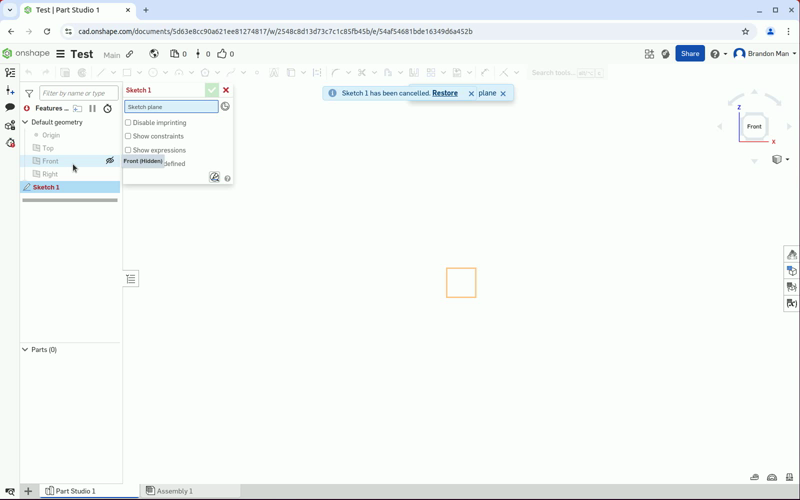
click(73, 163)
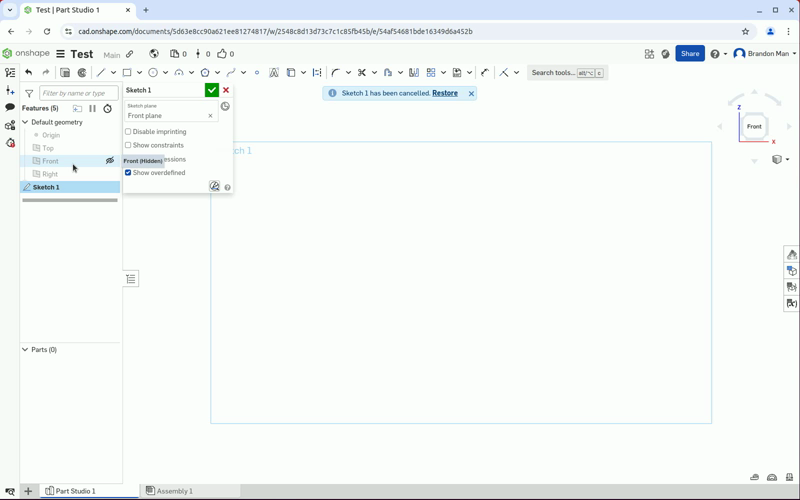
mouse_move(73, 352)
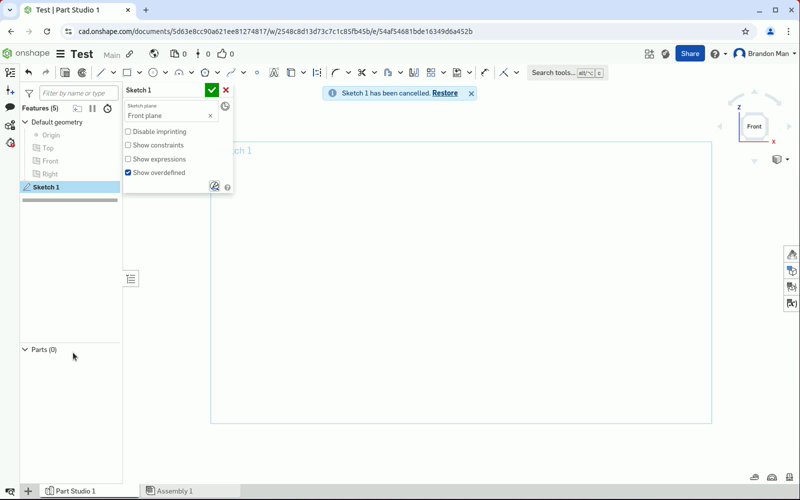
key(y)
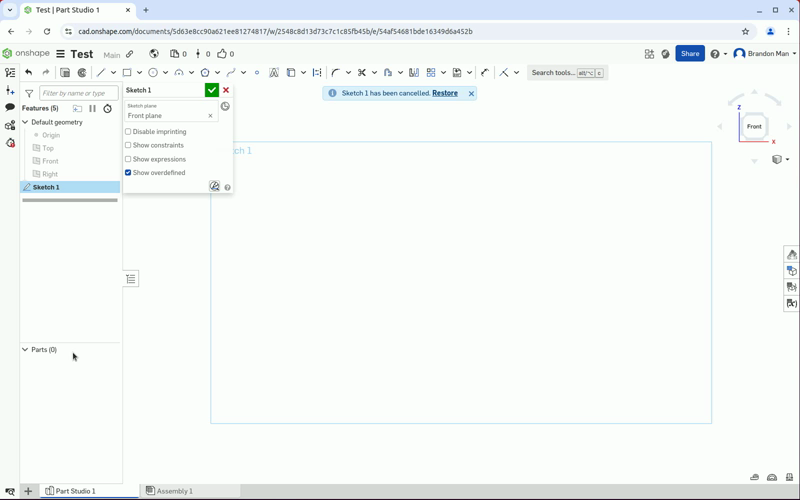
key(c)
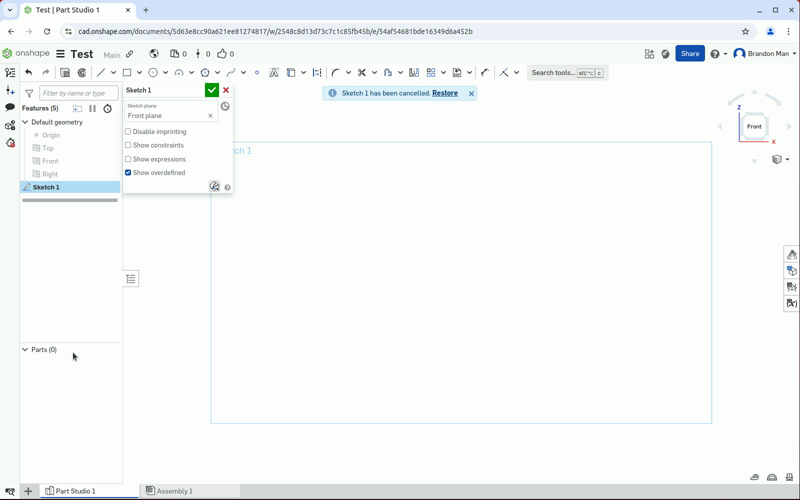
key_down(shift)
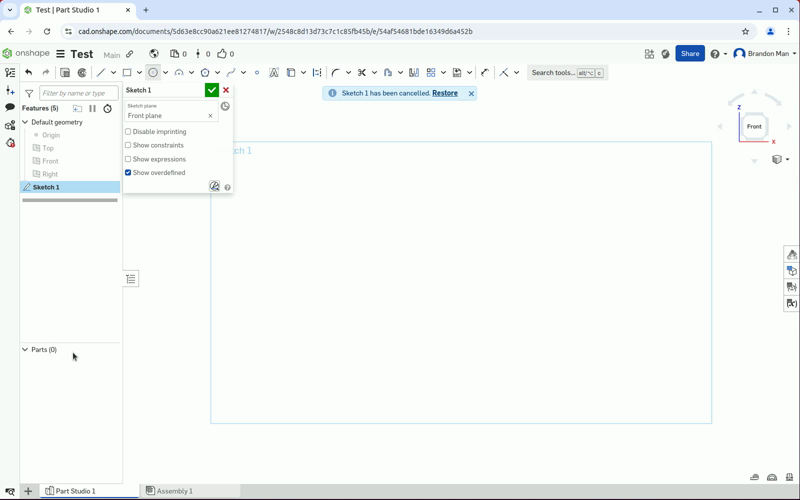
mouse_move(391, 246)
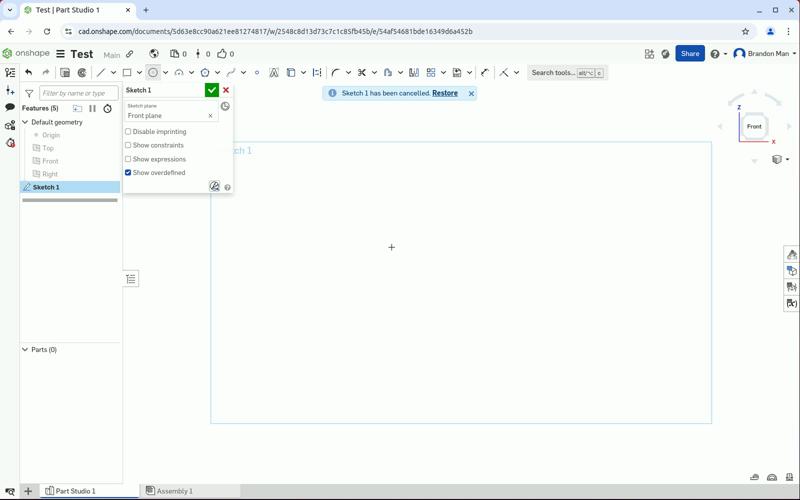
click(391, 246)
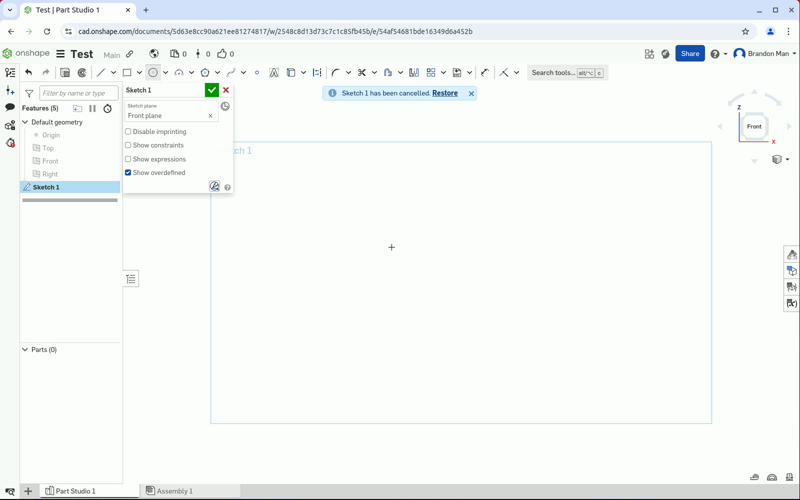
key_up(shift)
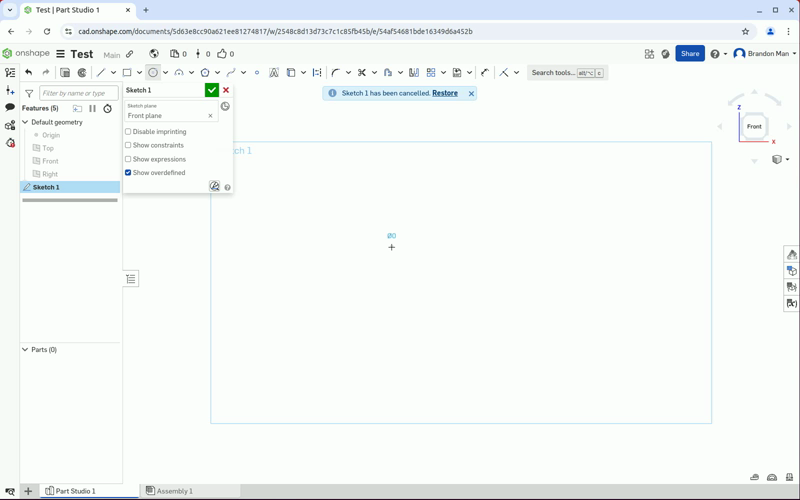
mouse_move(434, 246)
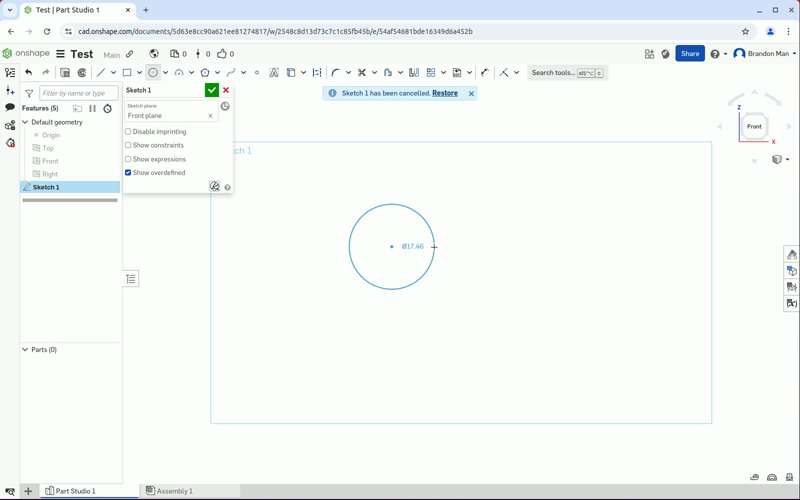
click(434, 246)
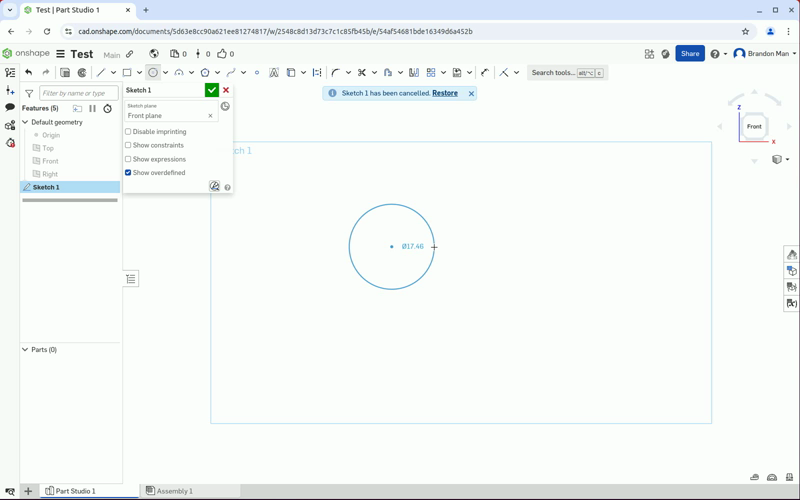
key(esc)
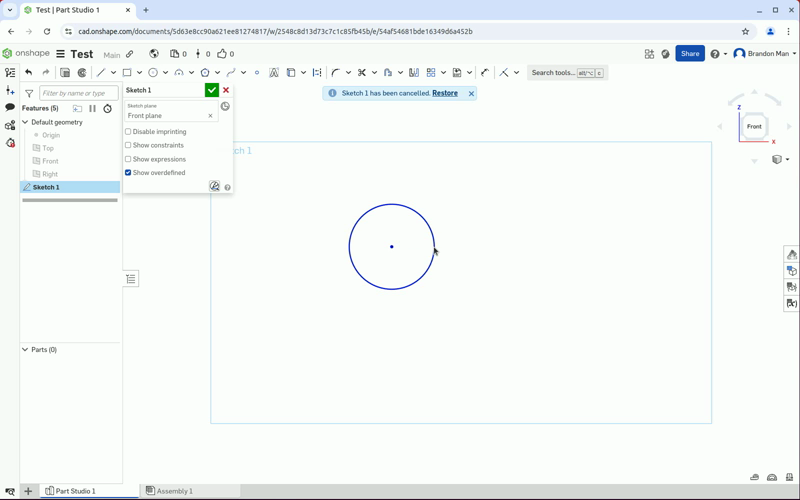
key(c)
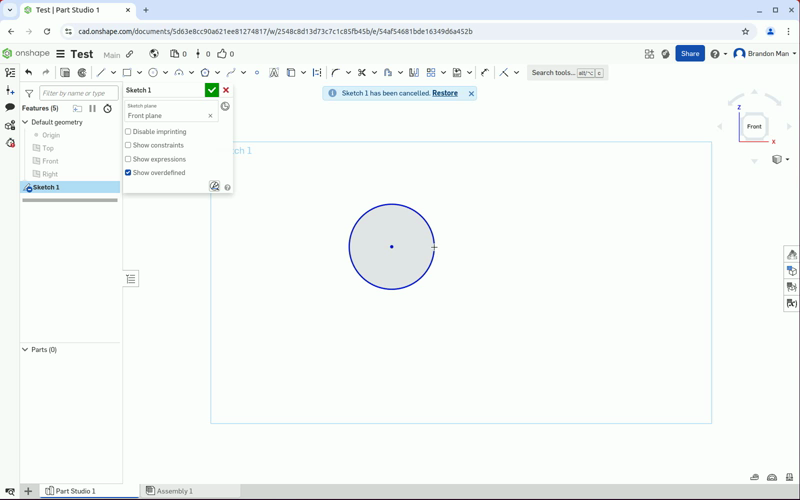
key_down(shift)
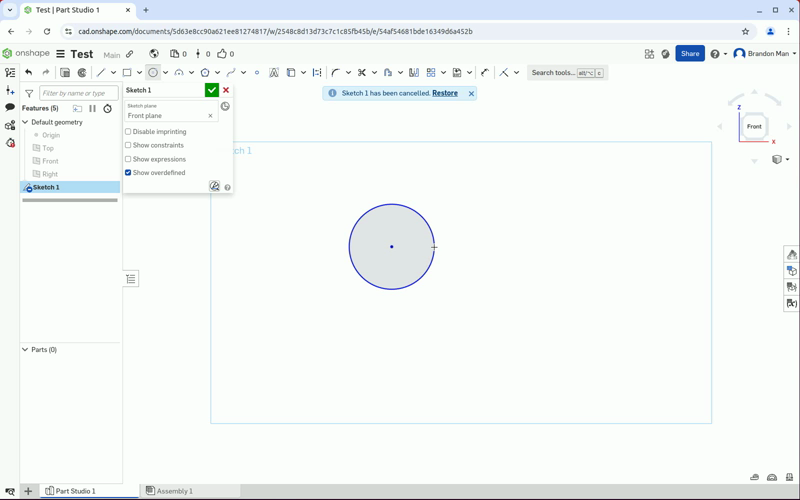
mouse_move(391, 246)
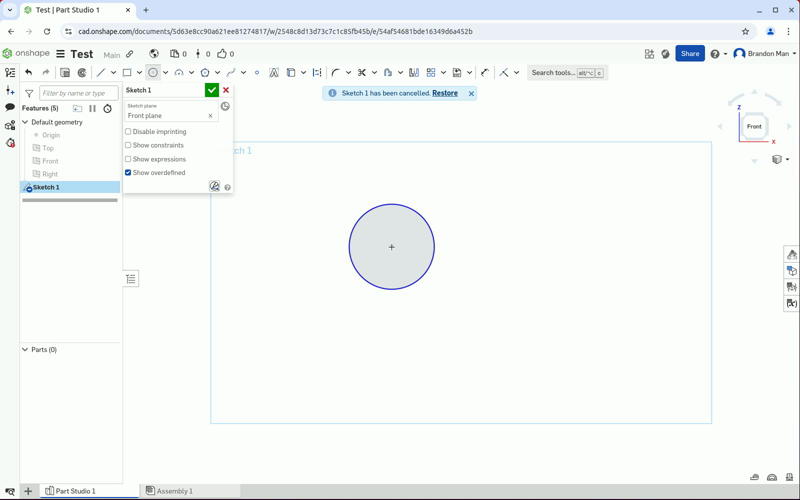
click(391, 246)
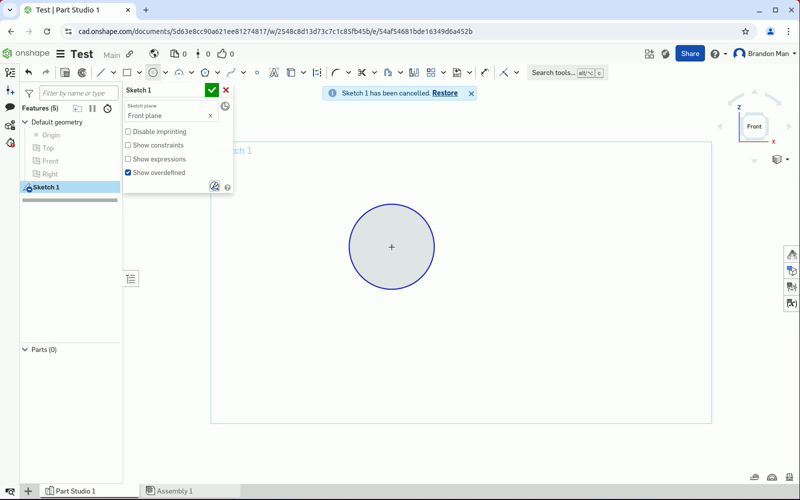
key_up(shift)
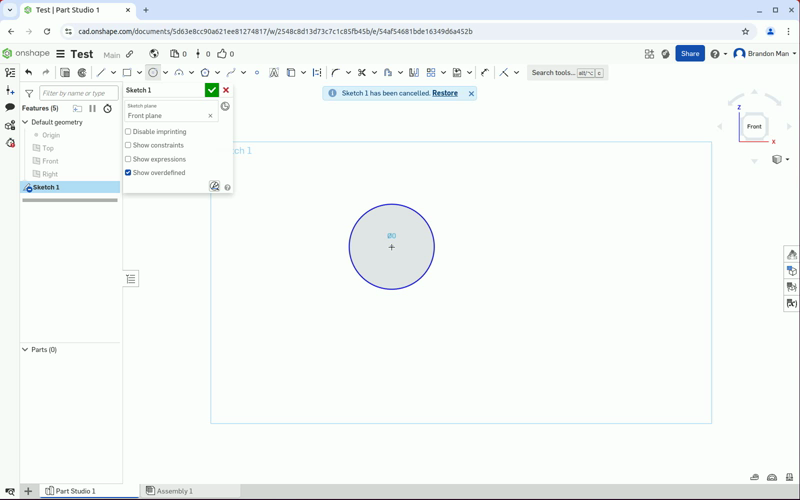
mouse_move(430, 246)
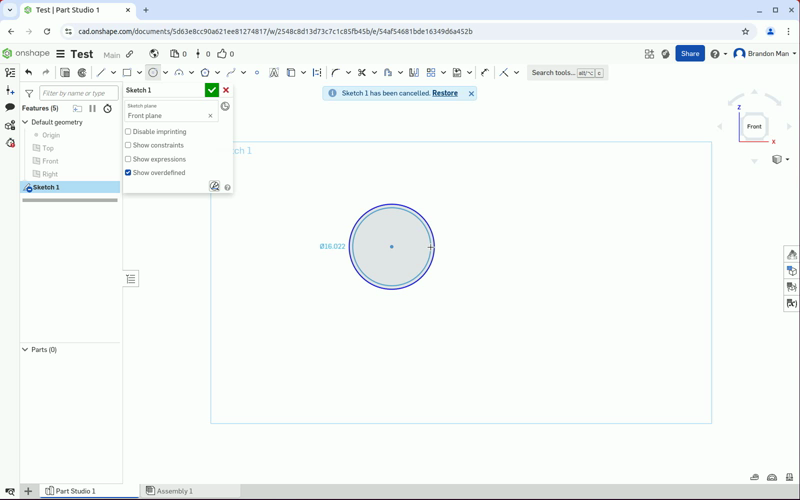
scroll(6)
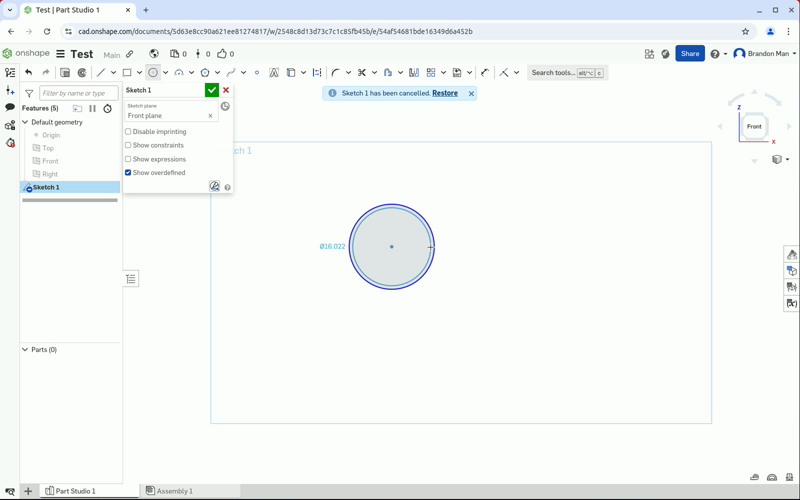
scroll(6)
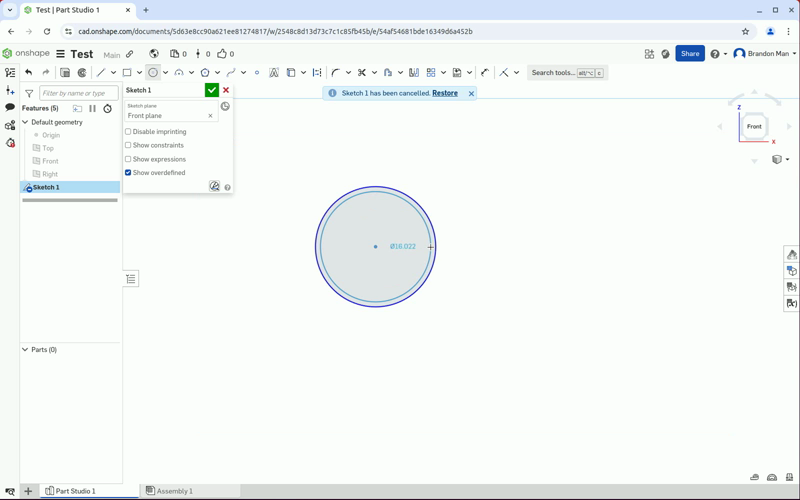
scroll(6)
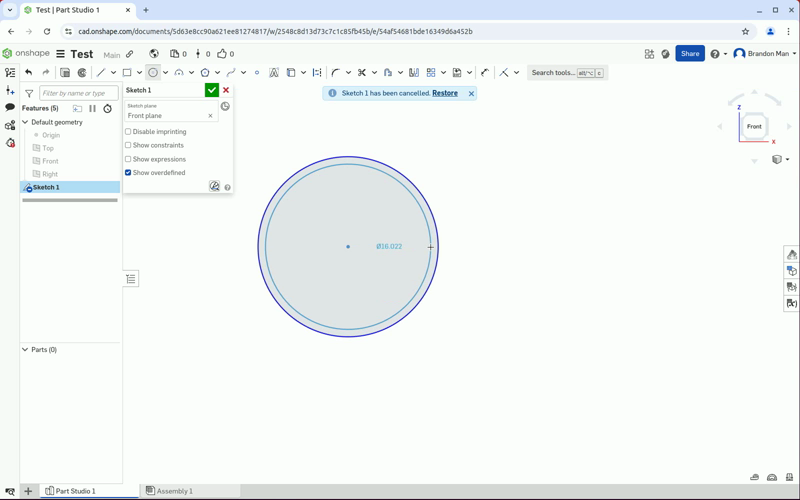
scroll(6)
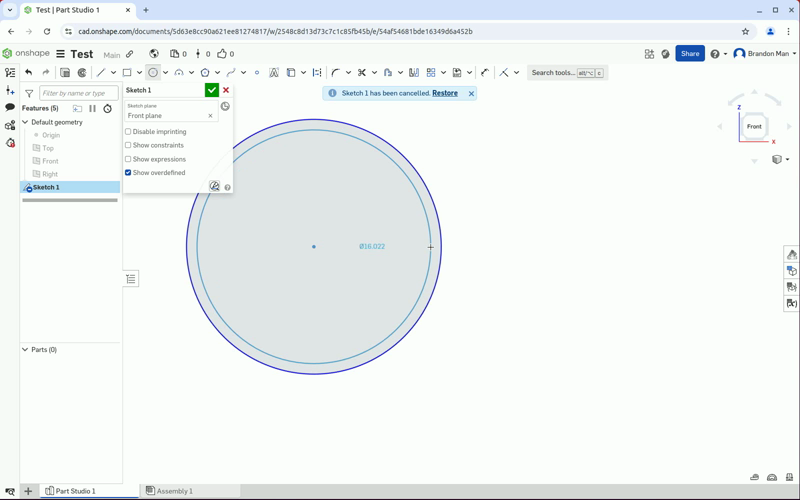
scroll(6)
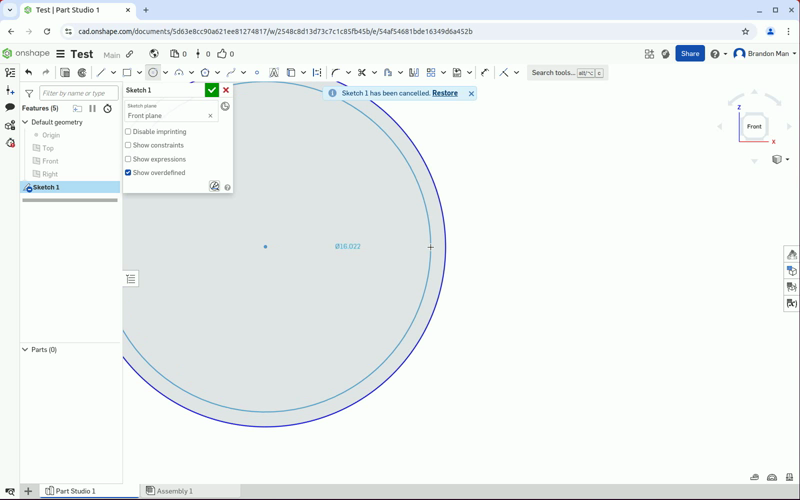
scroll(6)
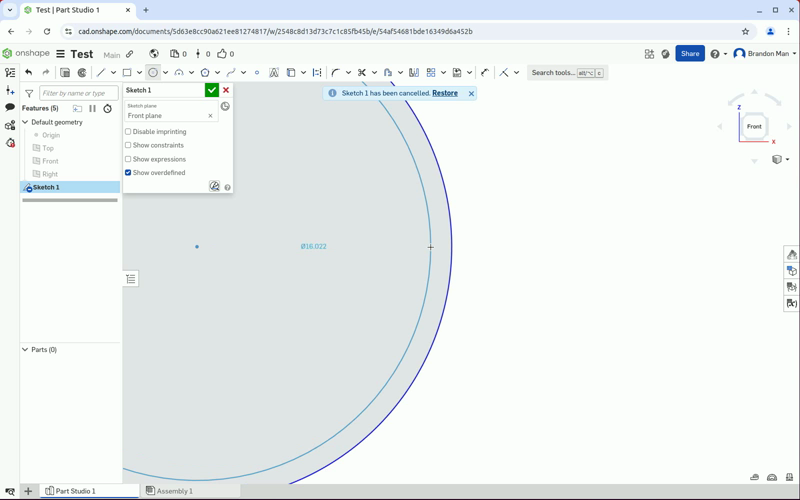
scroll(6)
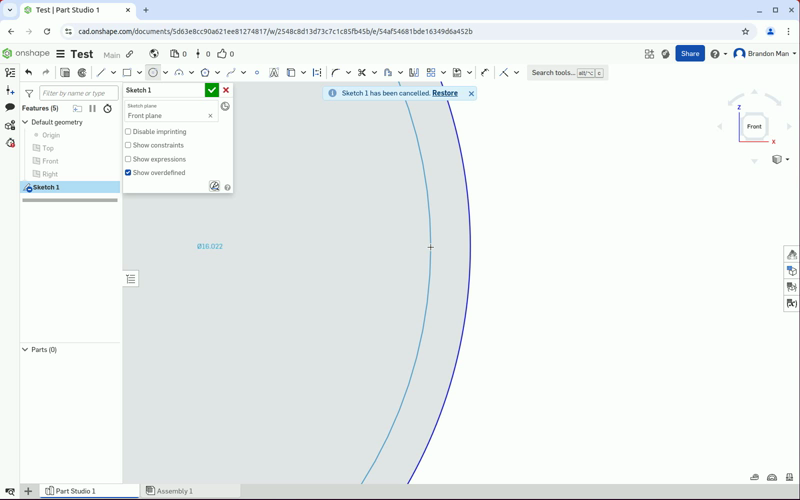
click(430, 246)
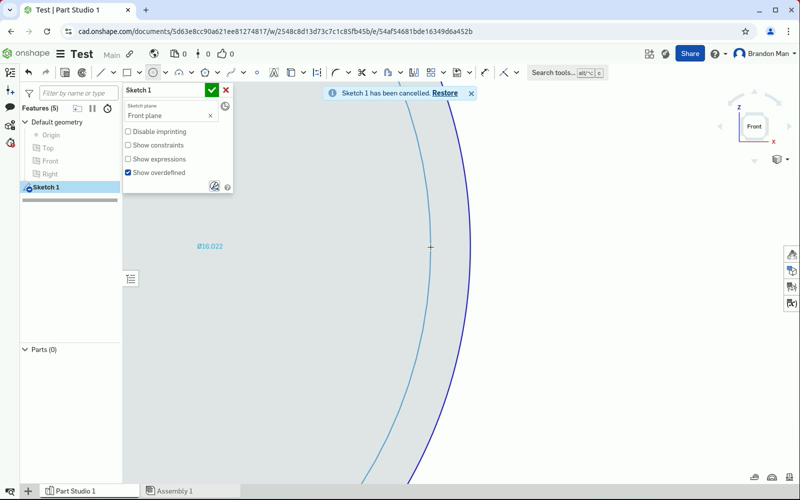
scroll(-6)
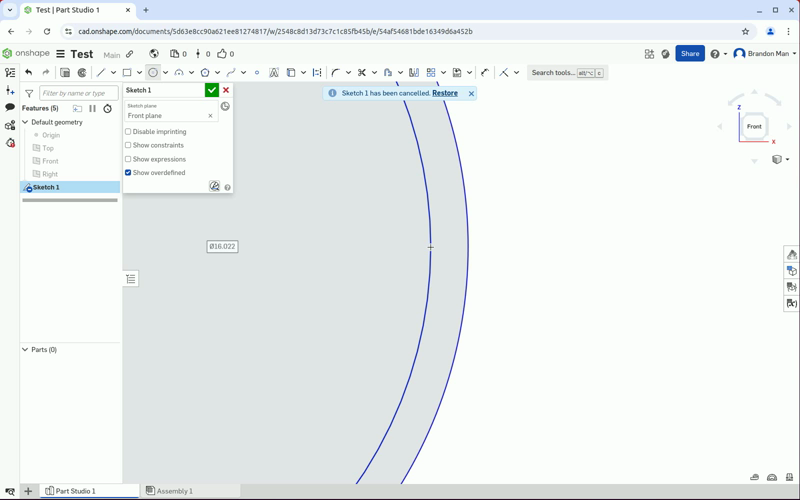
scroll(-6)
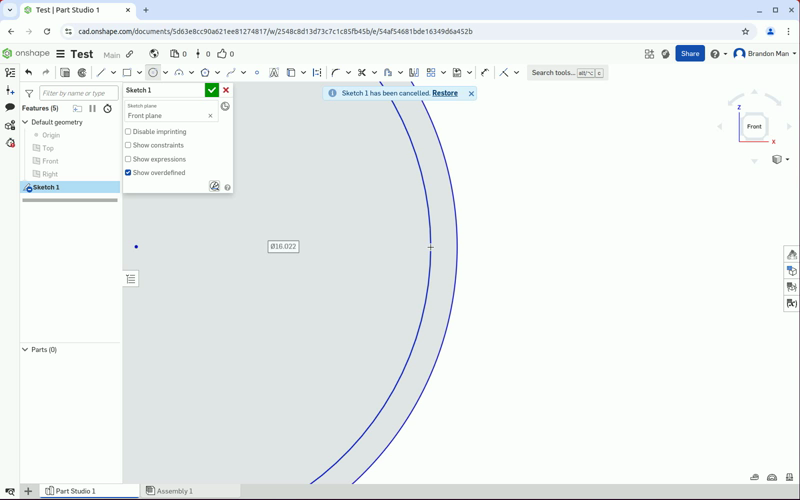
scroll(-6)
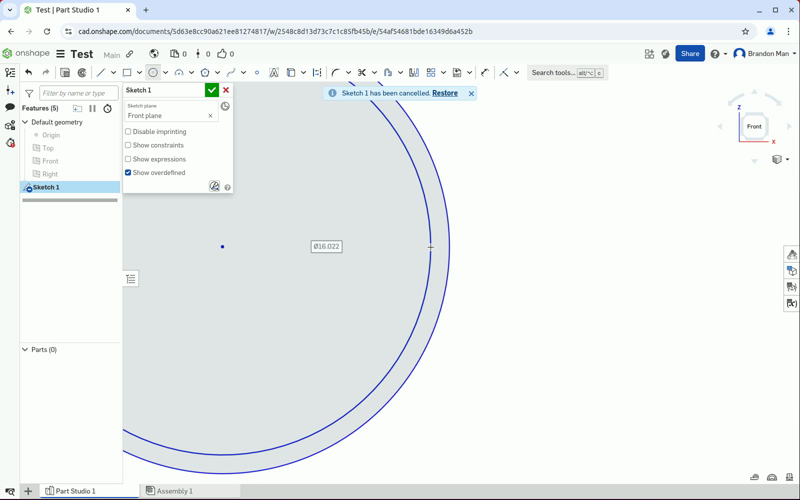
scroll(-6)
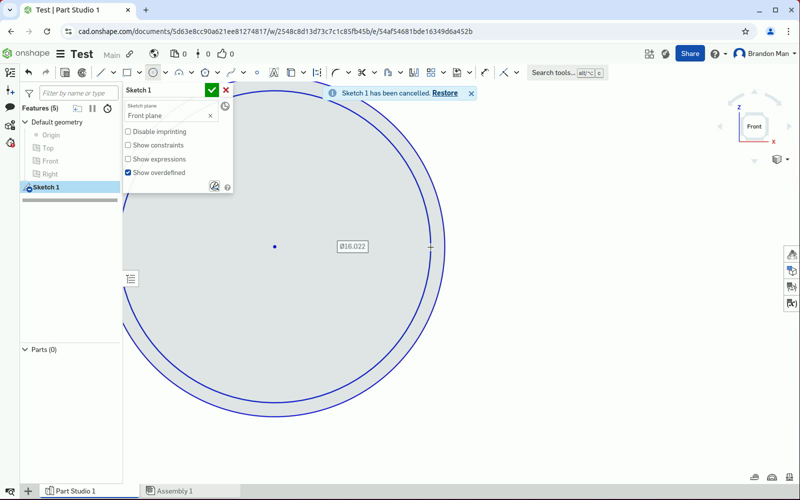
scroll(-6)
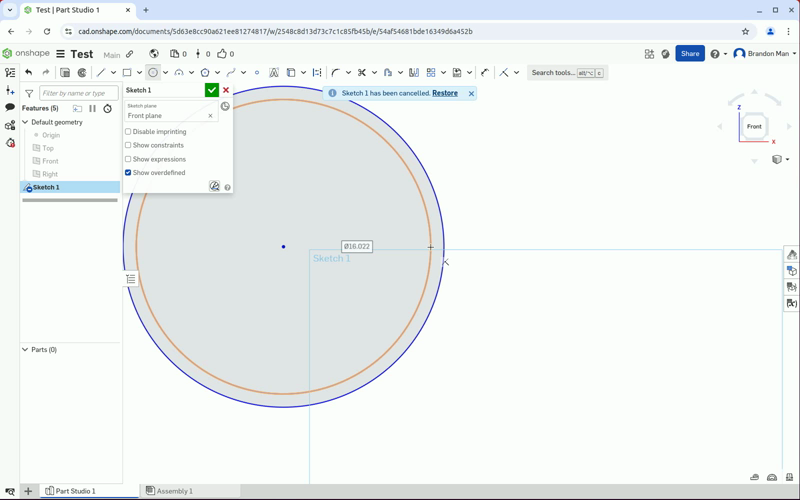
scroll(-6)
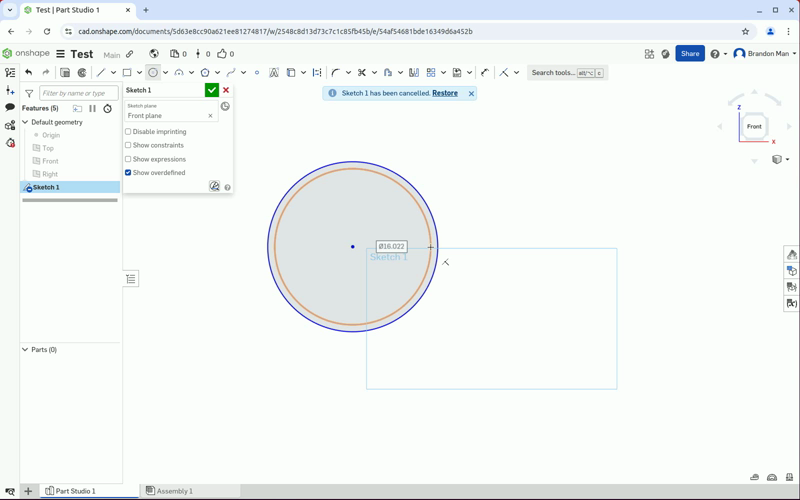
scroll(-6)
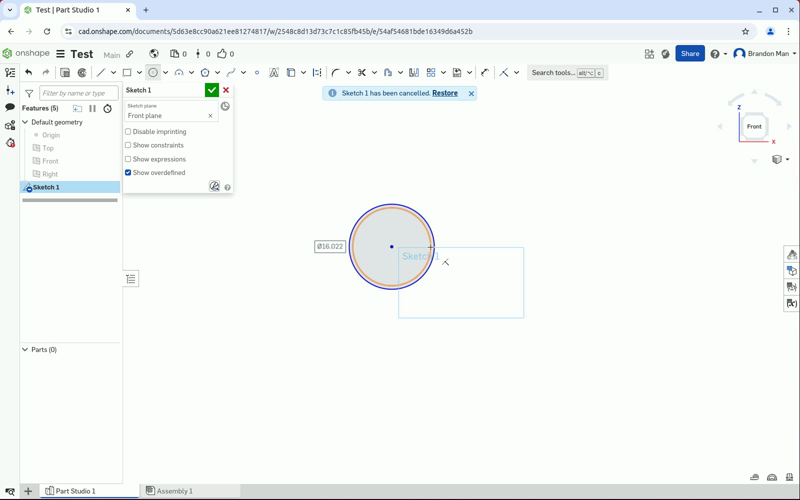
key(esc)
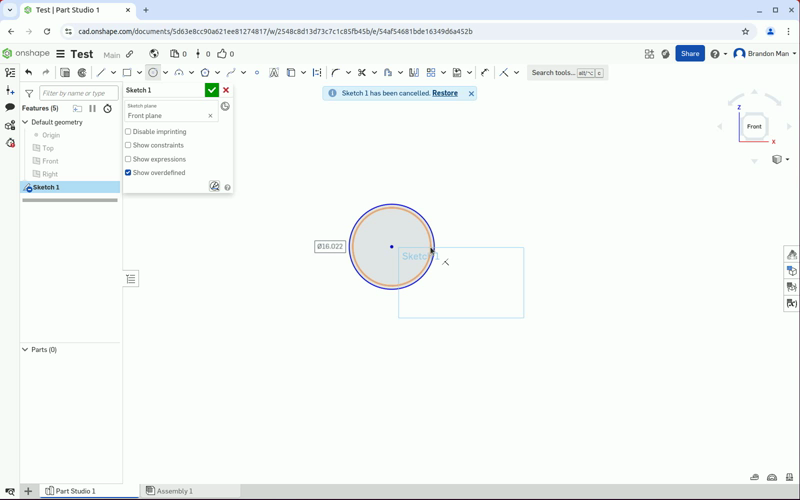
mouse_move(359, 223)
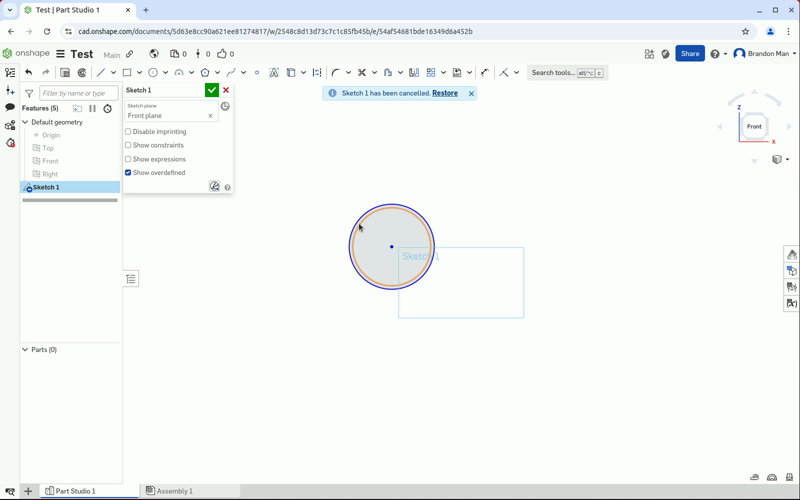
scroll(6)
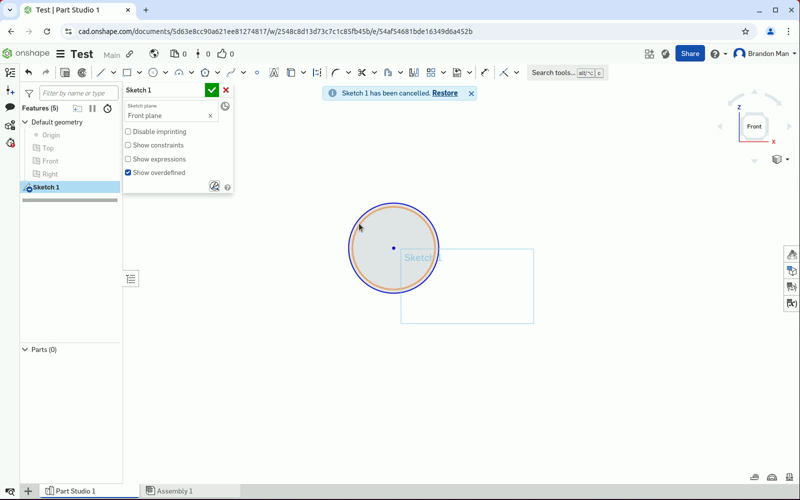
scroll(6)
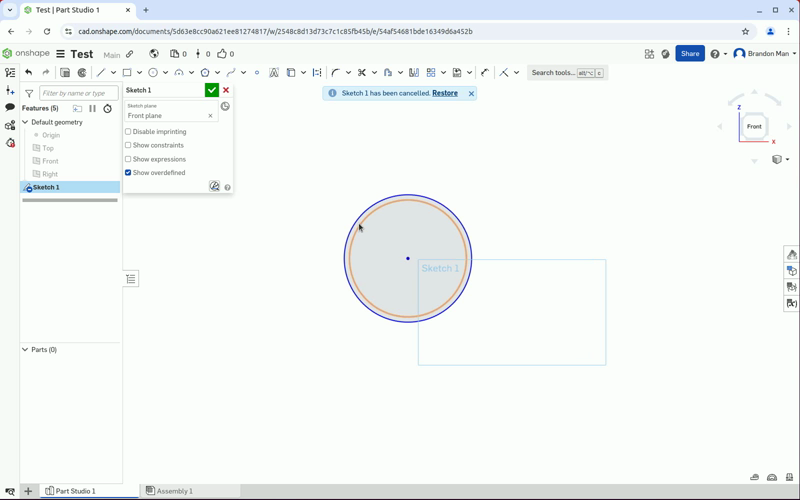
scroll(6)
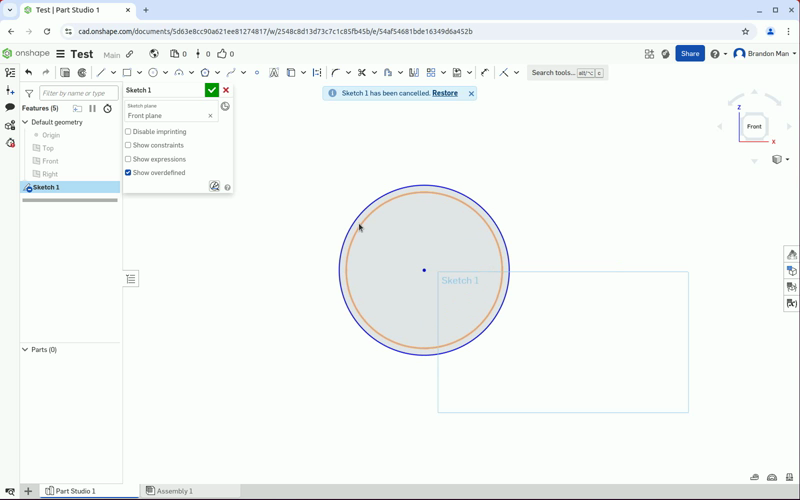
scroll(6)
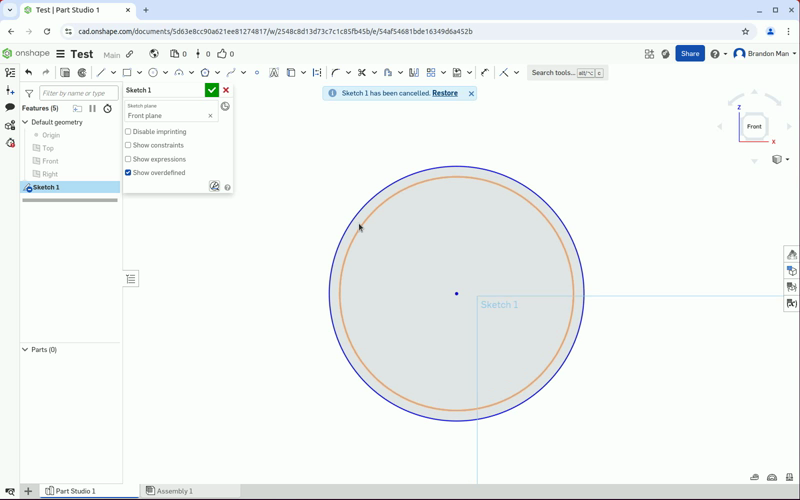
scroll(6)
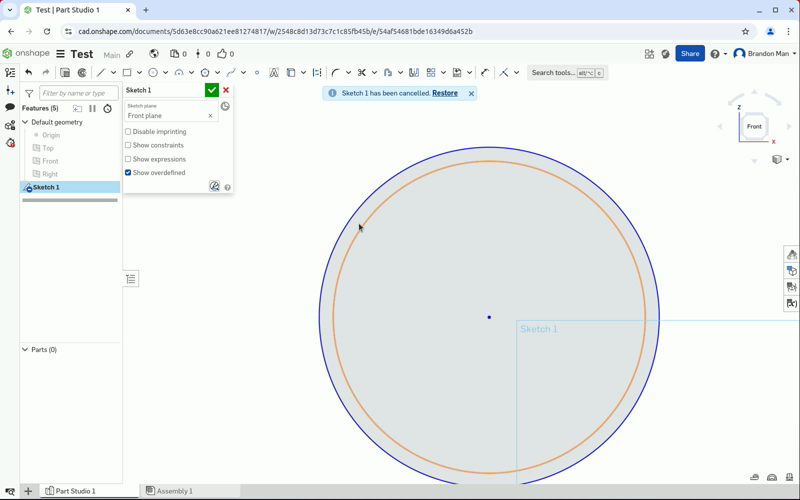
scroll(6)
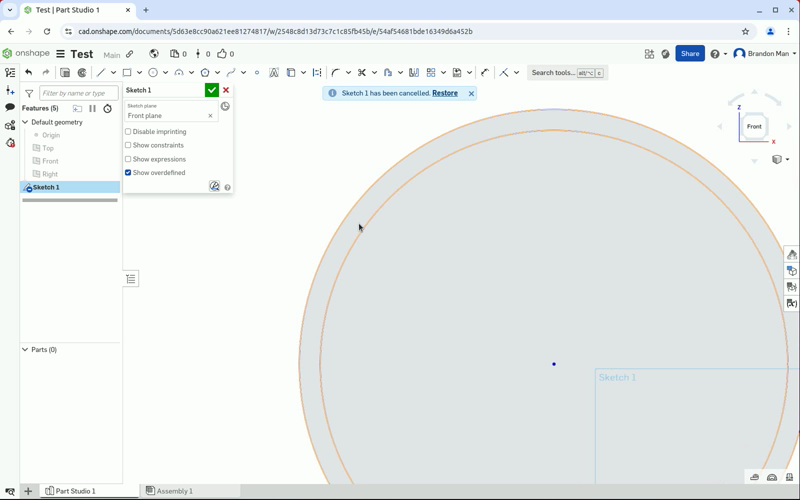
scroll(6)
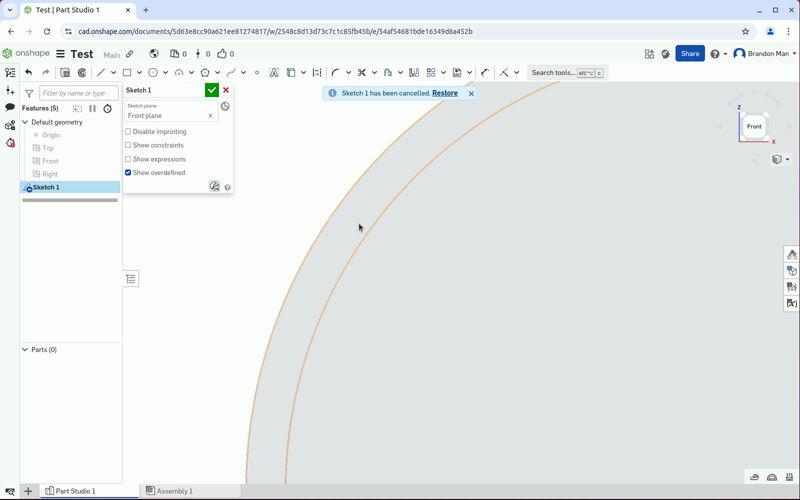
click(359, 223)
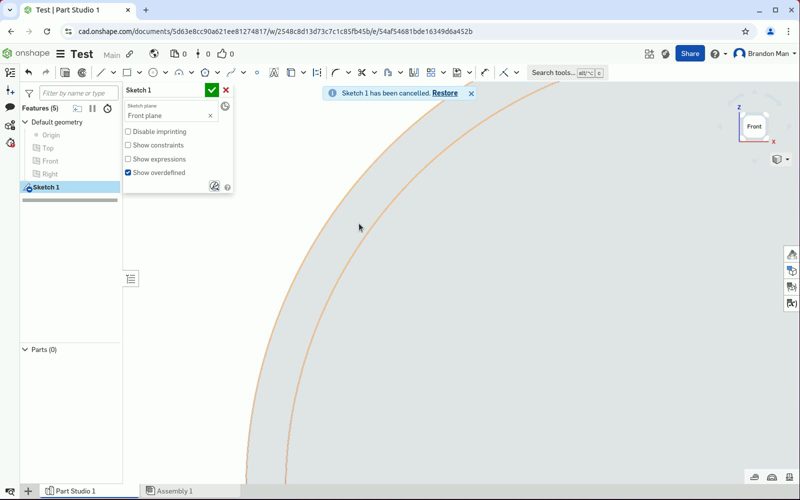
scroll(-6)
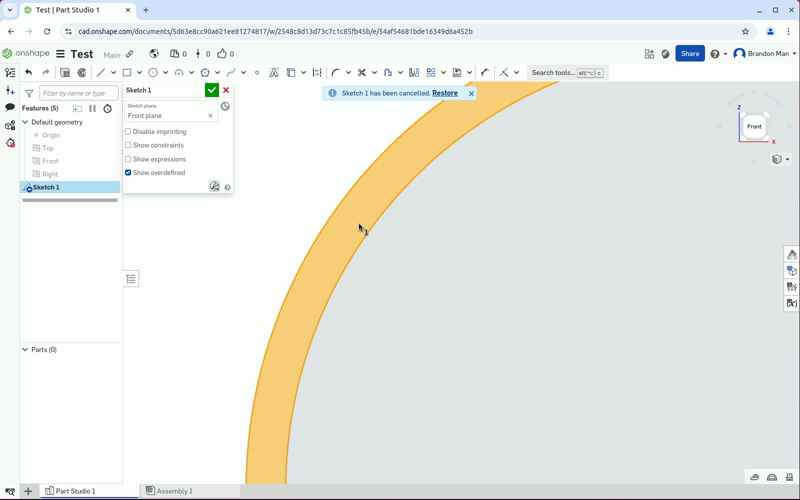
scroll(-6)
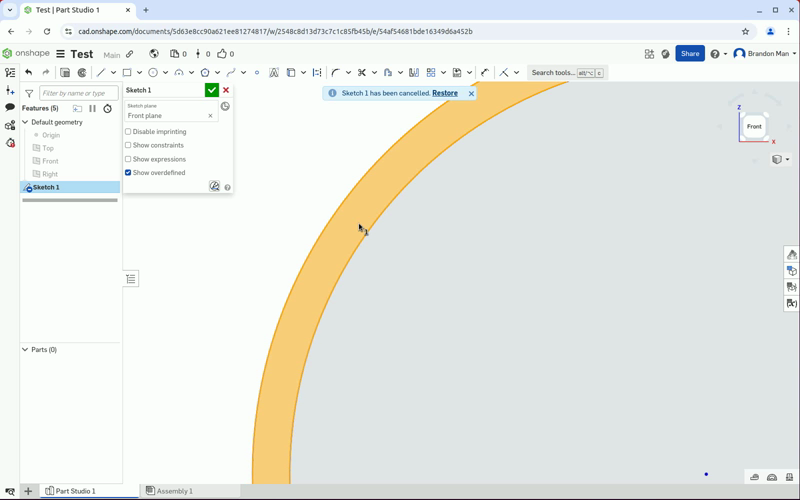
scroll(-6)
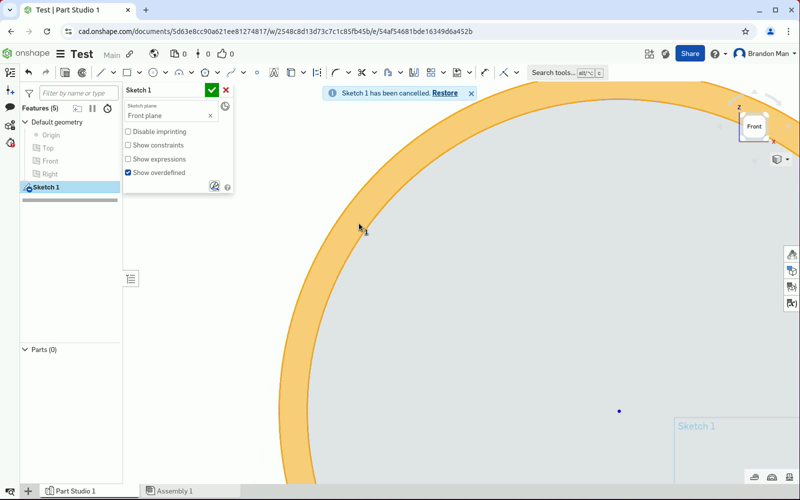
scroll(-6)
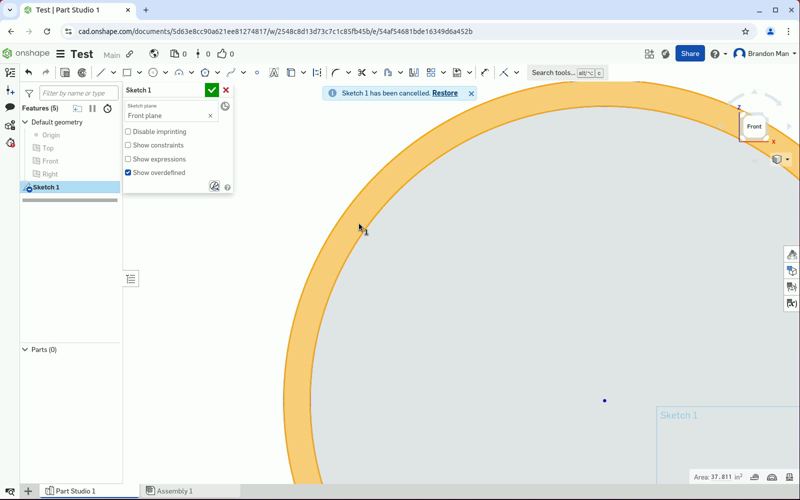
scroll(-6)
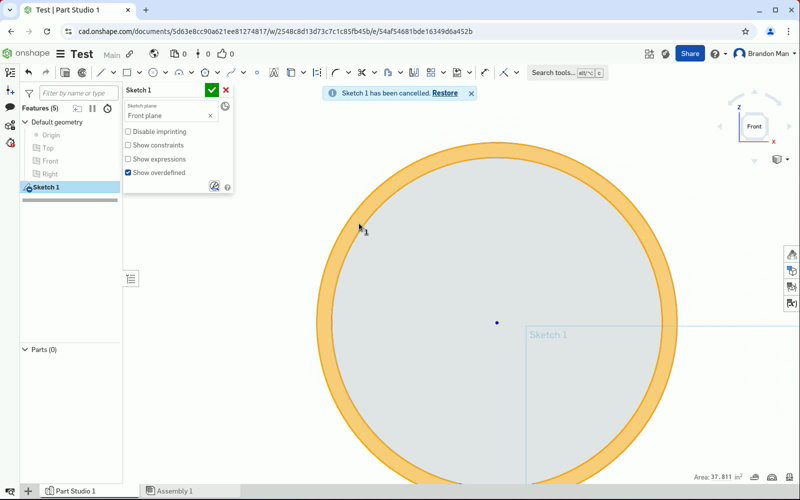
scroll(-6)
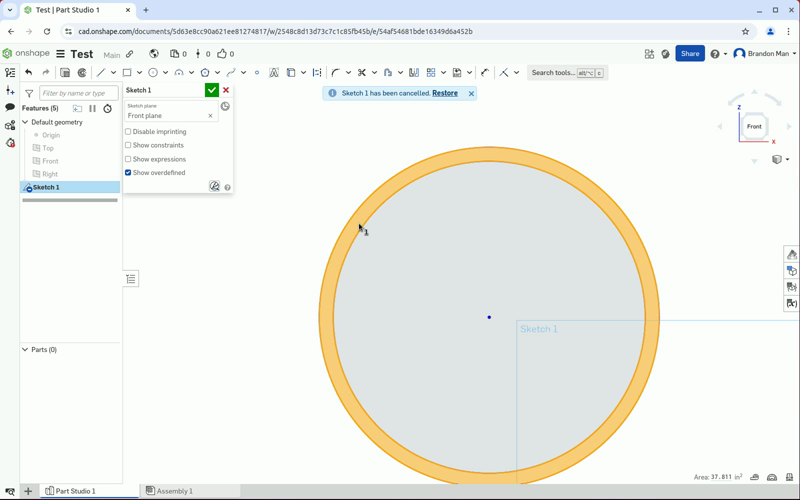
scroll(-6)
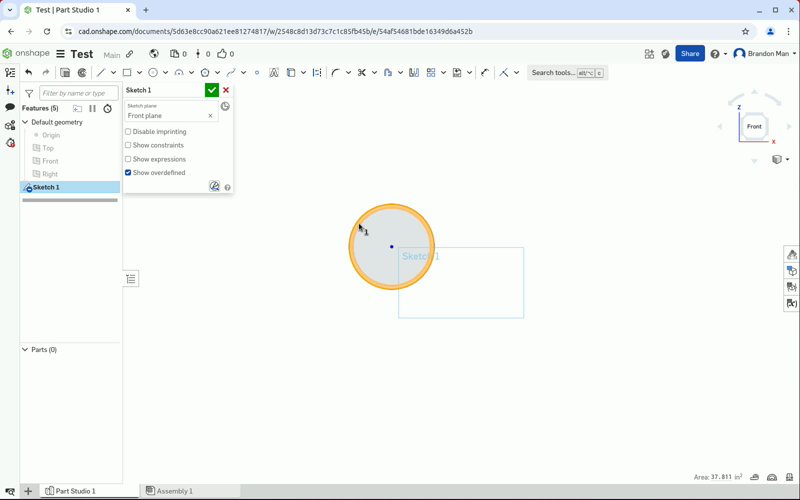
mouse_move(73, 352)
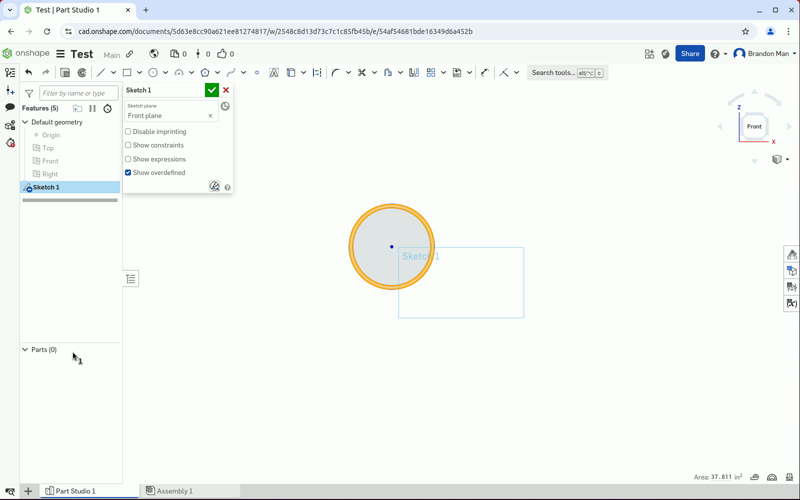
key(shift+y)
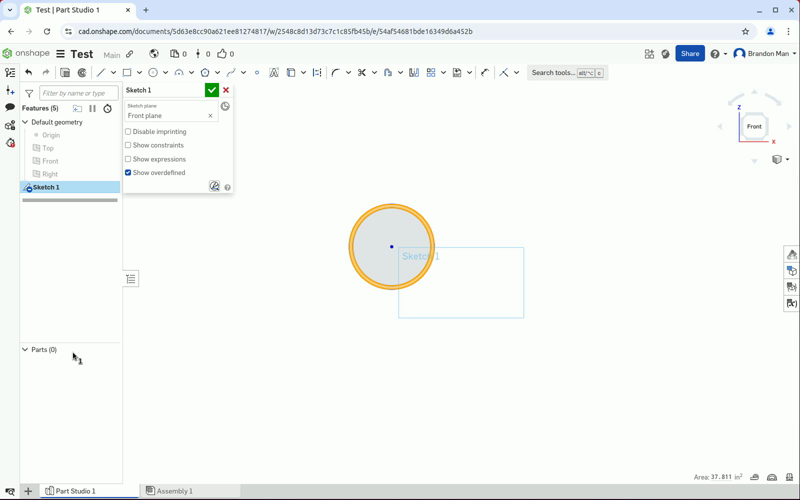
key(shift+e)
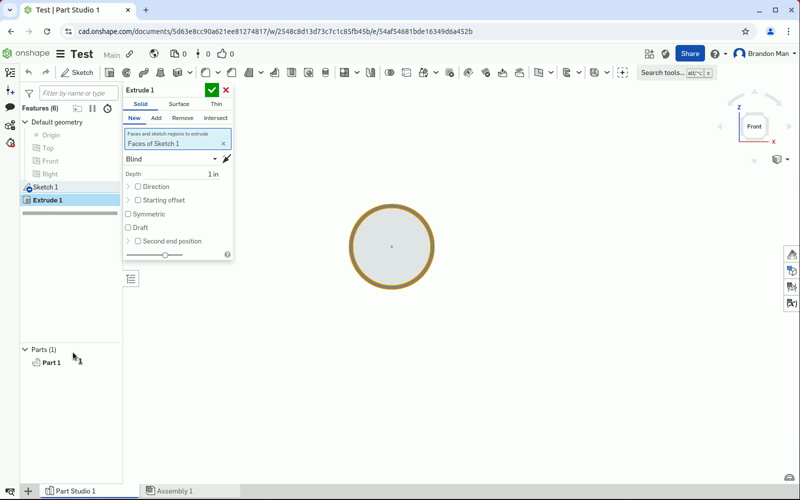
mouse_move(143, 106)
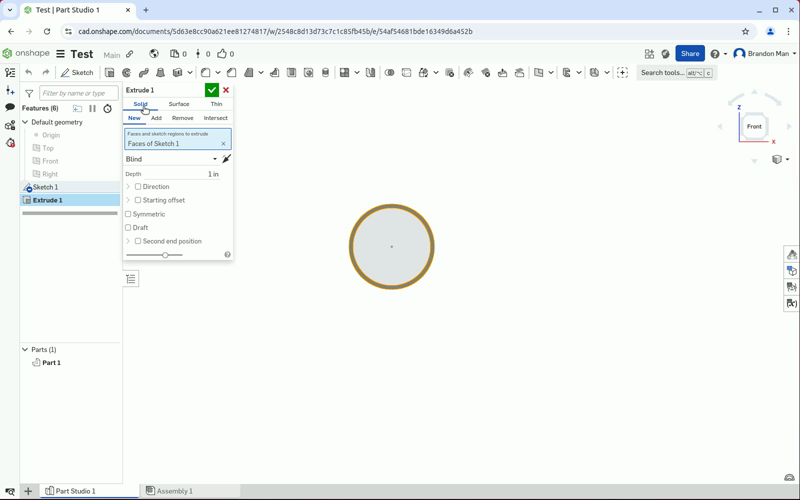
click(143, 106)
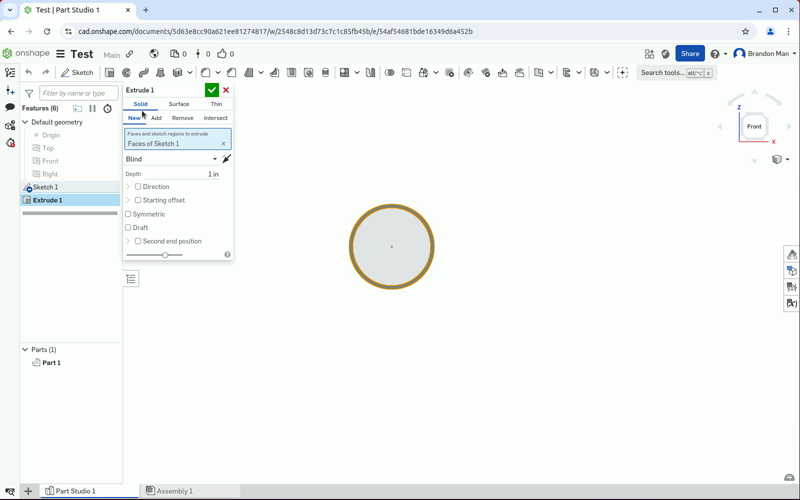
mouse_move(137, 120)
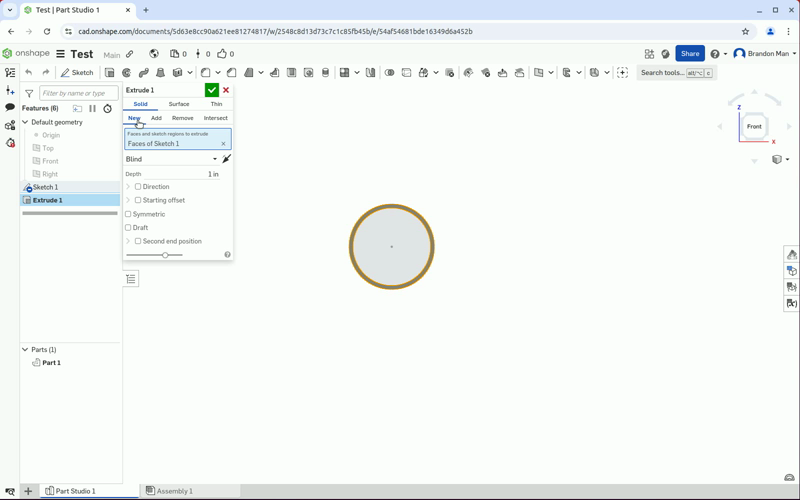
click(137, 120)
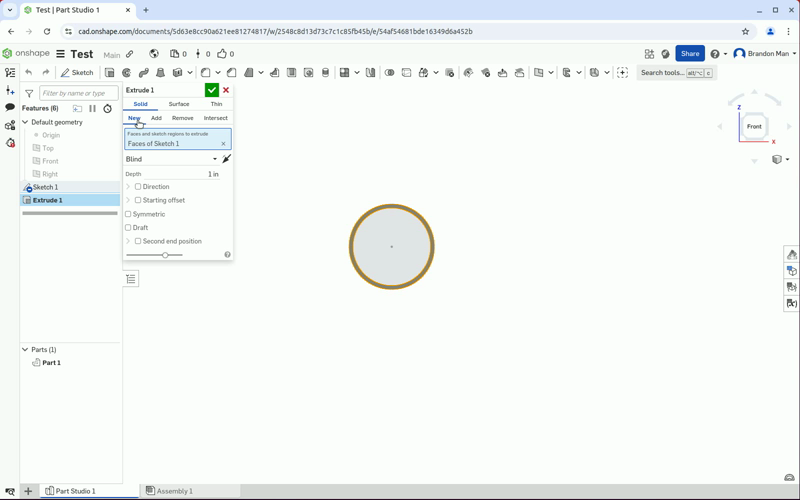
key(tab, 4)
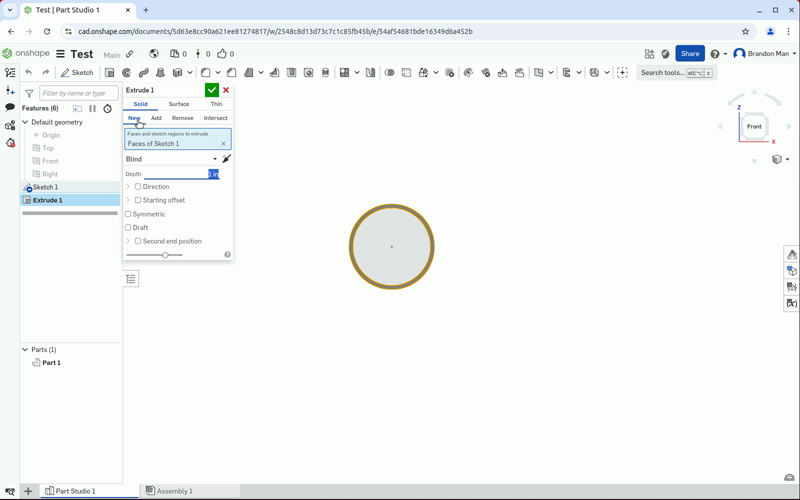
text(7.943)
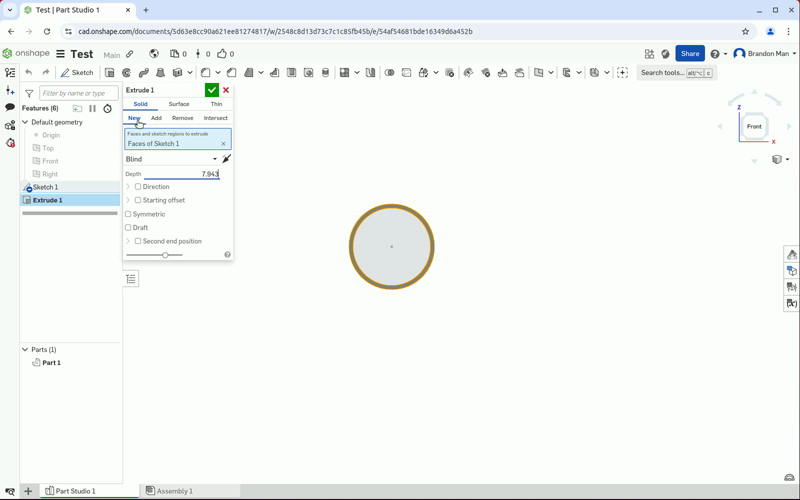
key(enter)
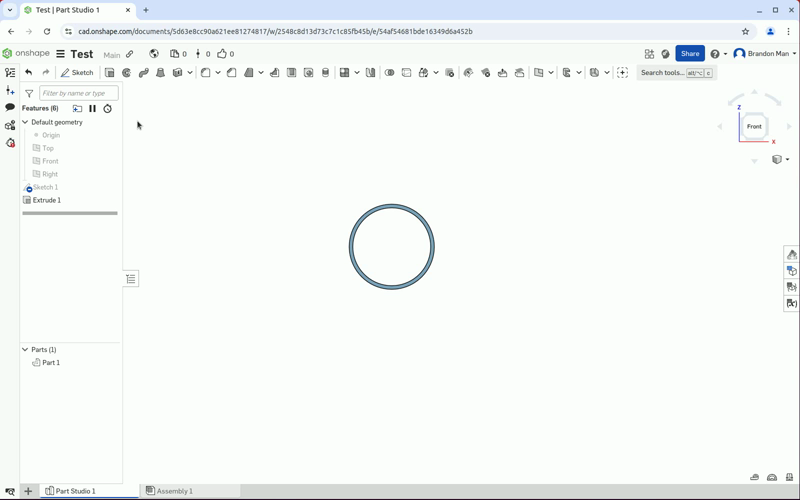
key(shift+h)
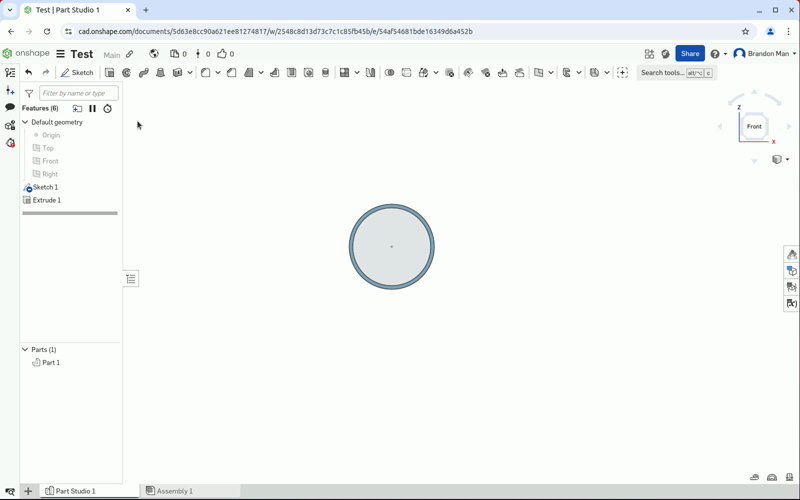
key(shift+h)
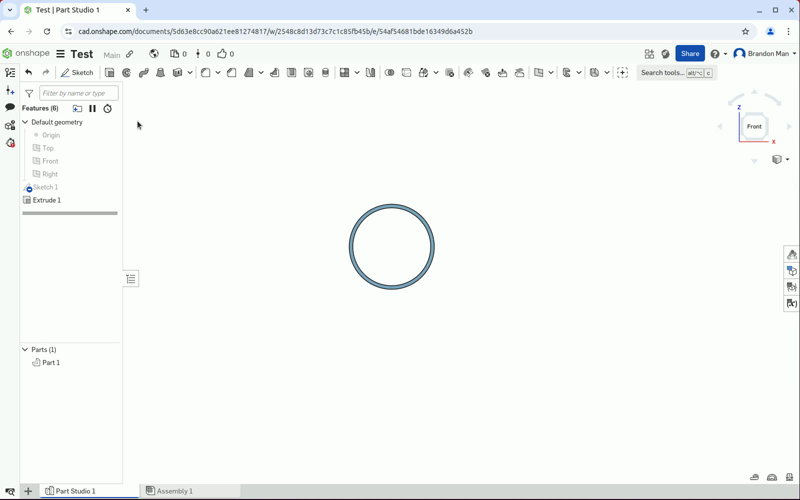
mouse_move(73, 189)
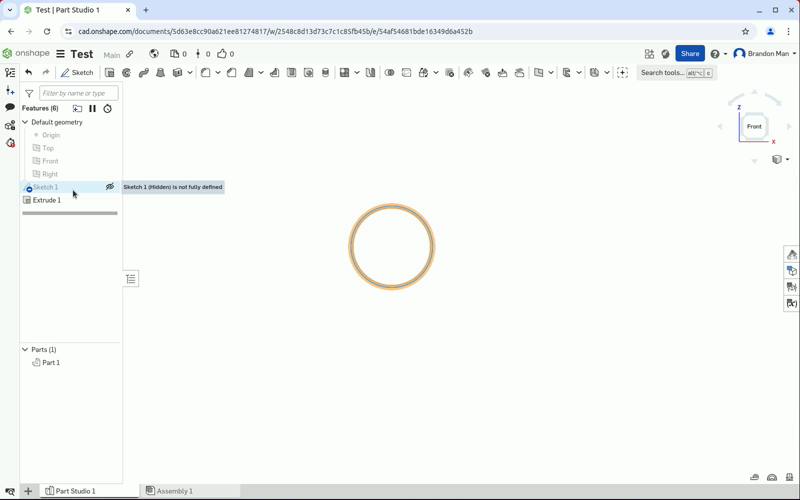
click(73, 189)
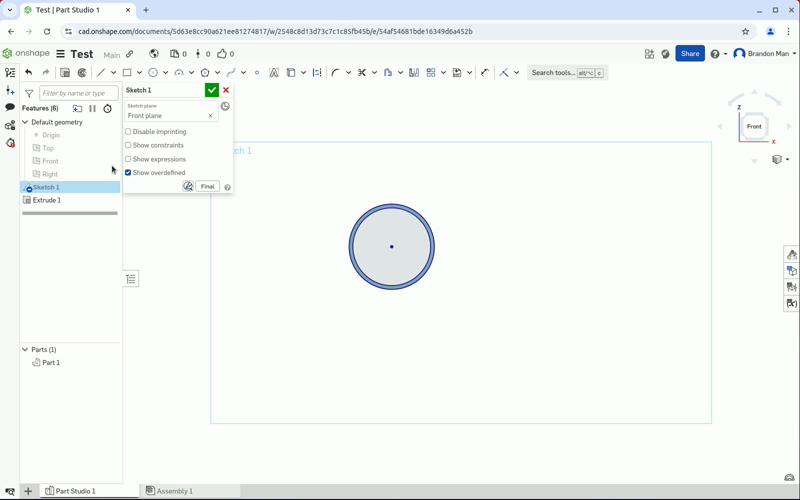
mouse_move(229, 92)
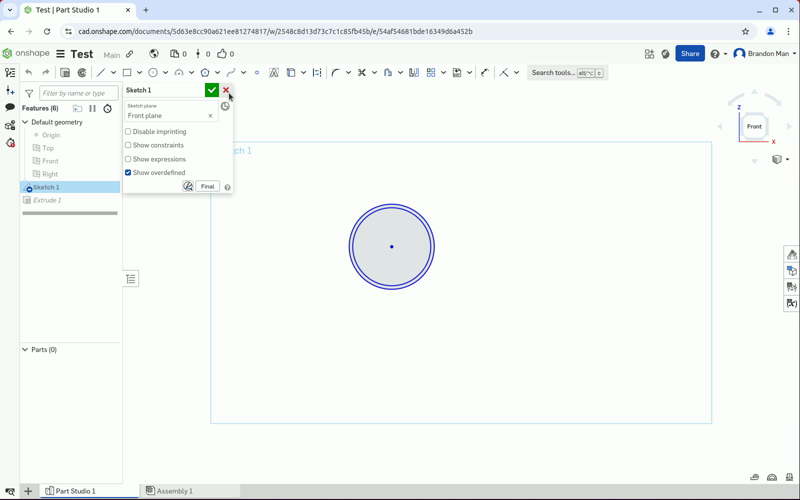
click(229, 92)
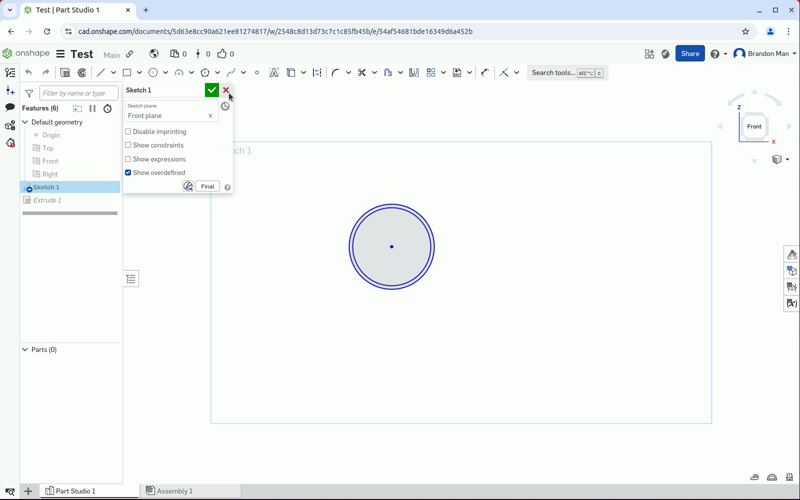
key(shift+s)
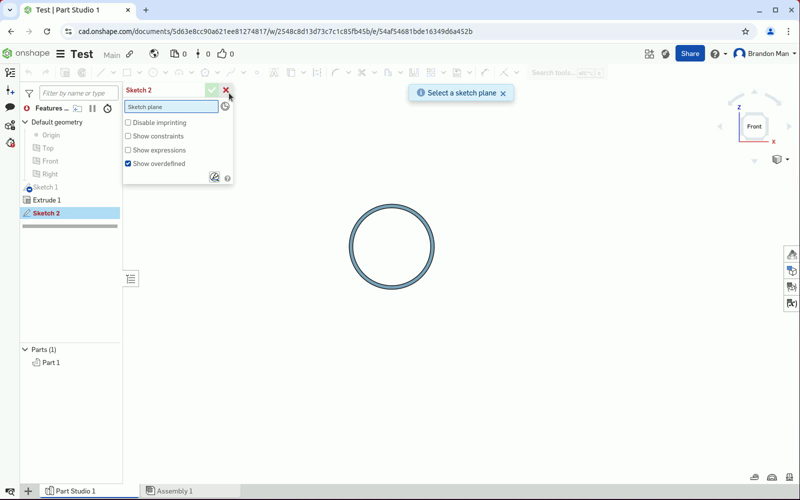
mouse_move(73, 163)
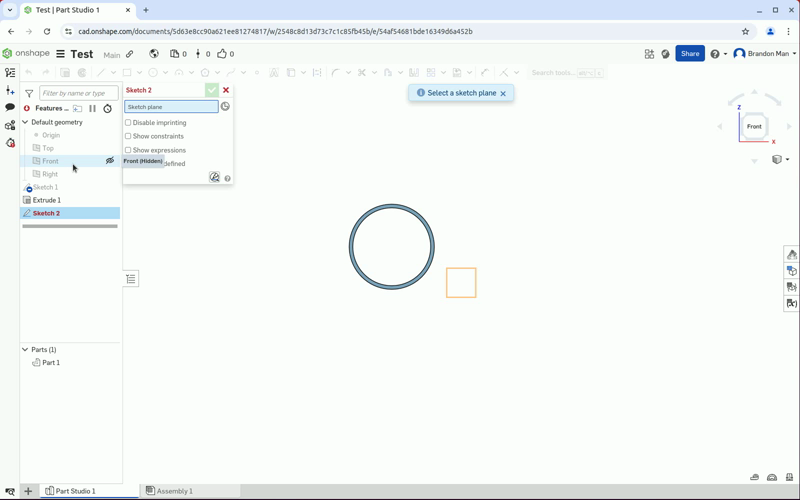
click(73, 163)
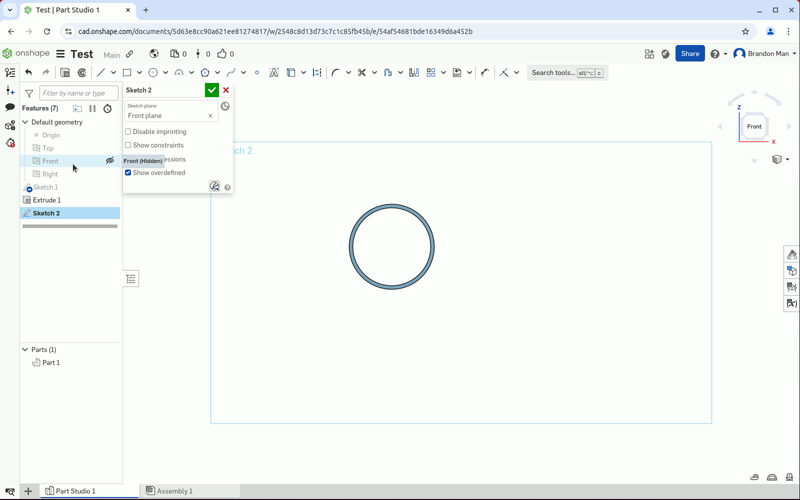
mouse_move(73, 352)
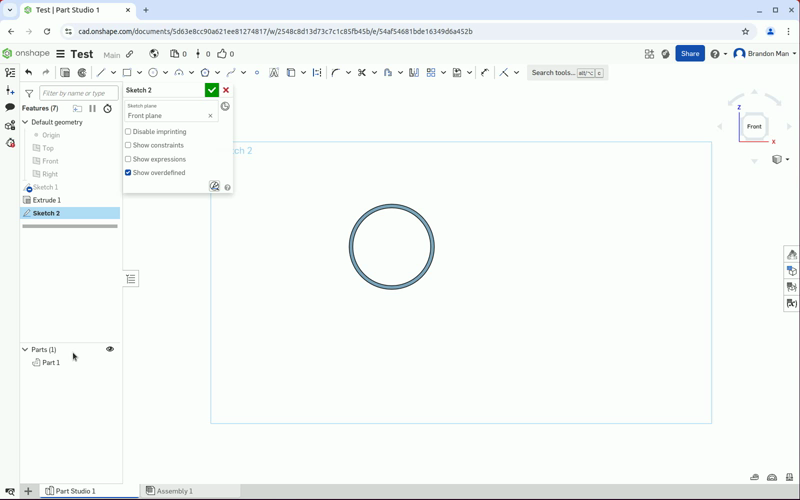
key(y)
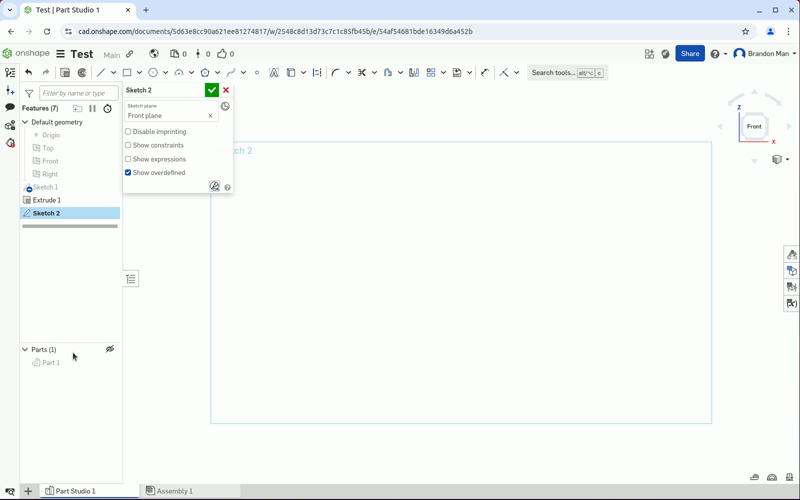
key(a)
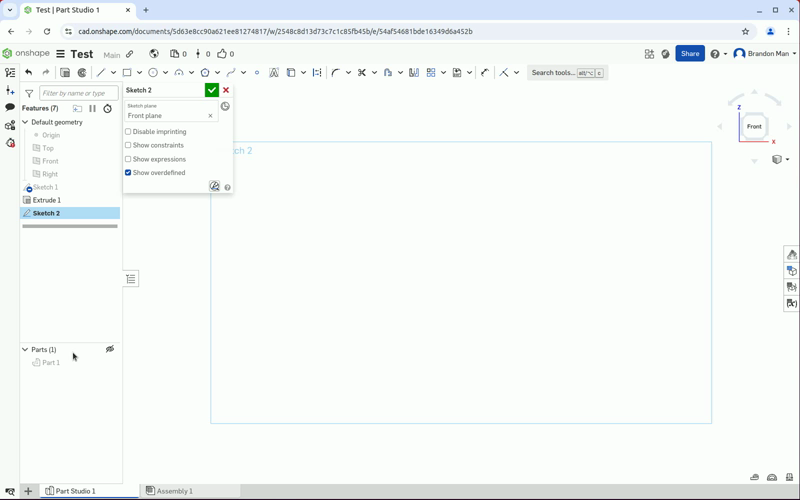
key_down(shift)
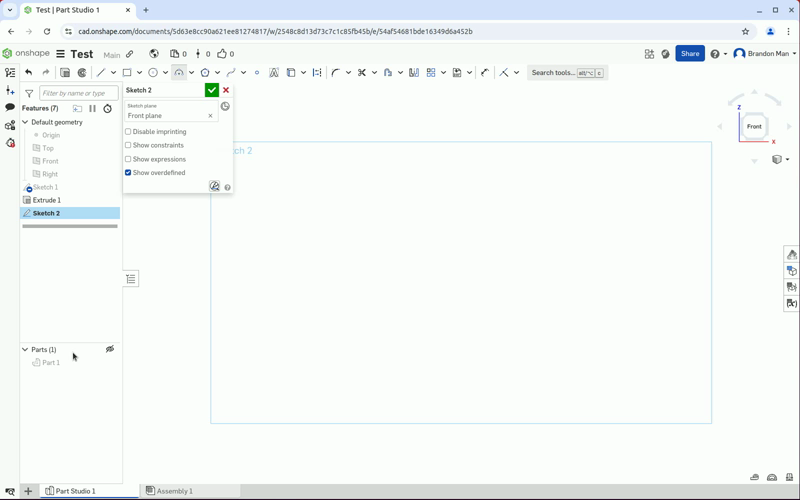
mouse_move(433, 251)
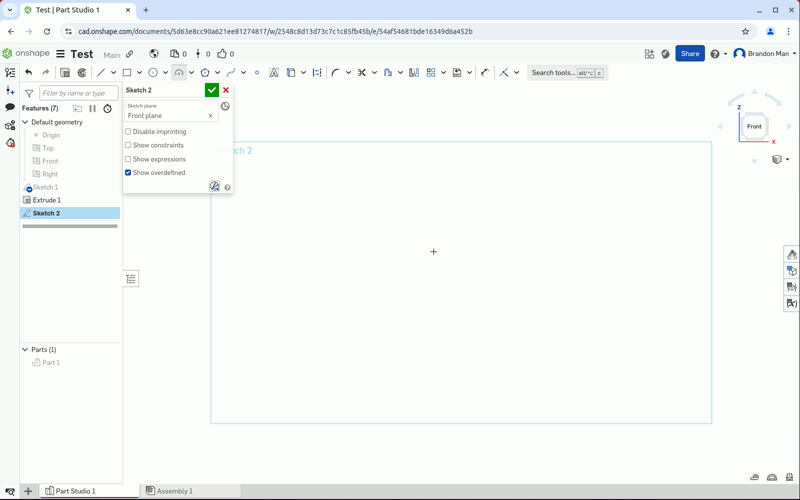
click(433, 251)
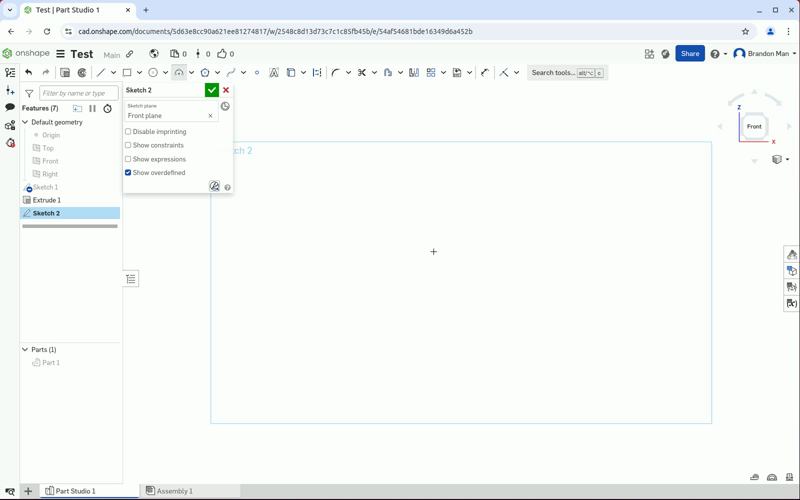
key_up(shift)
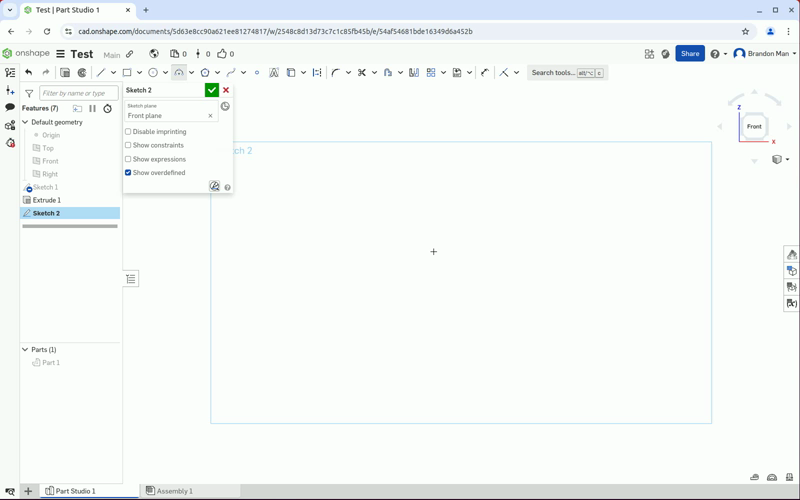
key_down(shift)
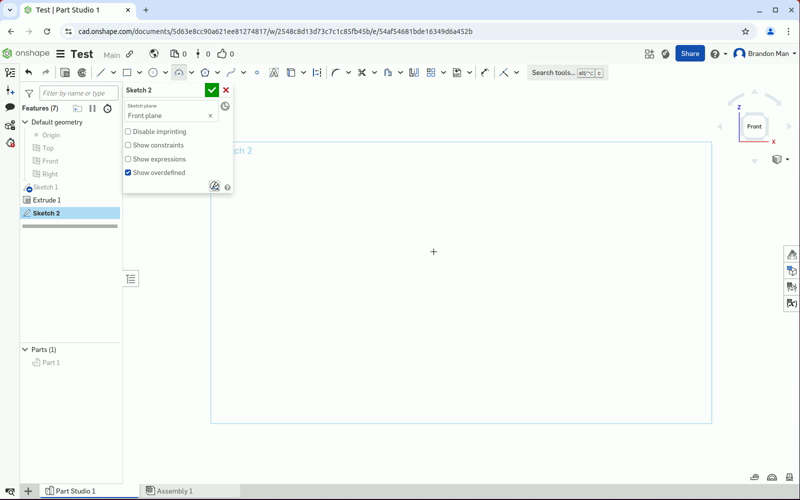
mouse_move(479, 252)
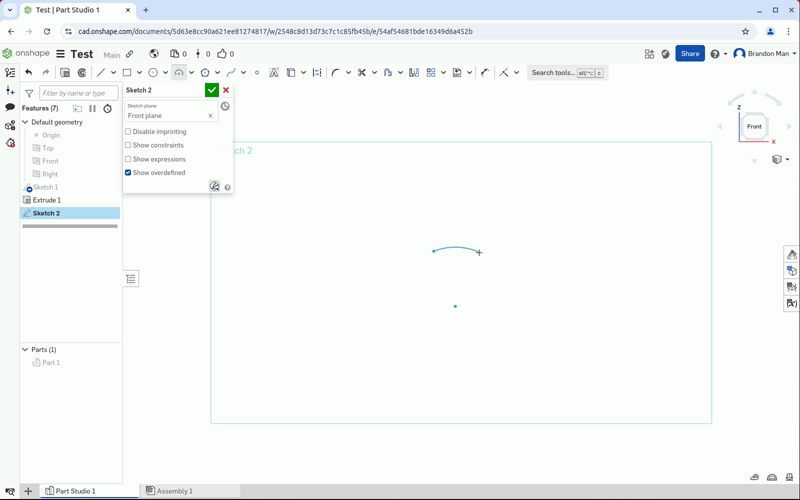
click(479, 252)
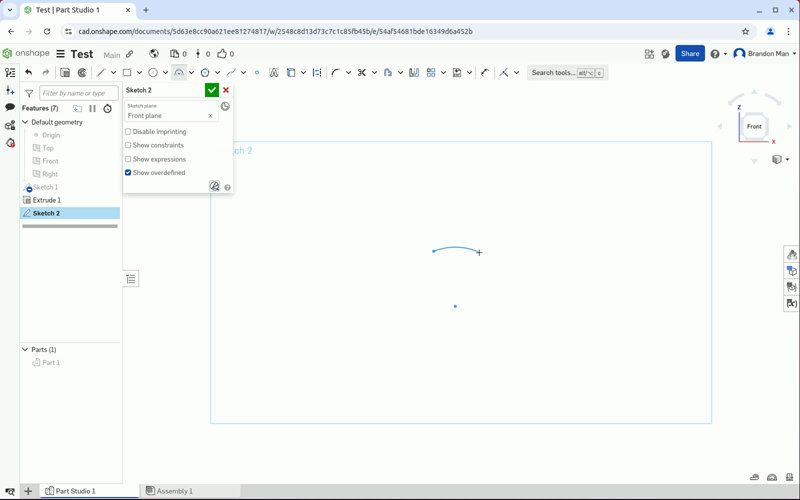
mouse_move(456, 239)
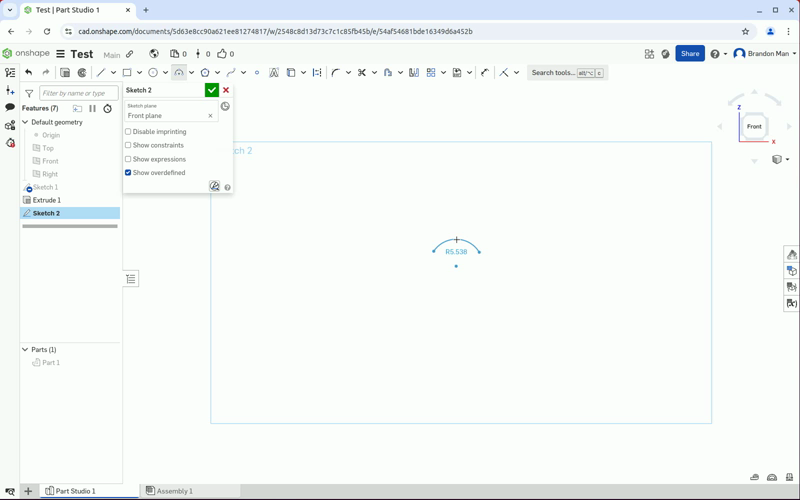
click(456, 239)
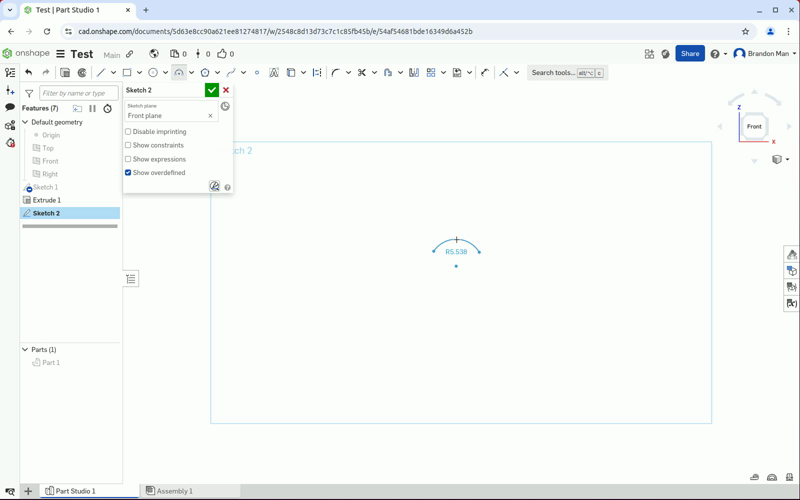
key_up(shift)
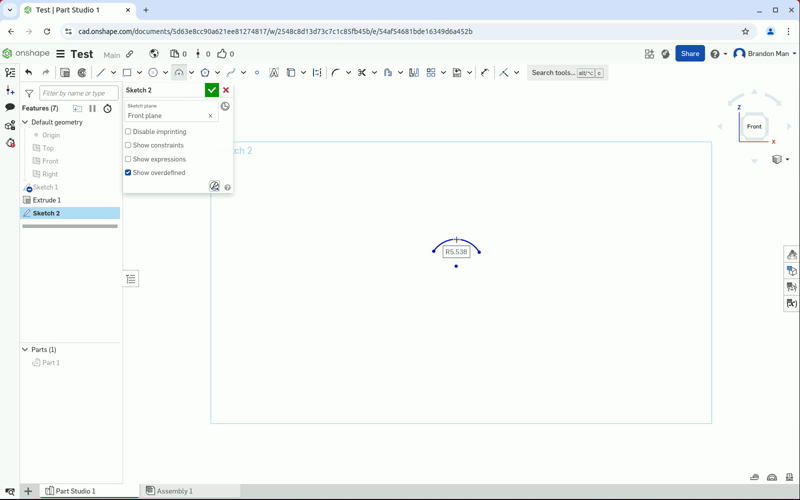
mouse_move(479, 252)
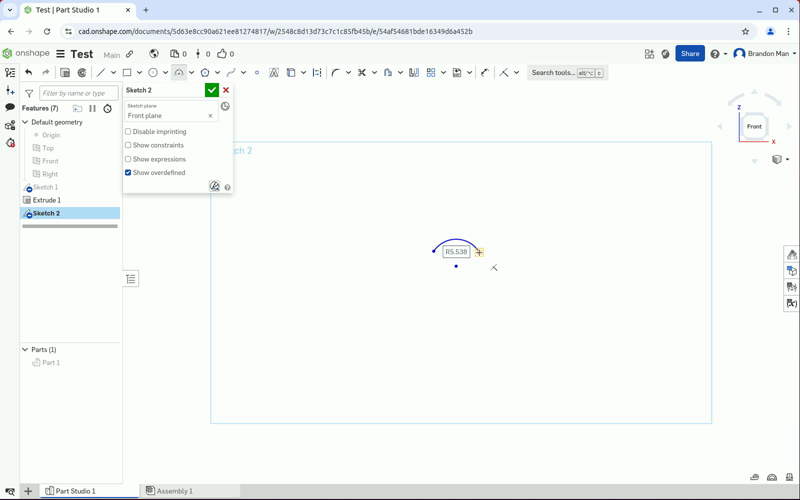
click(479, 252)
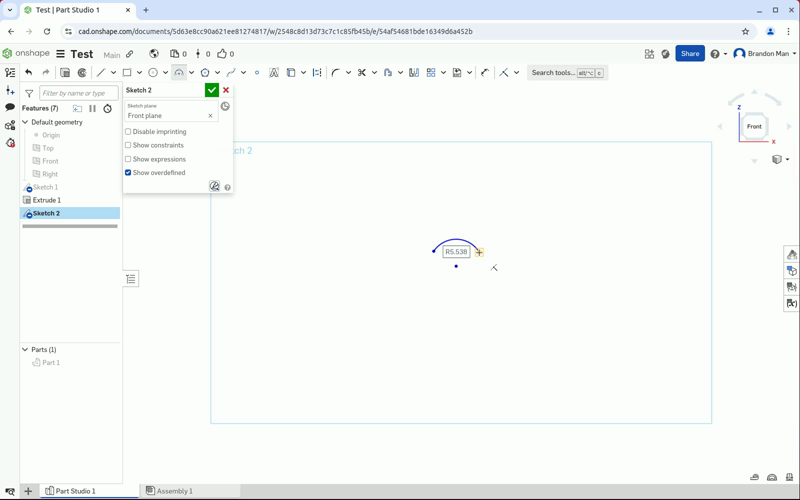
key_down(shift)
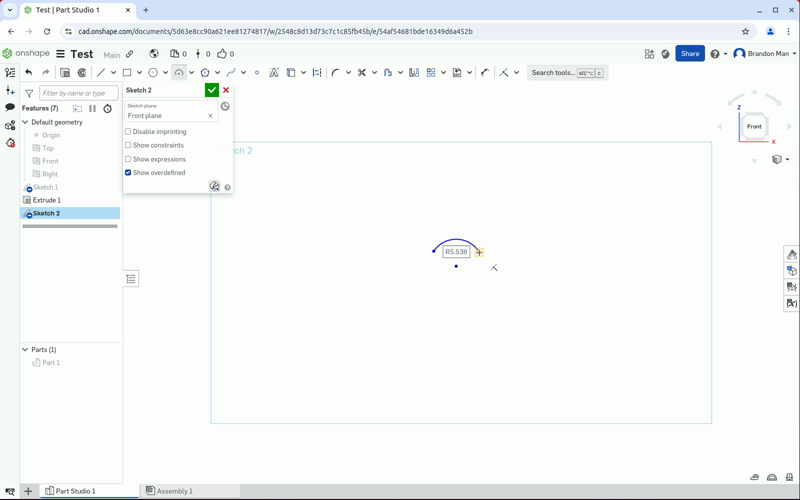
mouse_move(478, 245)
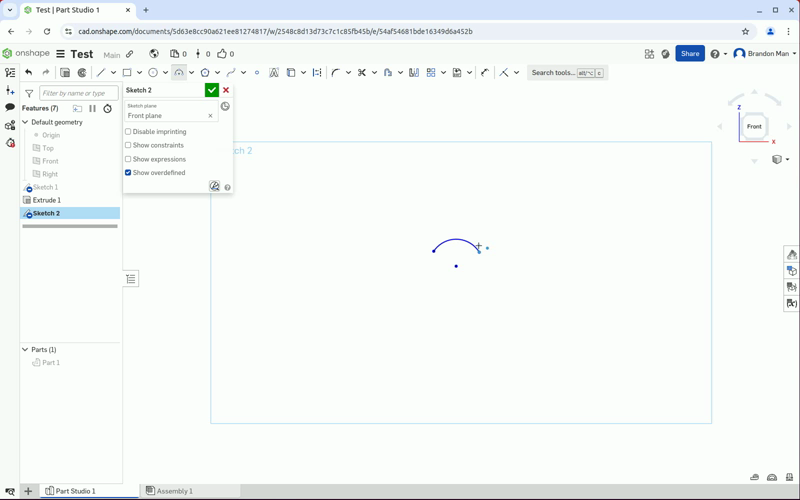
scroll(6)
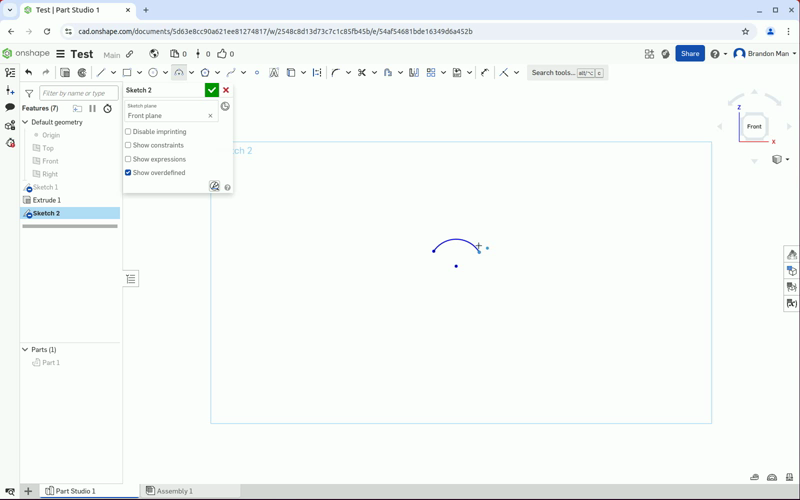
scroll(6)
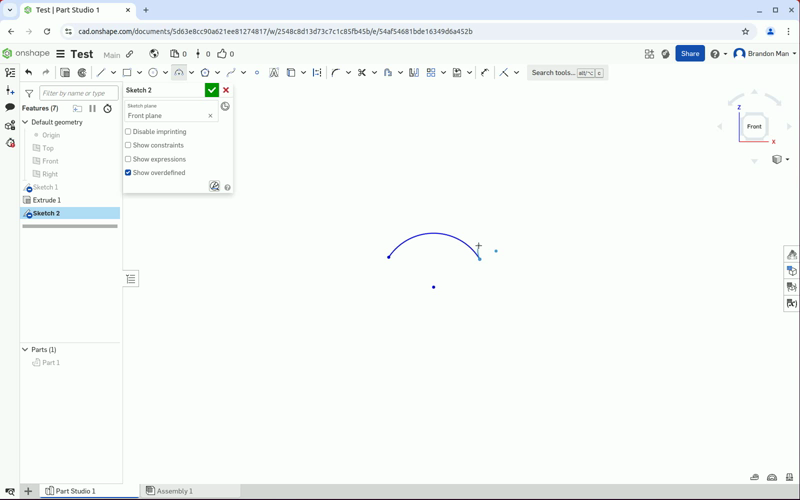
scroll(6)
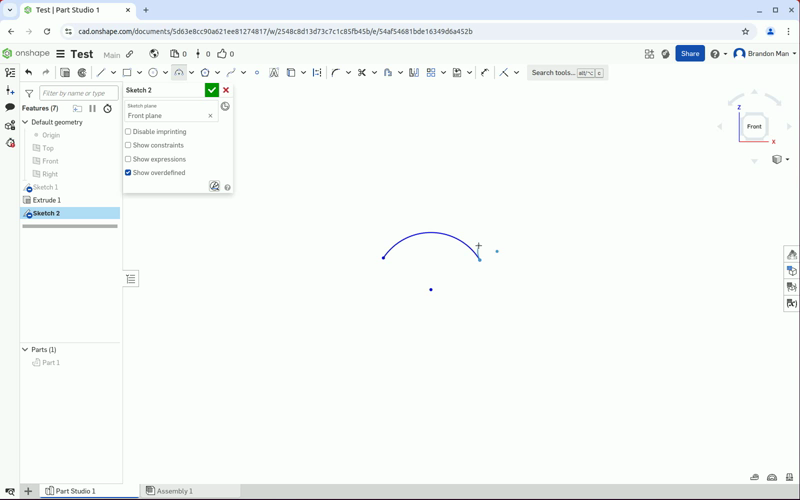
scroll(6)
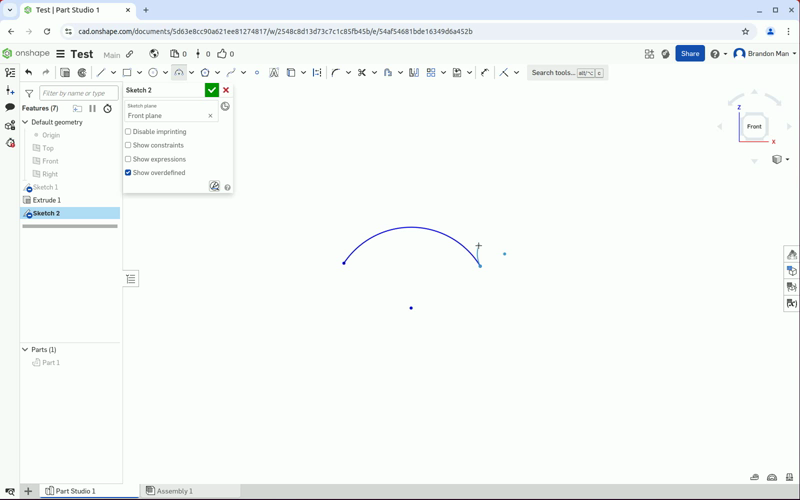
scroll(6)
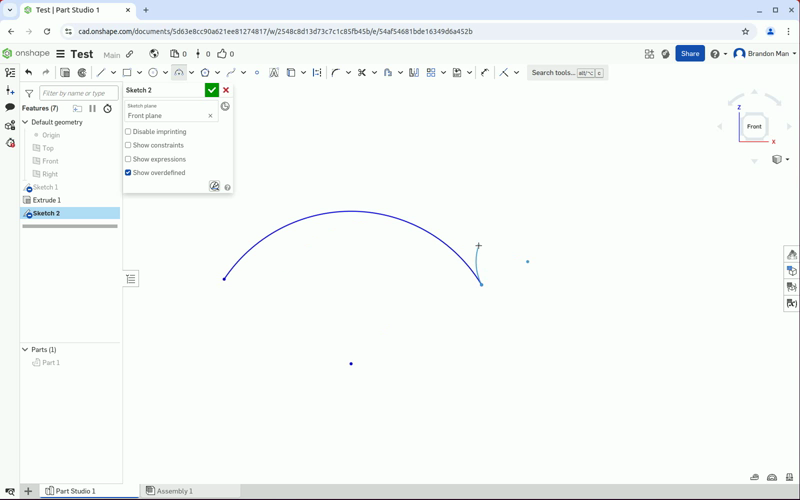
scroll(6)
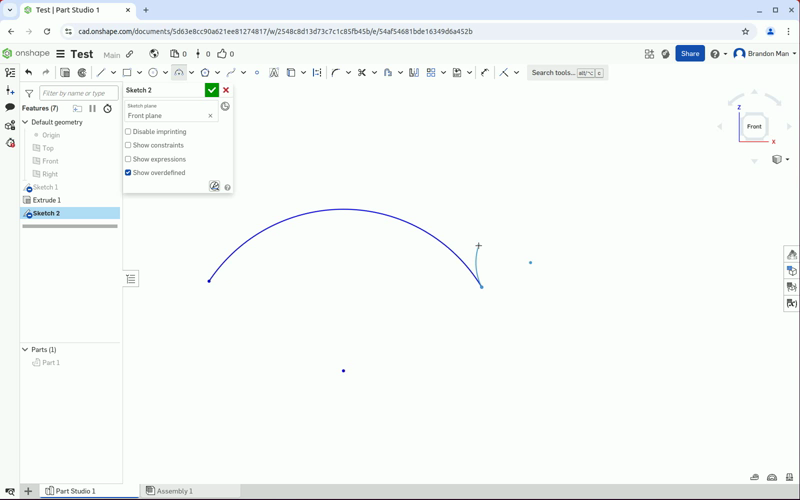
scroll(6)
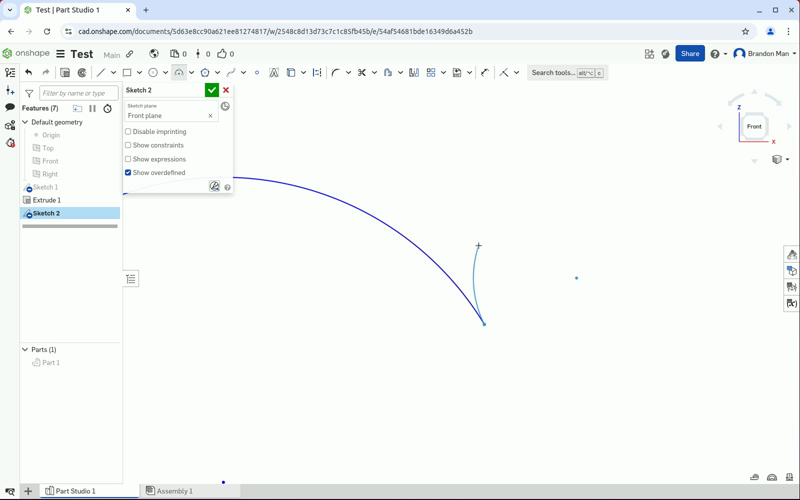
click(478, 245)
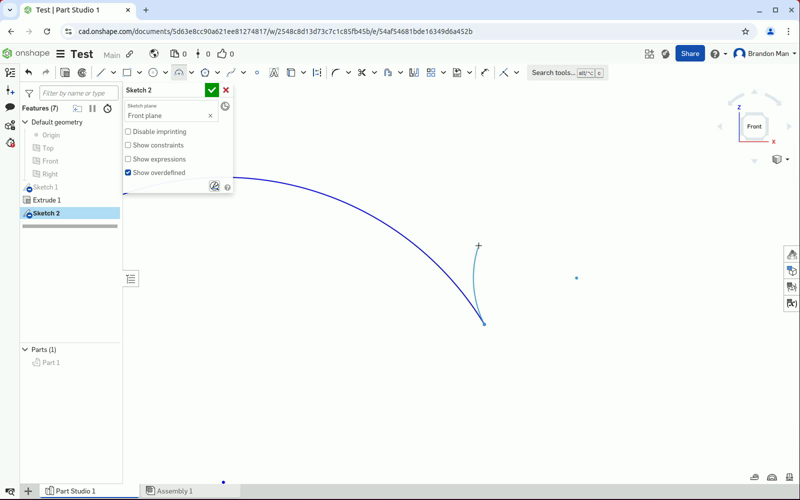
scroll(-6)
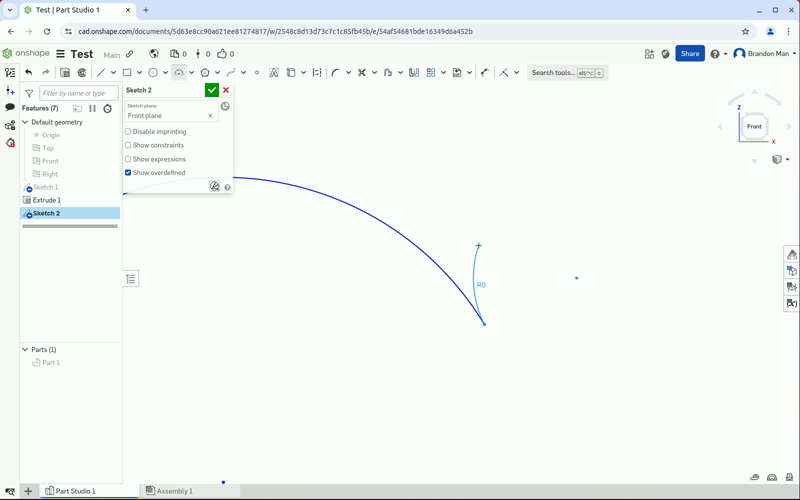
scroll(-6)
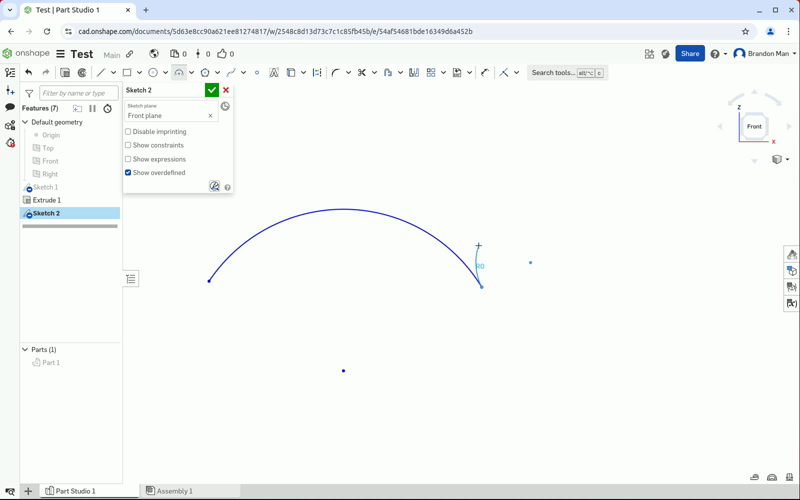
scroll(-6)
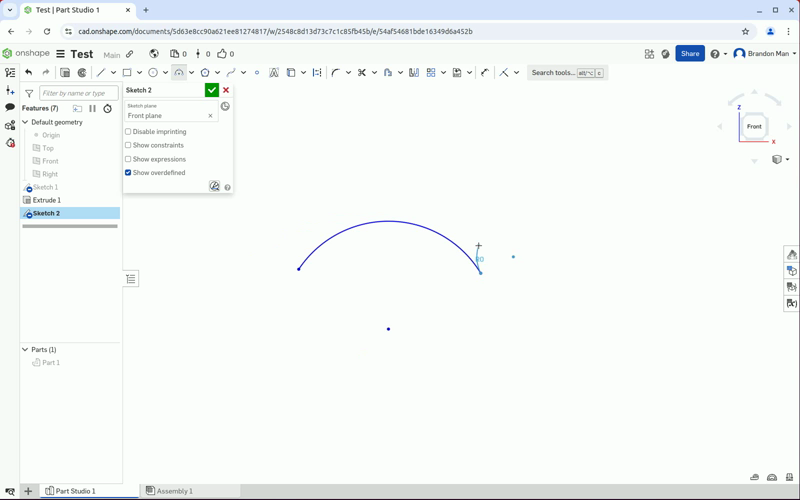
scroll(-6)
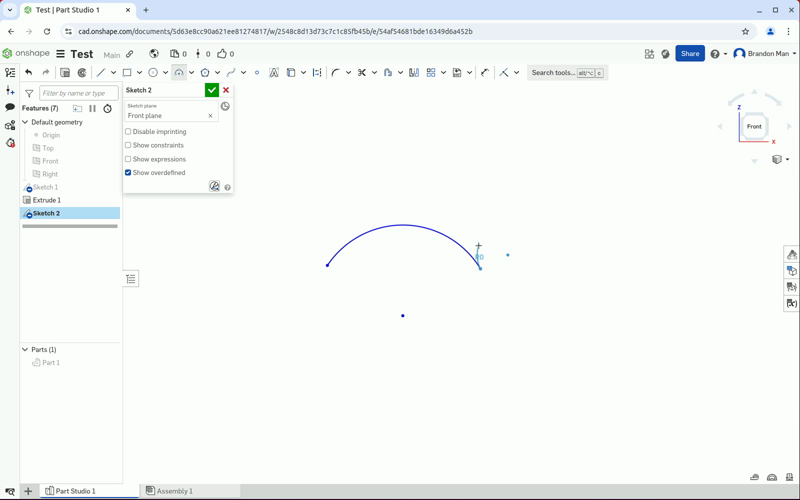
scroll(-6)
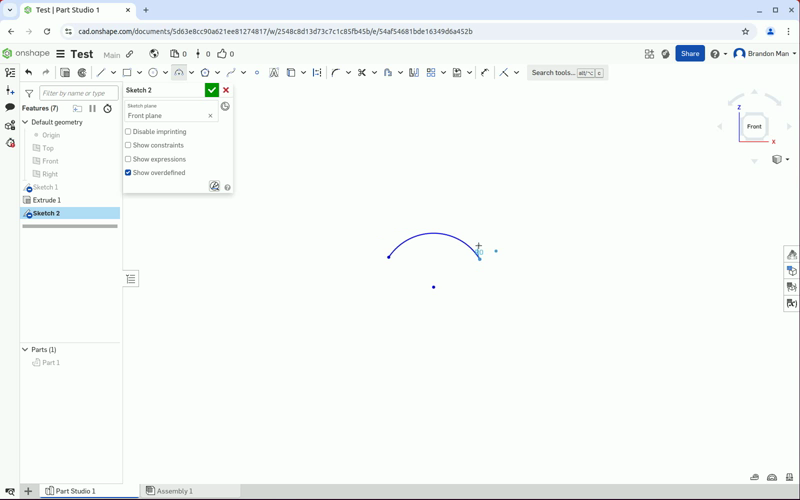
scroll(-6)
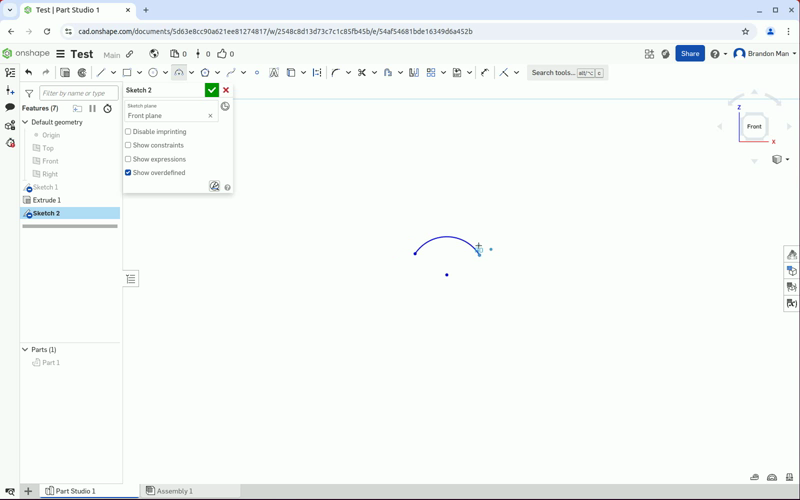
scroll(-6)
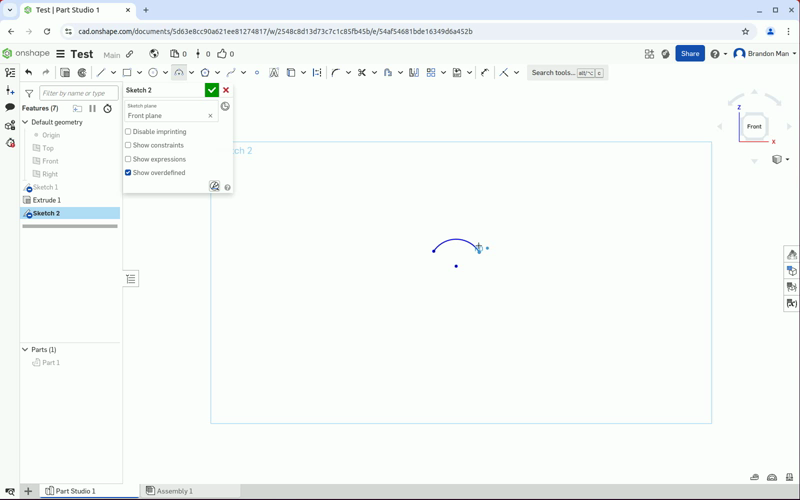
mouse_move(478, 249)
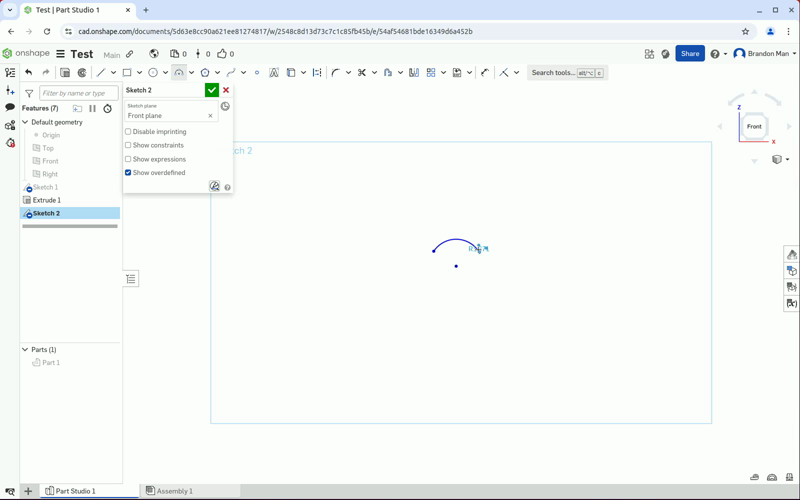
scroll(6)
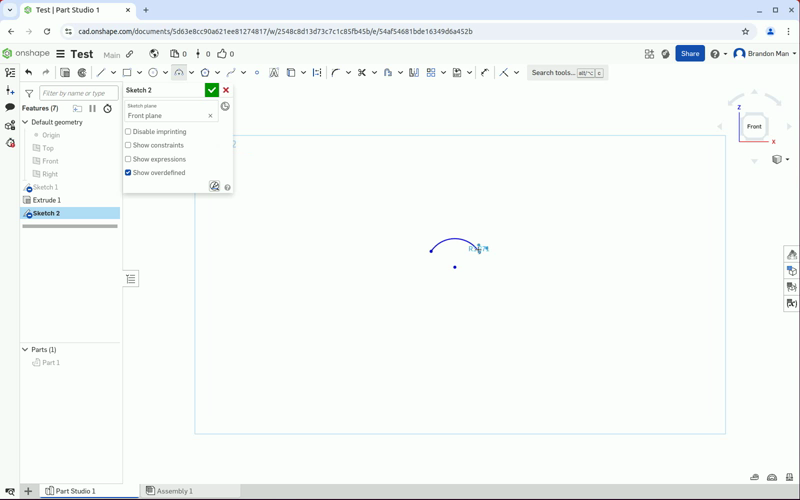
scroll(6)
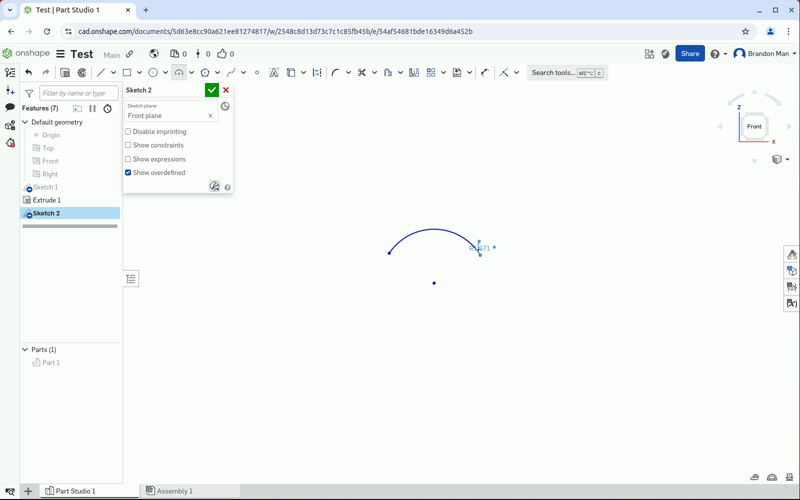
scroll(6)
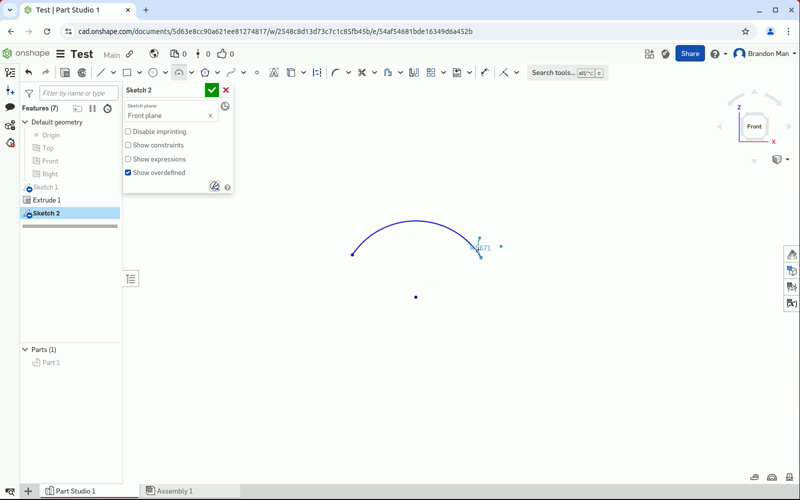
scroll(6)
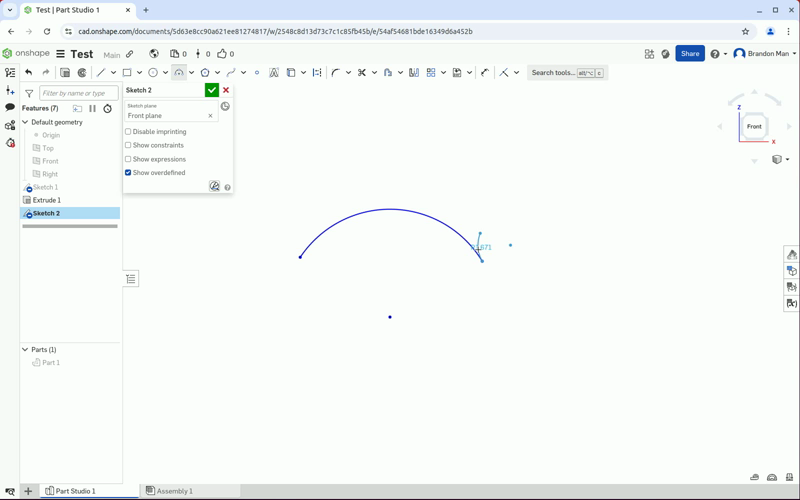
scroll(6)
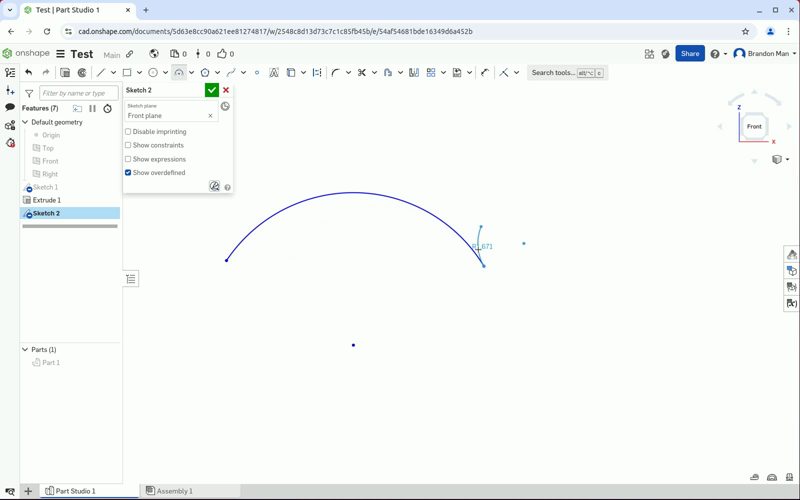
scroll(6)
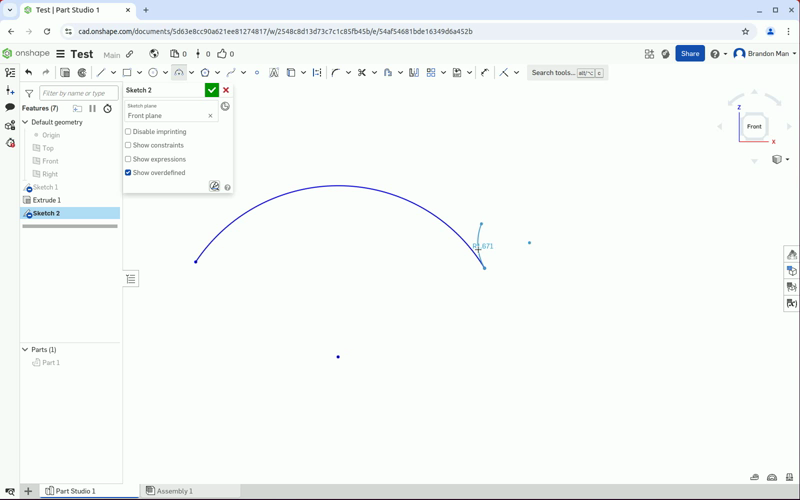
scroll(6)
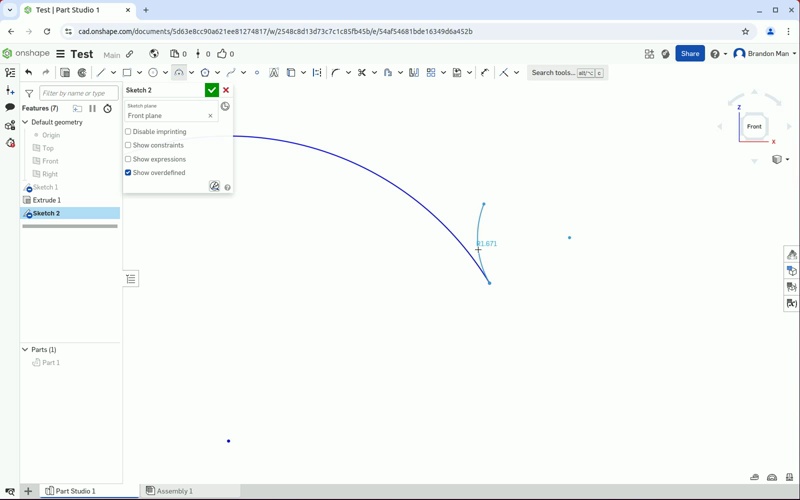
click(478, 249)
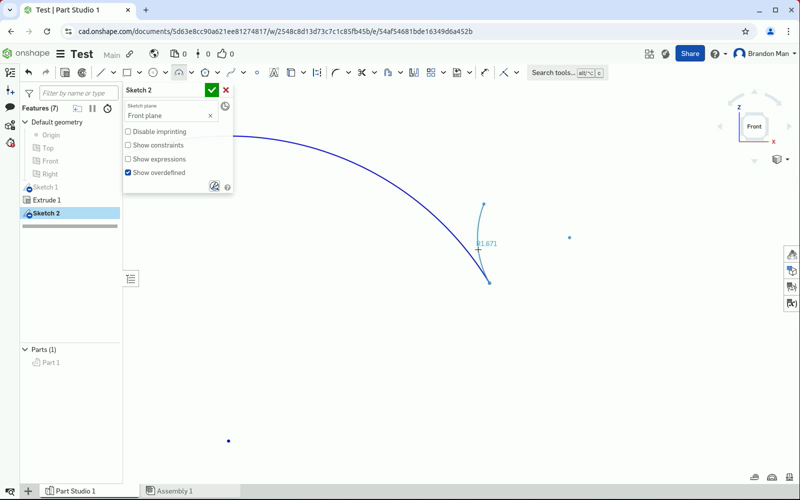
scroll(-6)
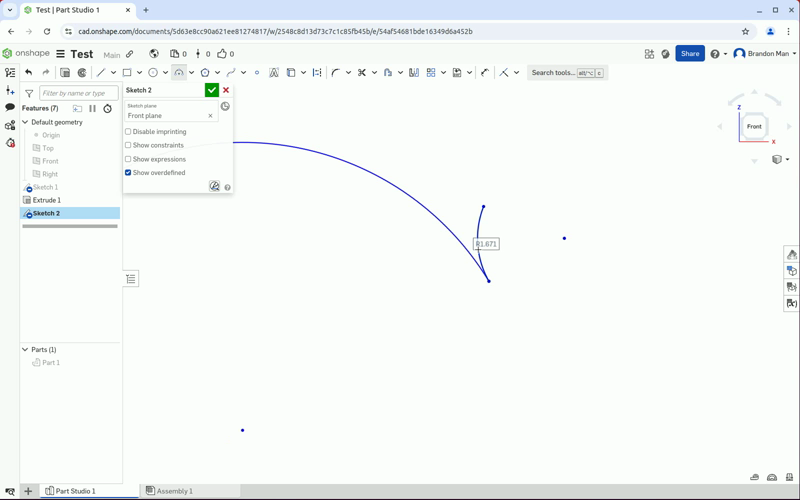
scroll(-6)
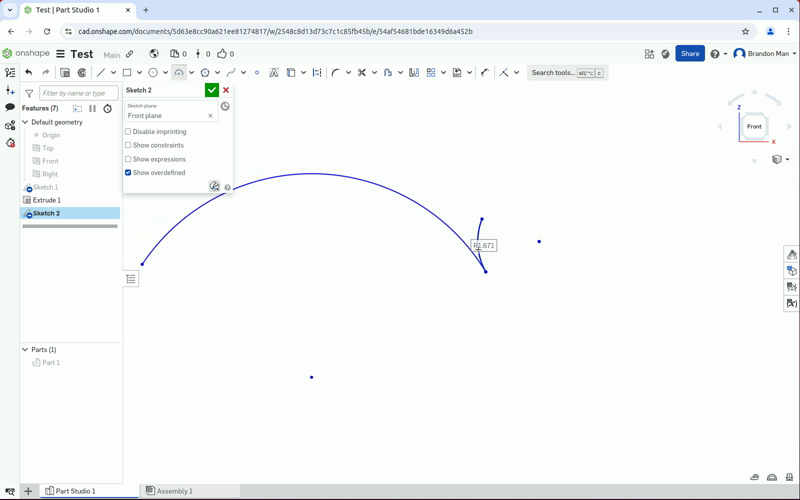
scroll(-6)
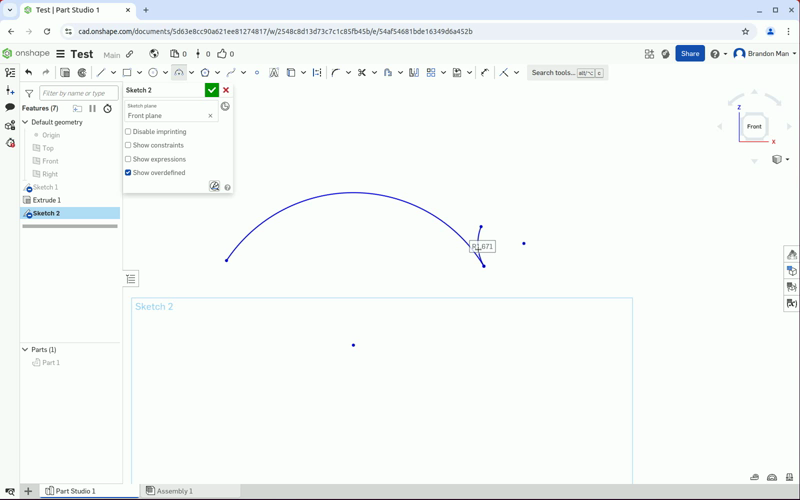
scroll(-6)
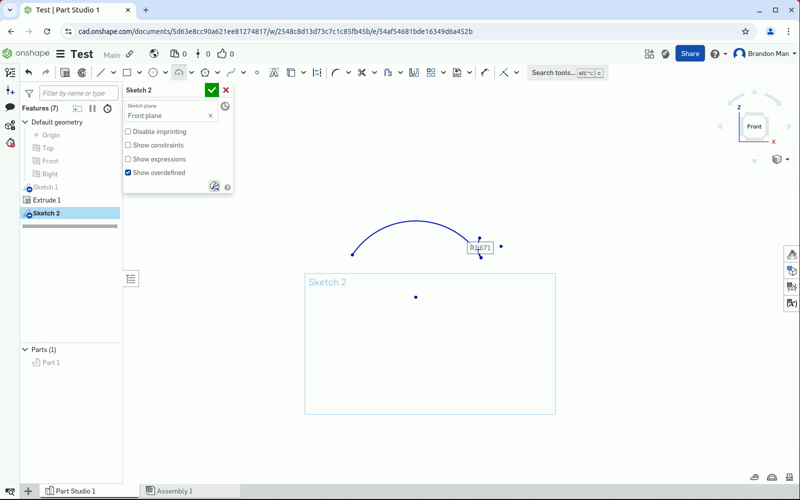
scroll(-6)
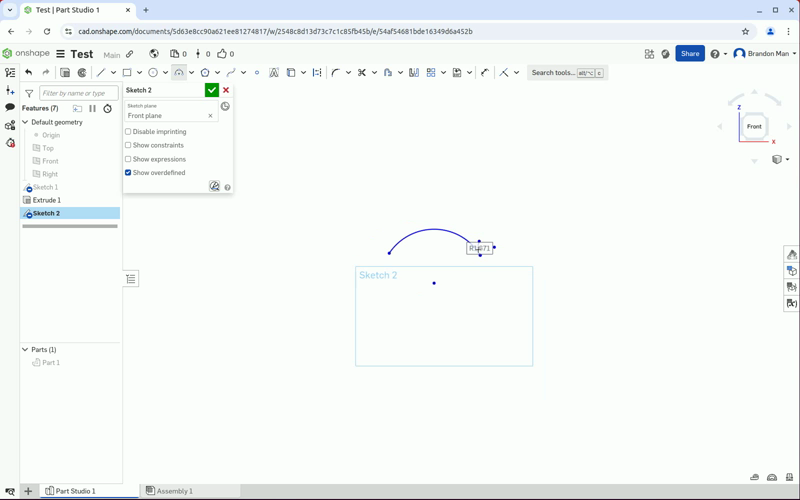
scroll(-6)
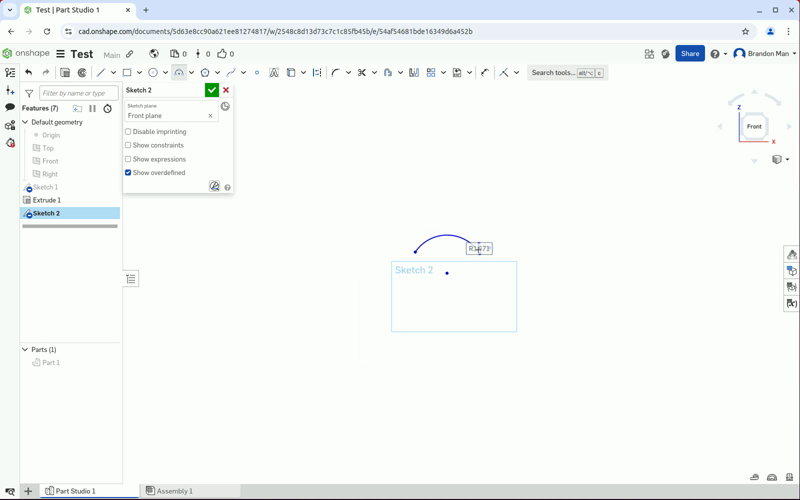
scroll(-6)
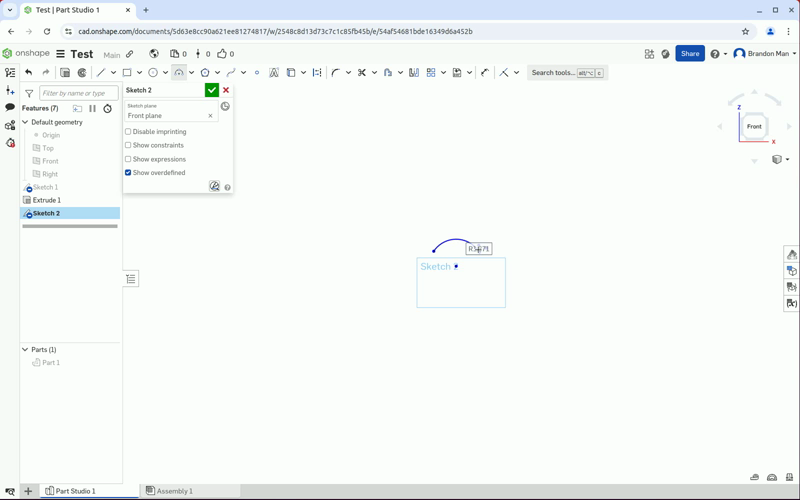
key_up(shift)
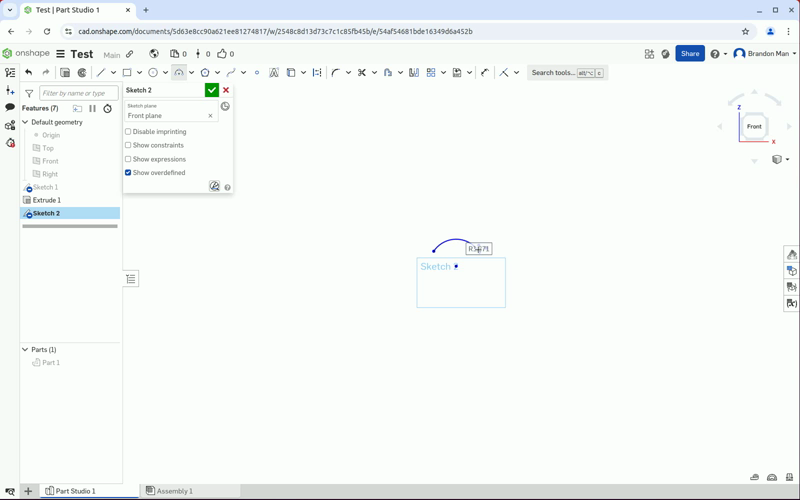
mouse_move(478, 245)
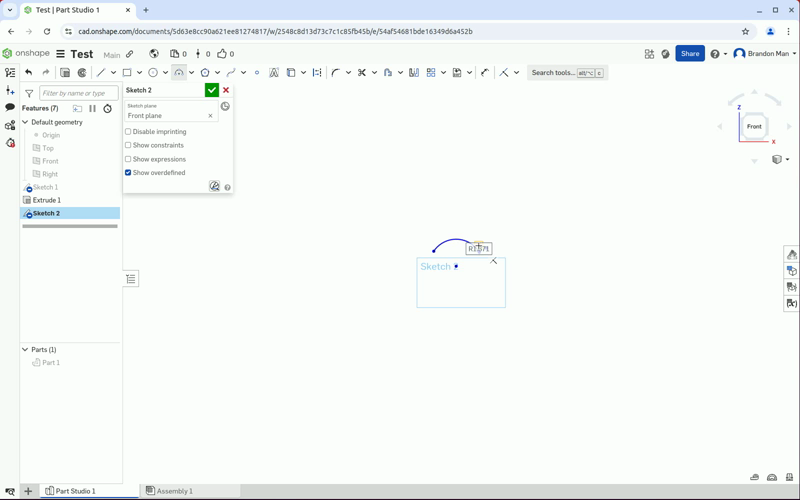
scroll(6)
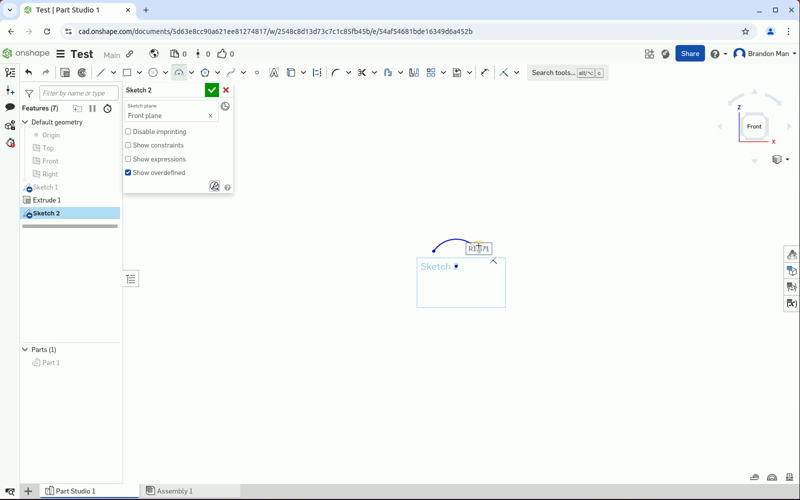
scroll(6)
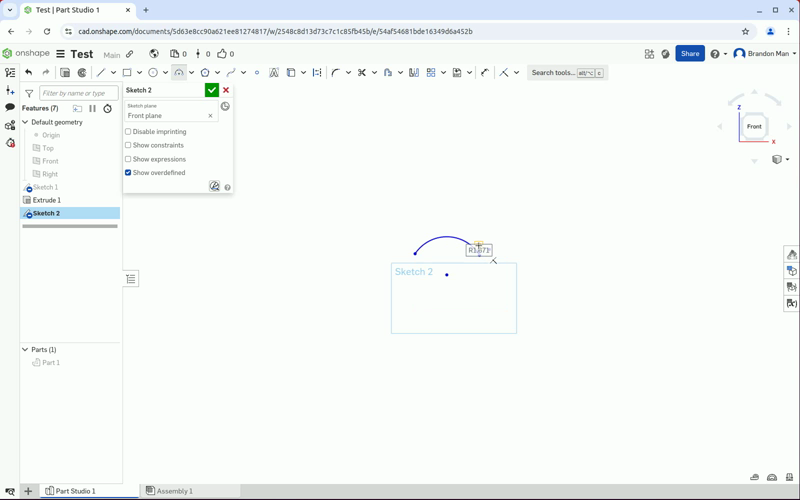
scroll(6)
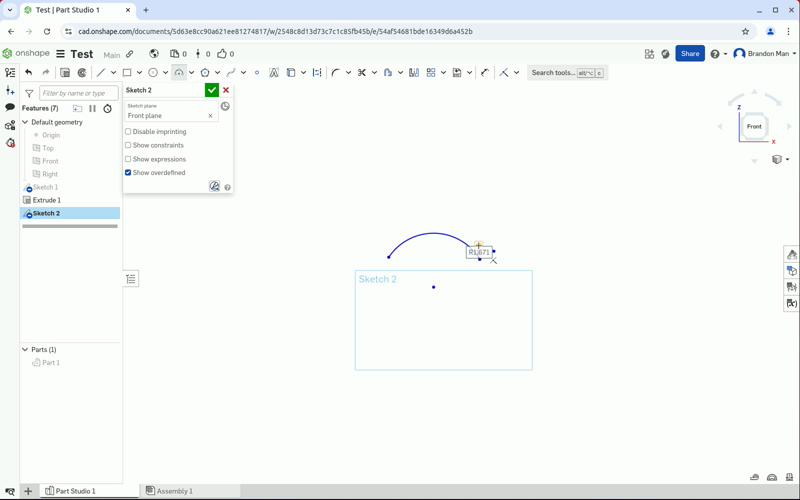
scroll(6)
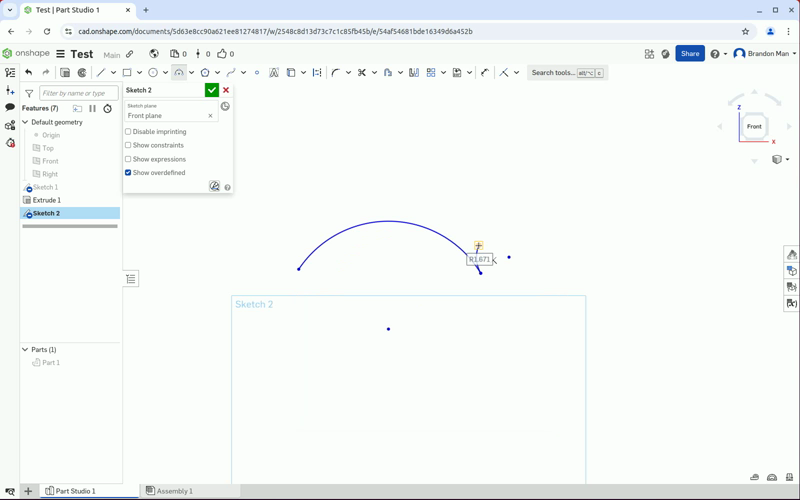
scroll(6)
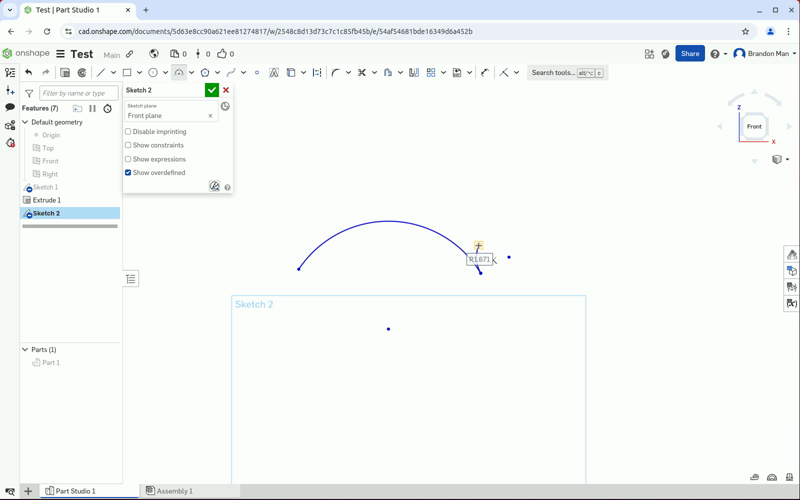
scroll(6)
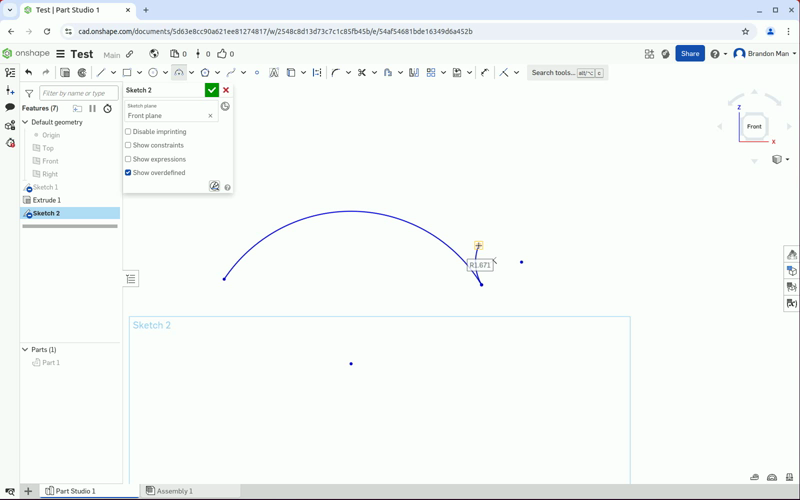
scroll(6)
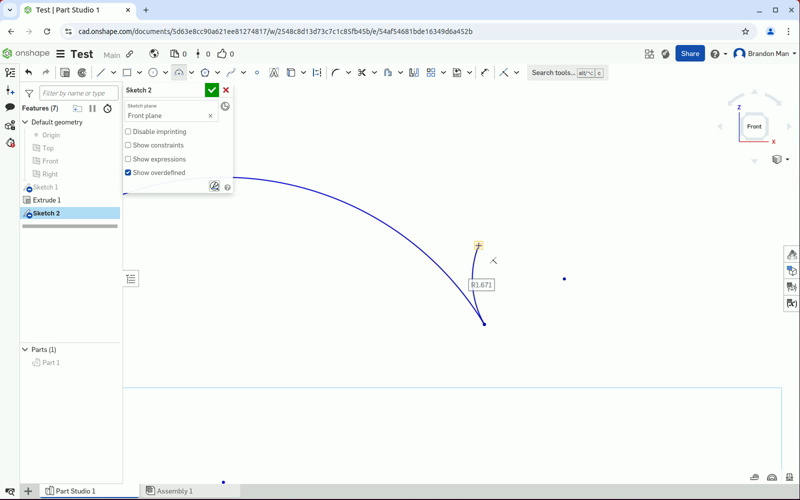
click(478, 245)
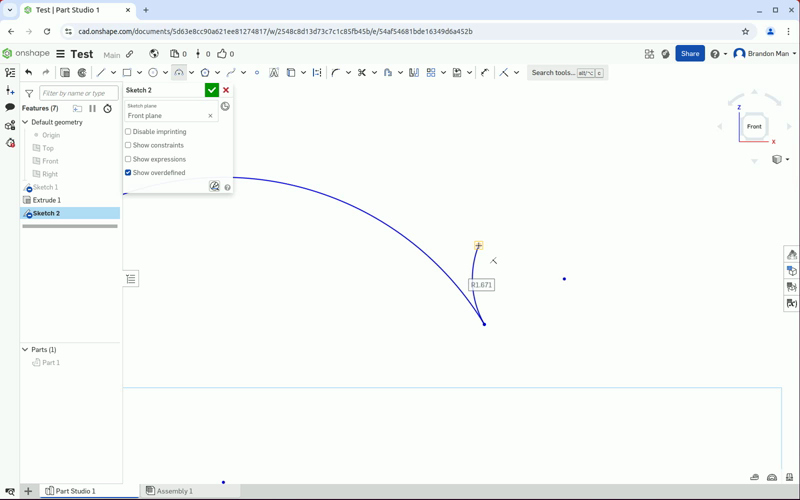
scroll(-6)
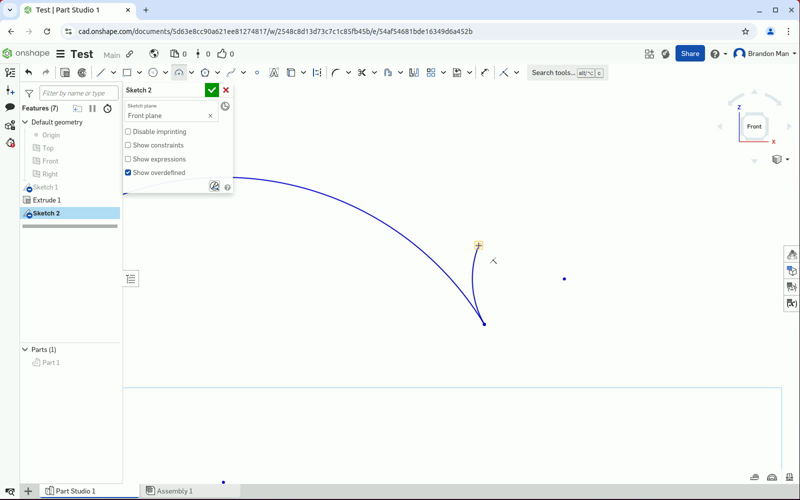
scroll(-6)
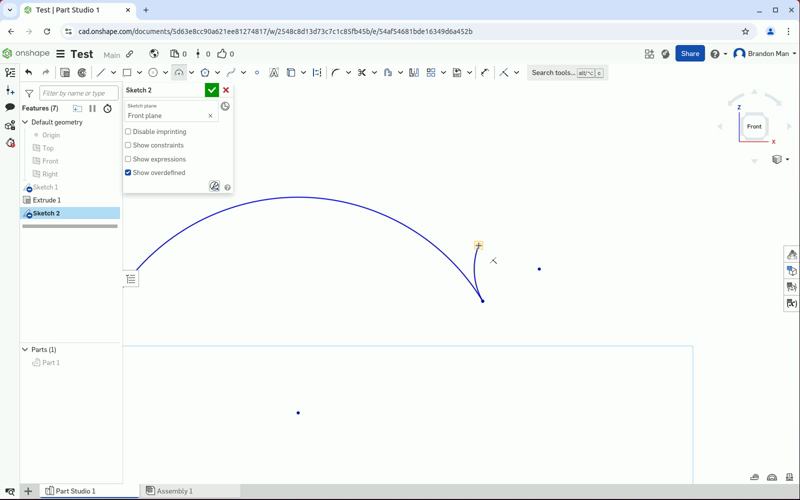
scroll(-6)
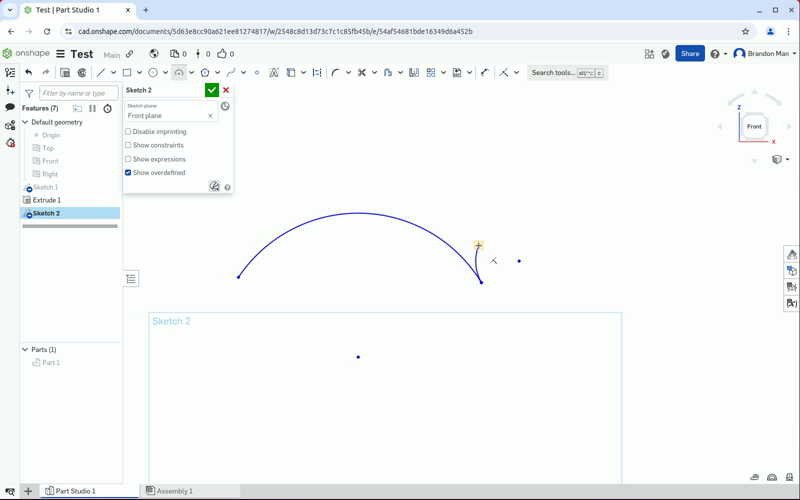
scroll(-6)
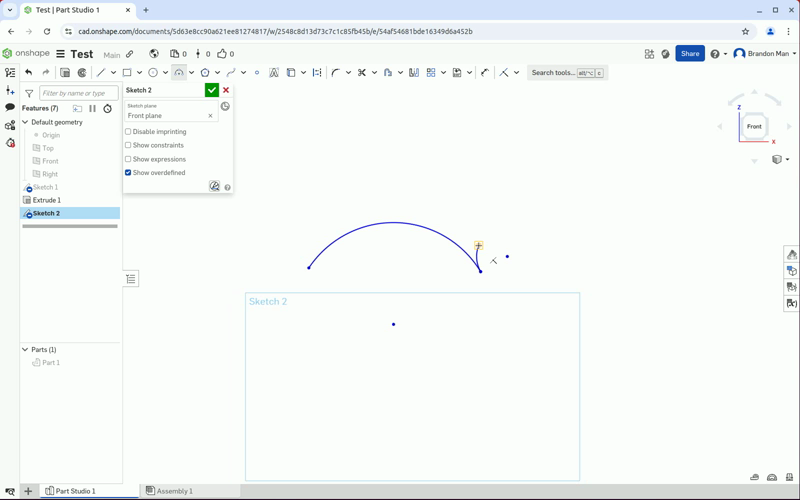
scroll(-6)
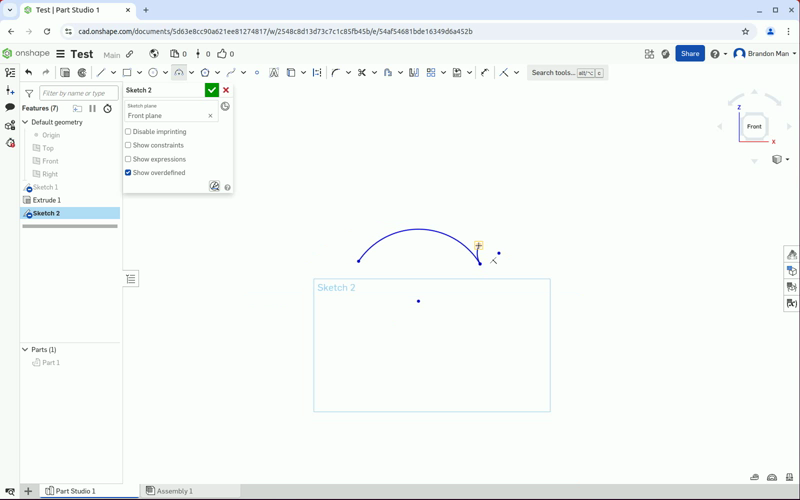
scroll(-6)
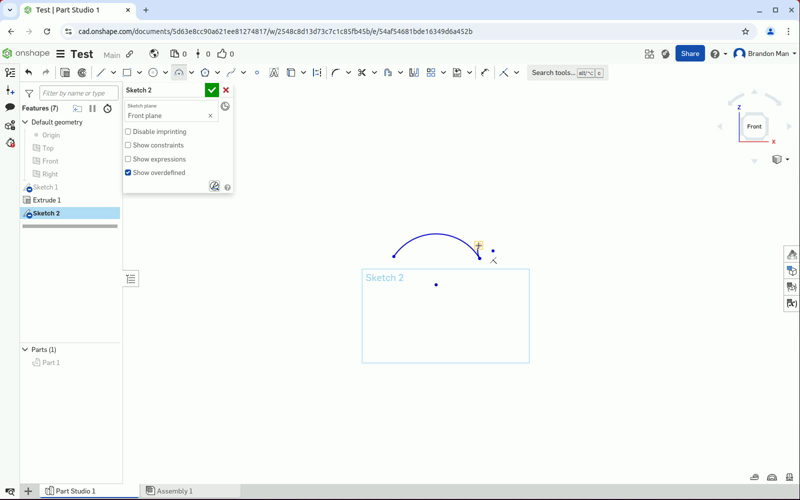
scroll(-6)
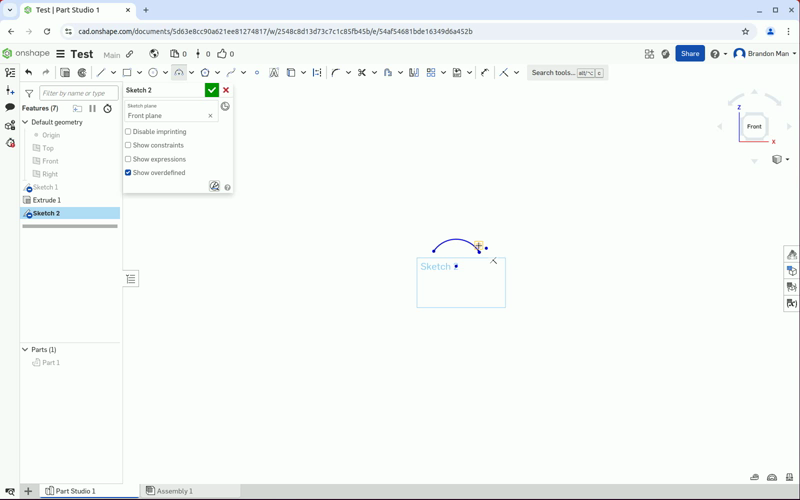
key_down(shift)
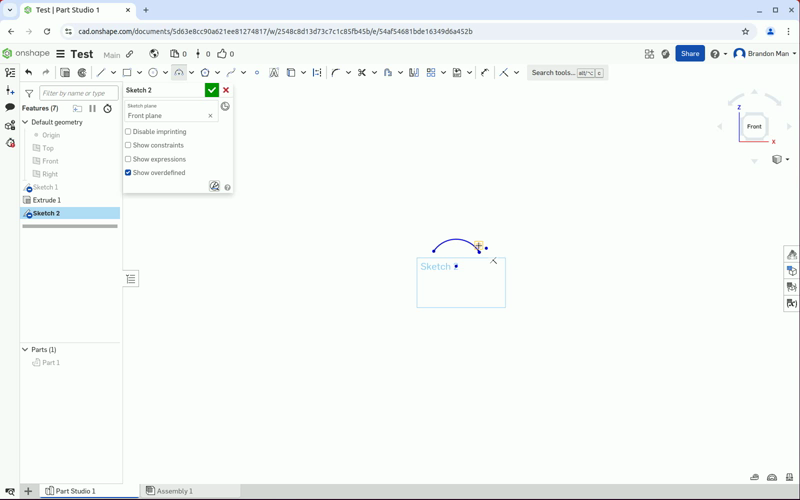
mouse_move(433, 245)
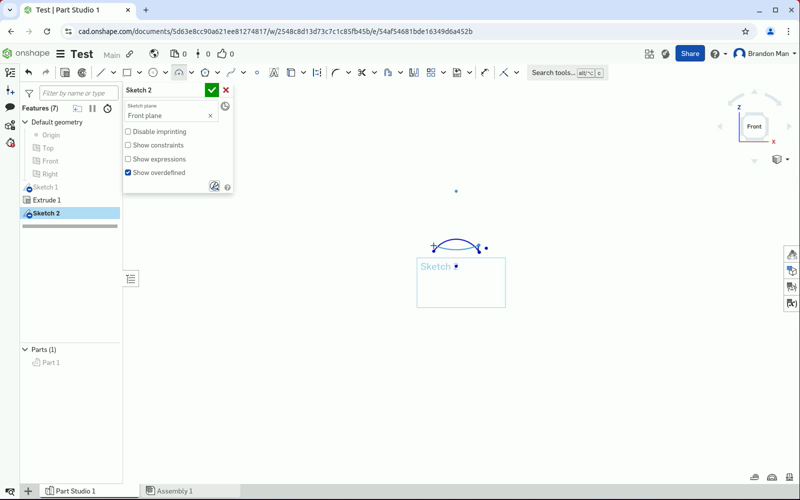
click(433, 245)
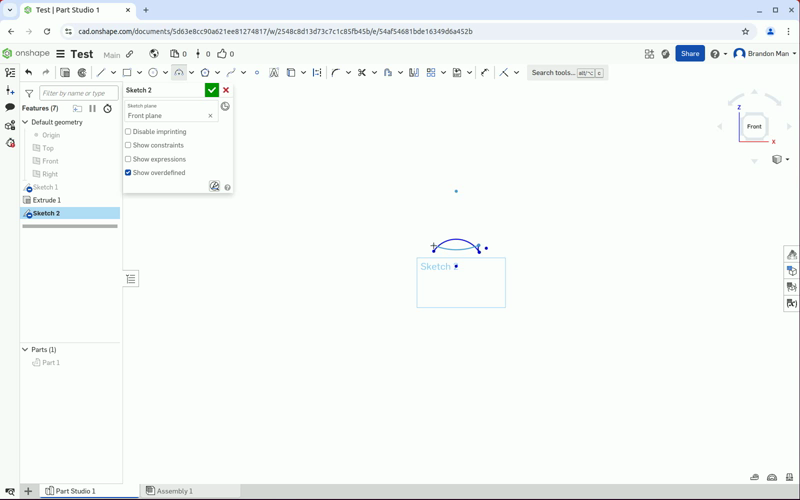
mouse_move(456, 231)
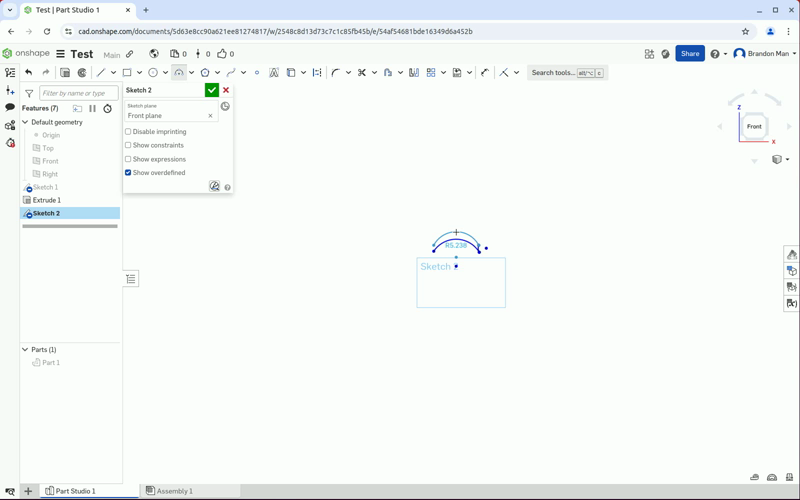
click(456, 231)
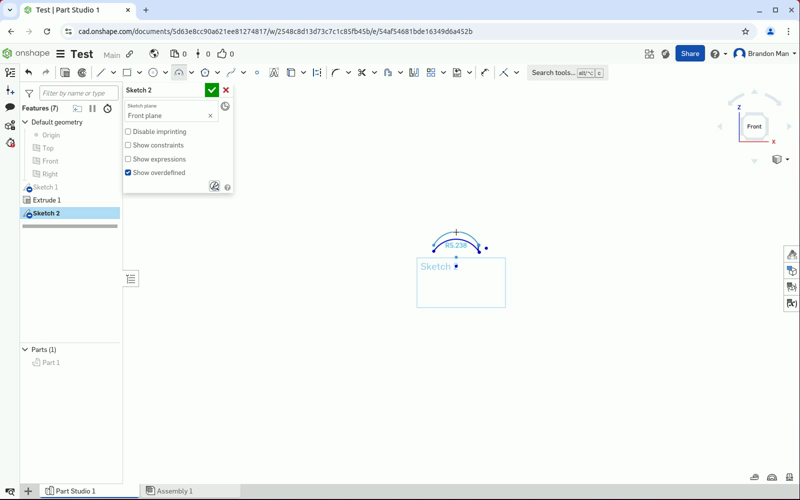
key_up(shift)
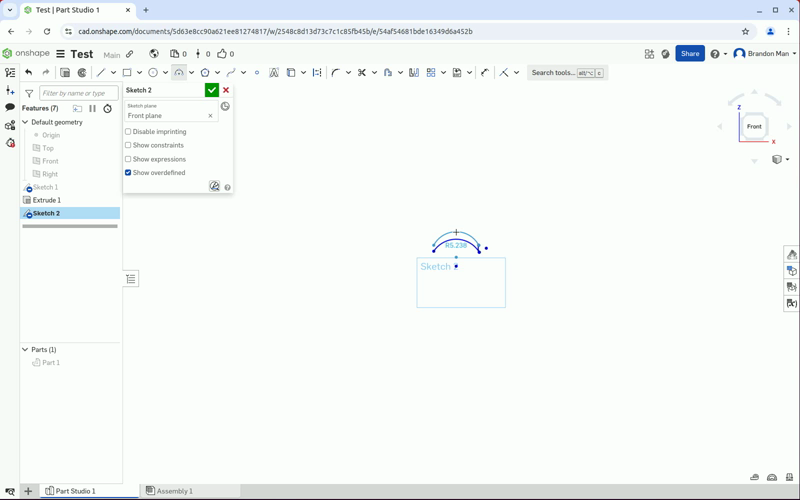
mouse_move(433, 245)
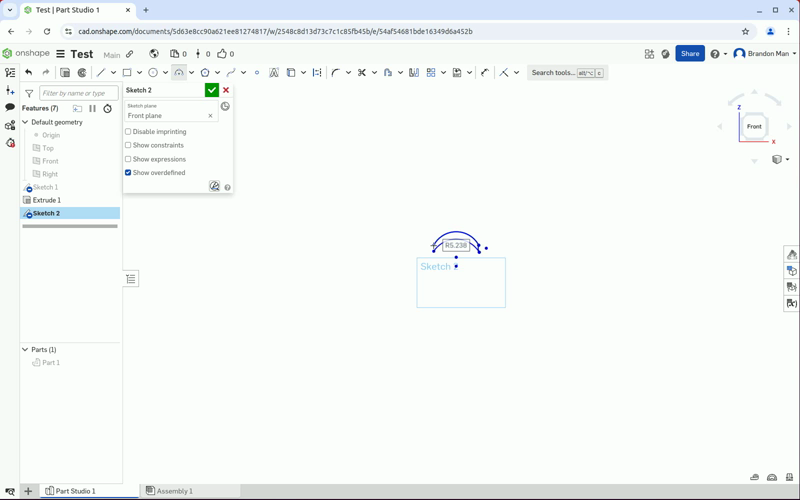
click(433, 245)
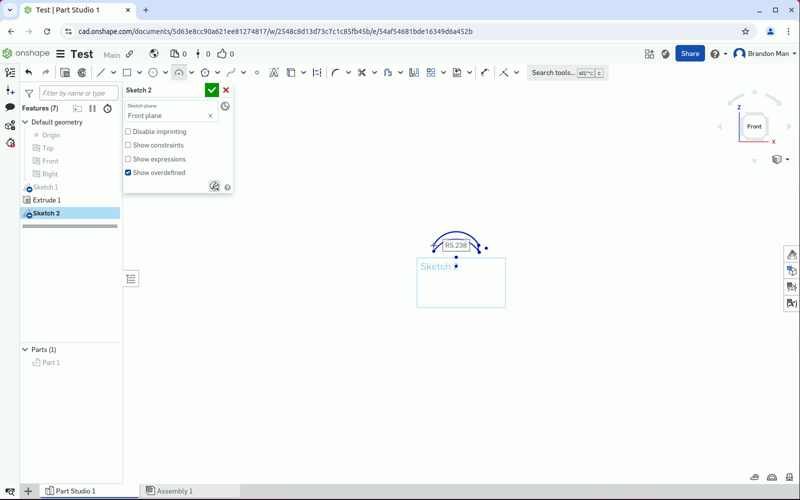
mouse_move(433, 251)
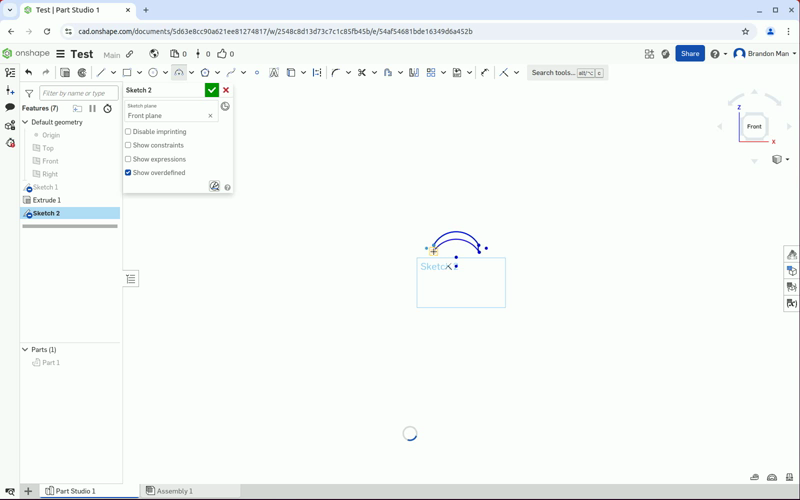
scroll(6)
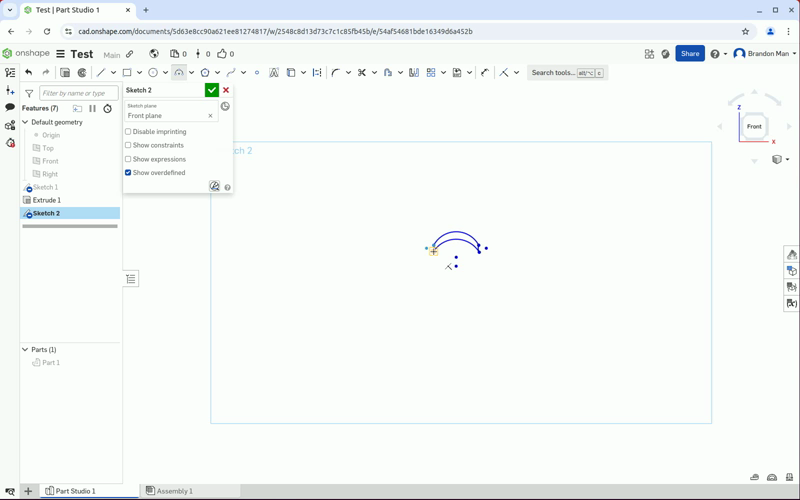
scroll(6)
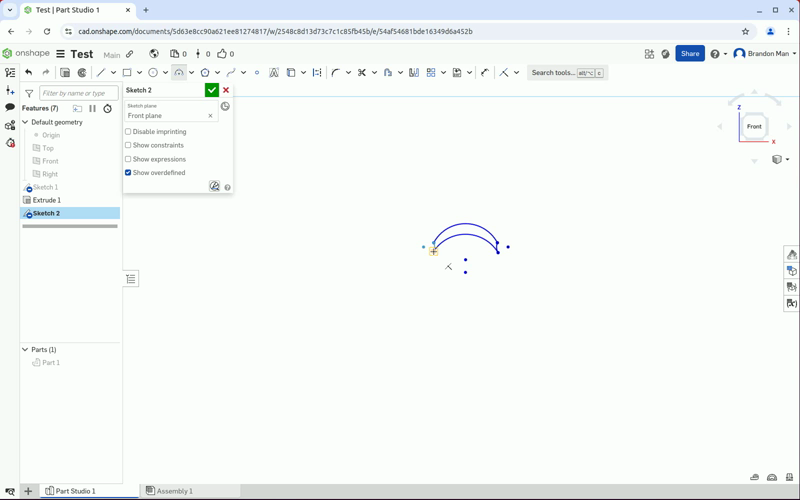
scroll(6)
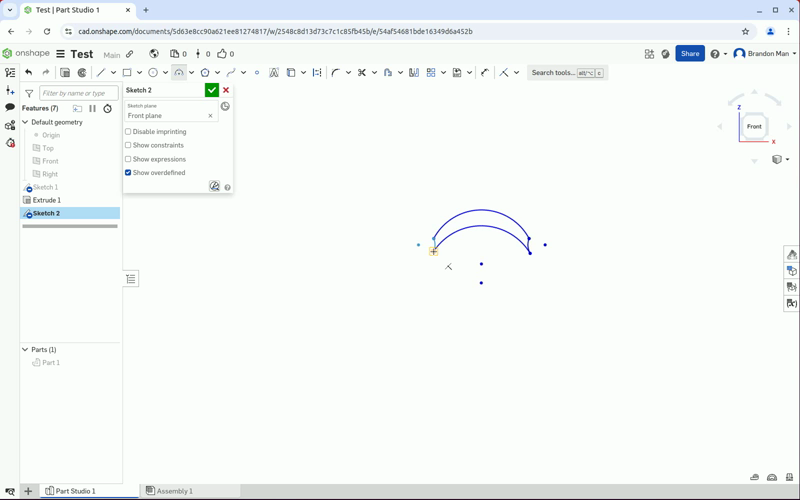
scroll(6)
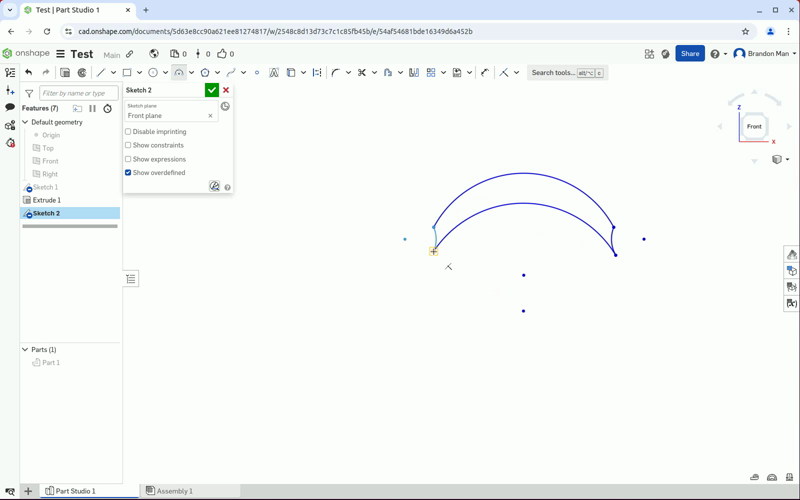
scroll(6)
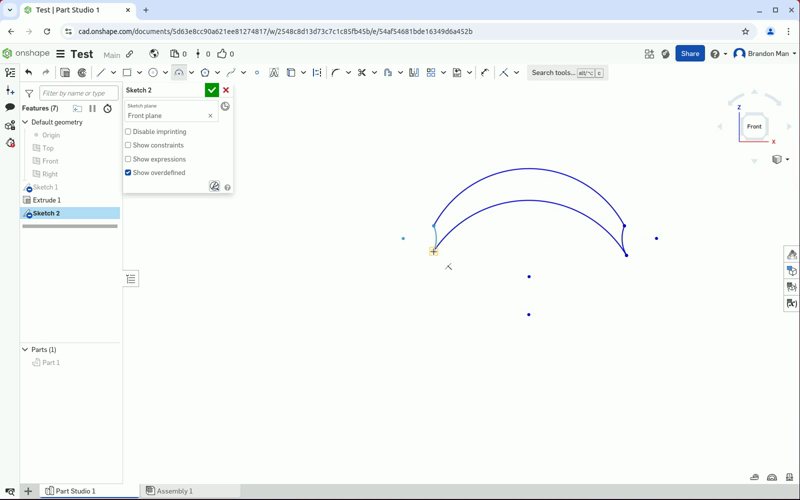
scroll(6)
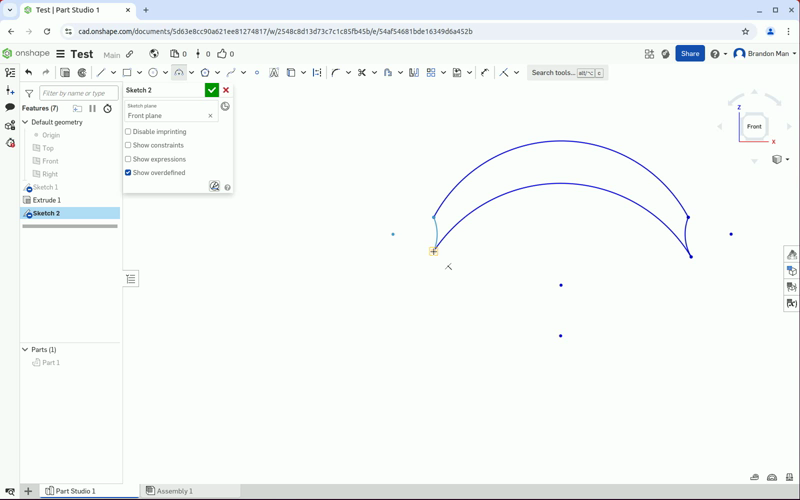
scroll(6)
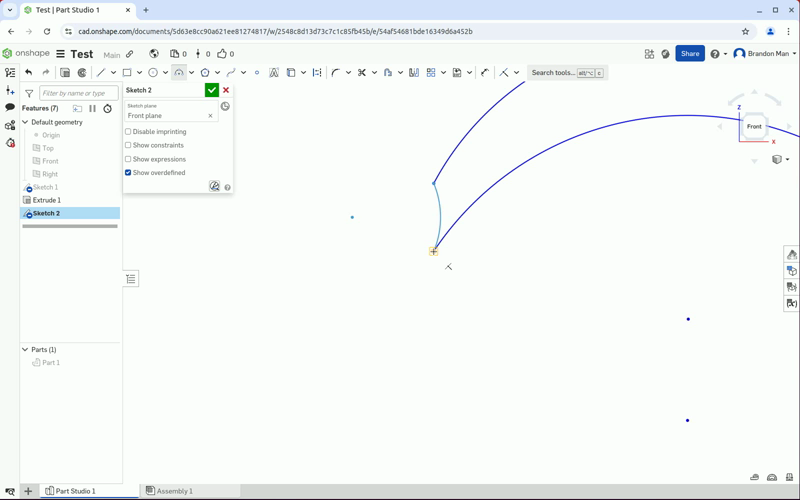
click(433, 251)
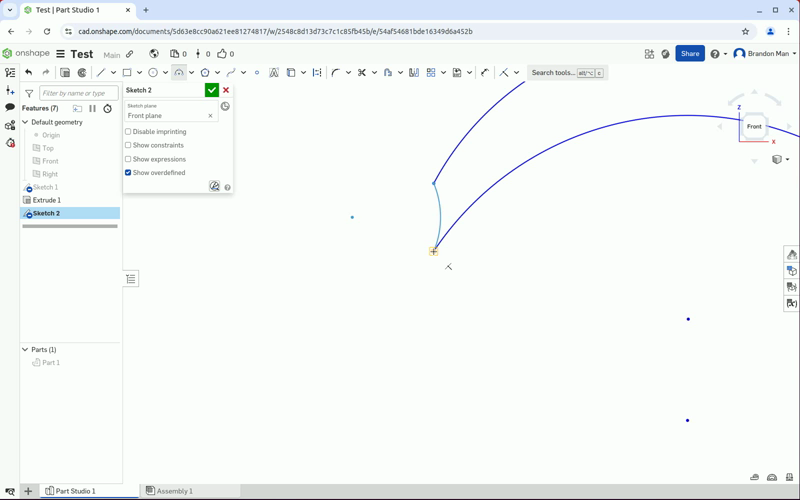
scroll(-6)
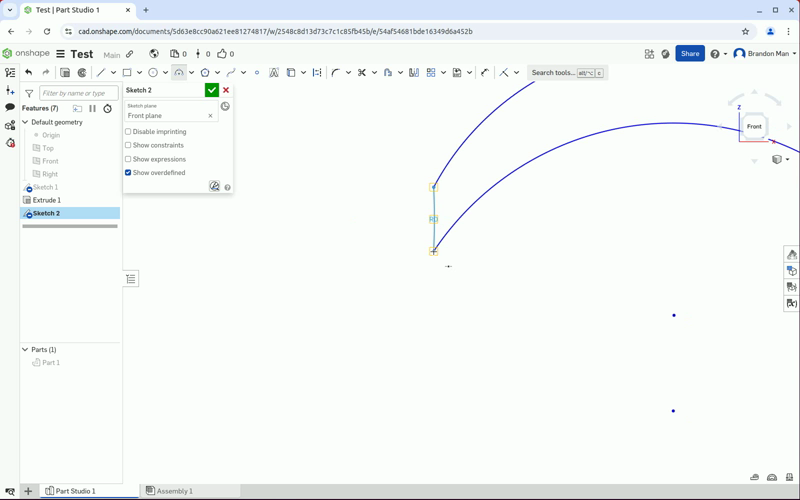
scroll(-6)
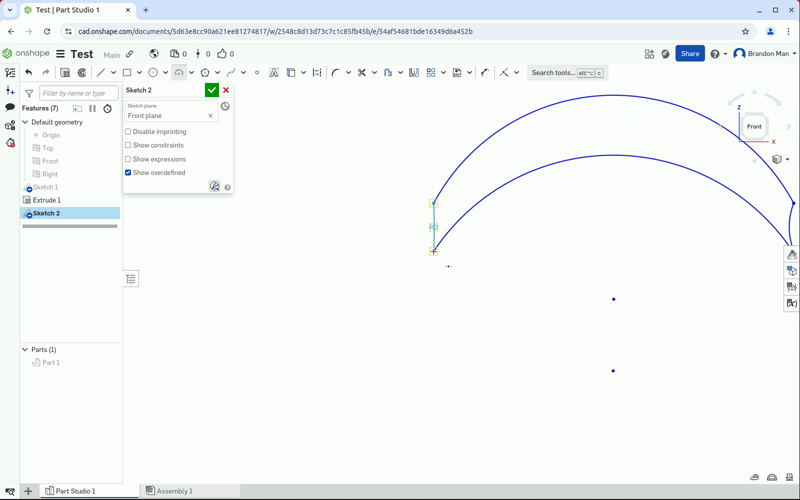
scroll(-6)
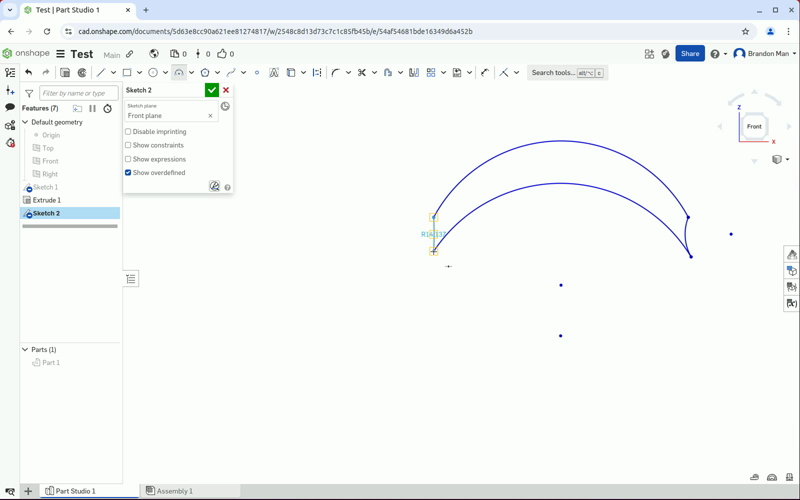
scroll(-6)
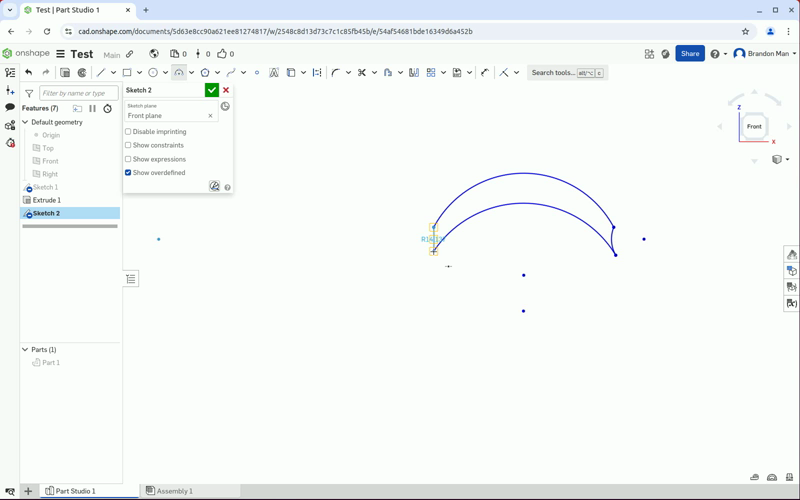
scroll(-6)
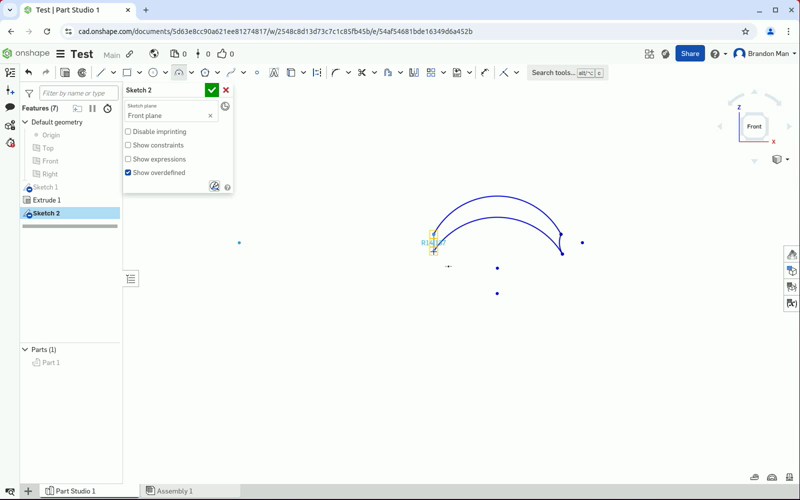
scroll(-6)
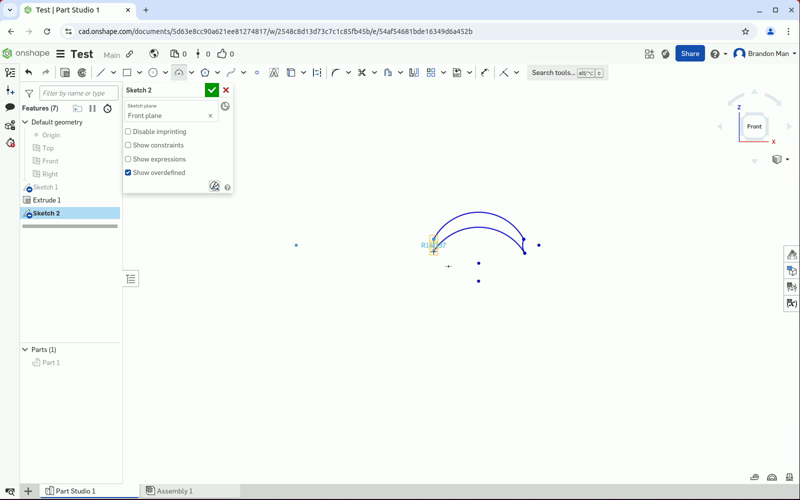
scroll(-6)
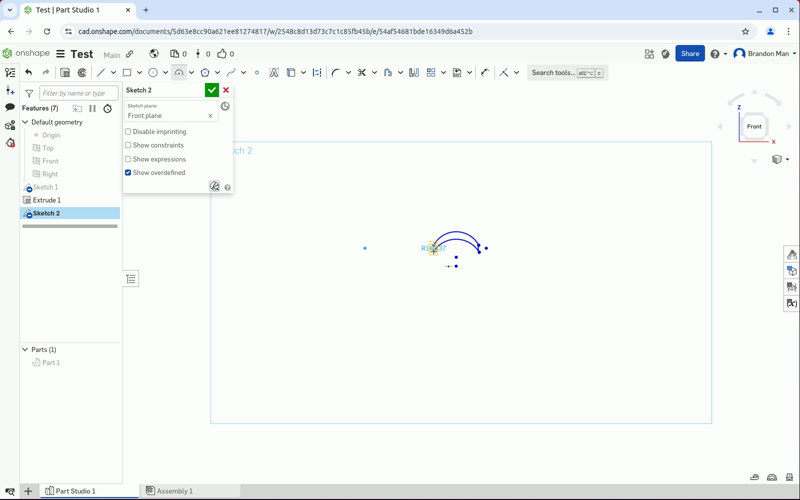
key_down(shift)
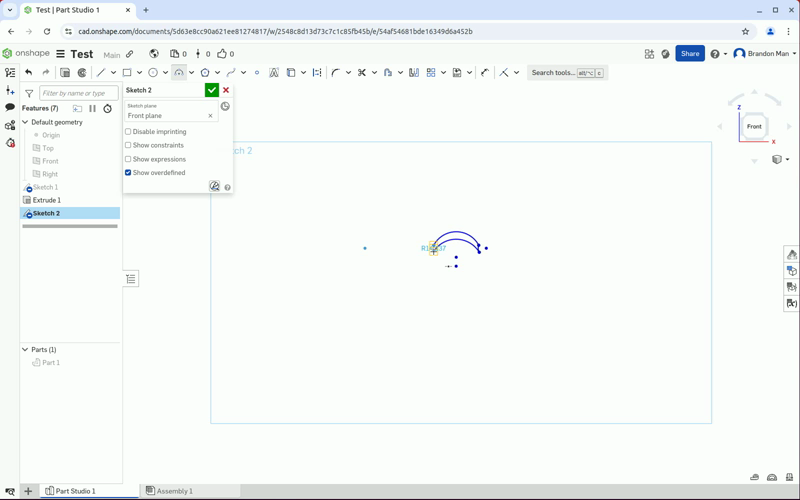
mouse_move(433, 248)
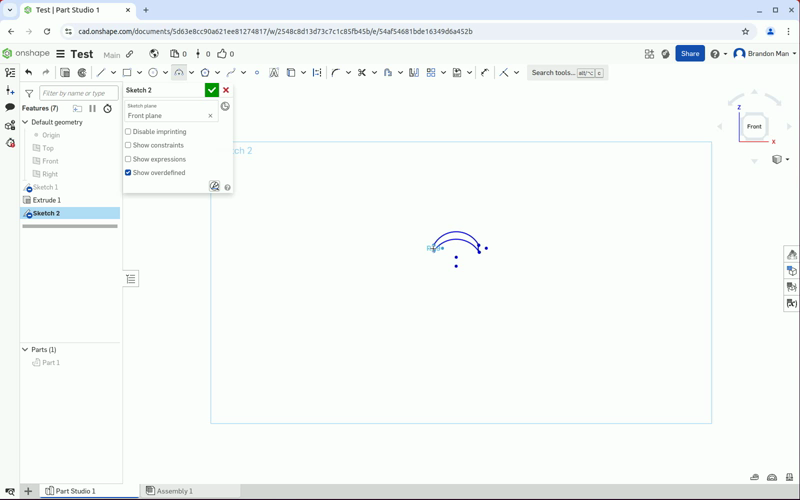
scroll(6)
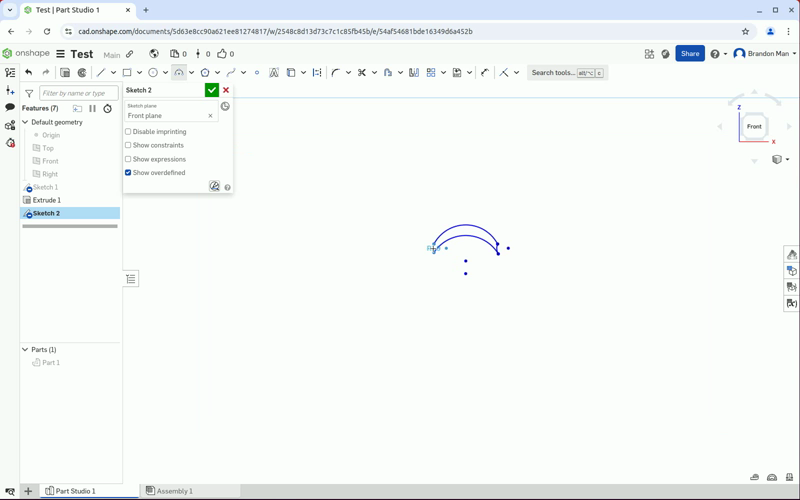
scroll(6)
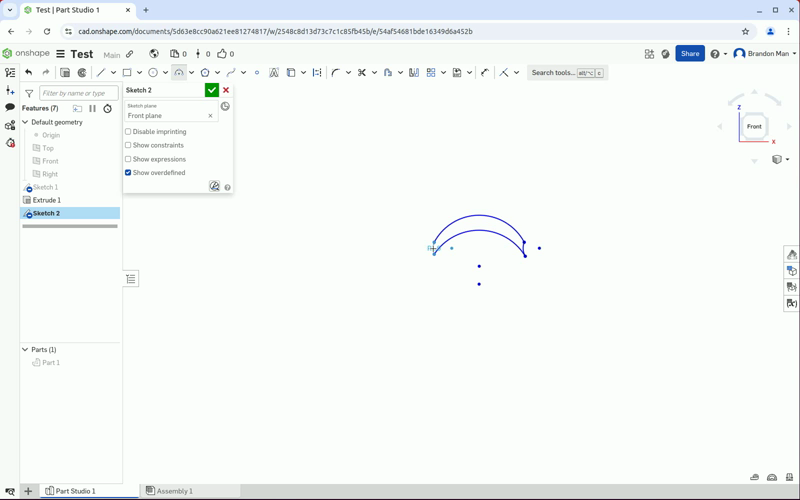
scroll(6)
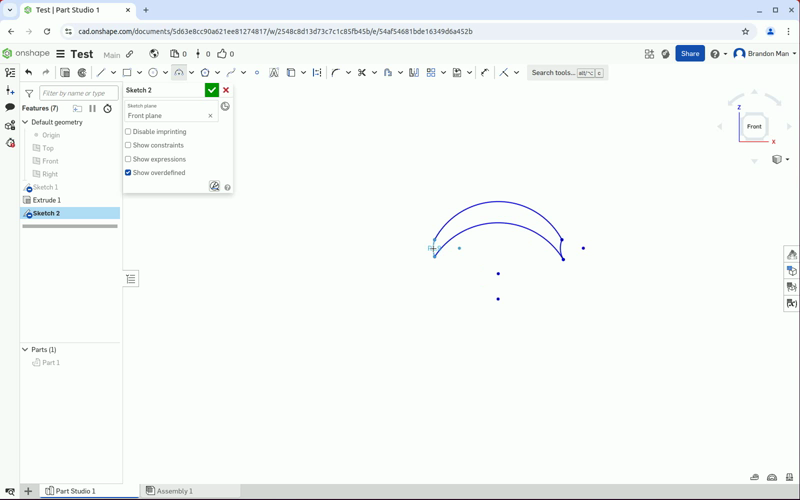
scroll(6)
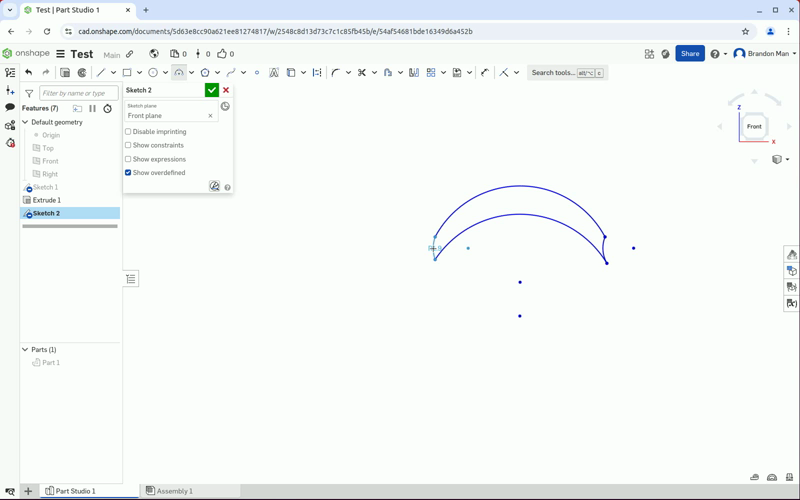
scroll(6)
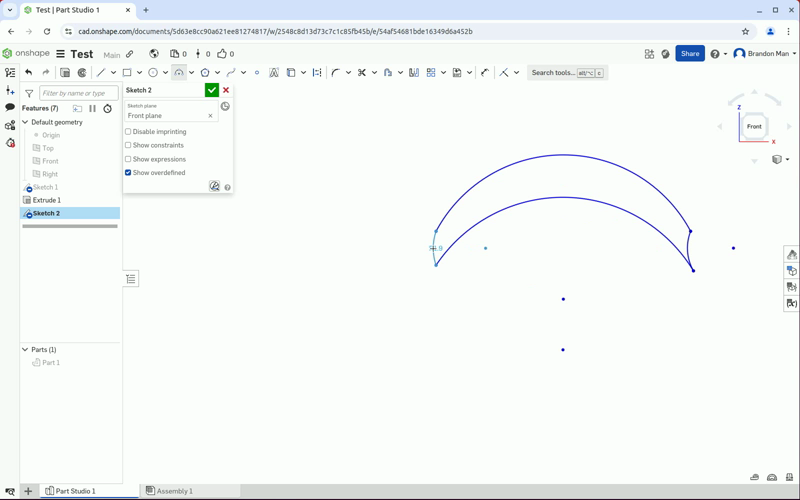
scroll(6)
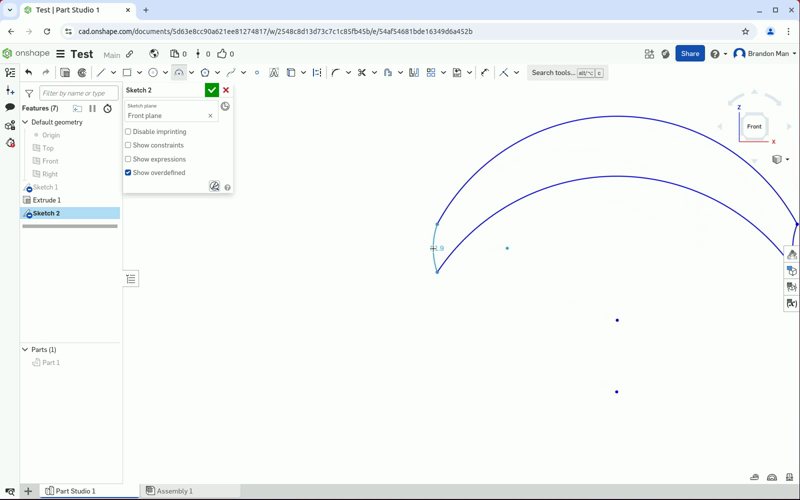
scroll(6)
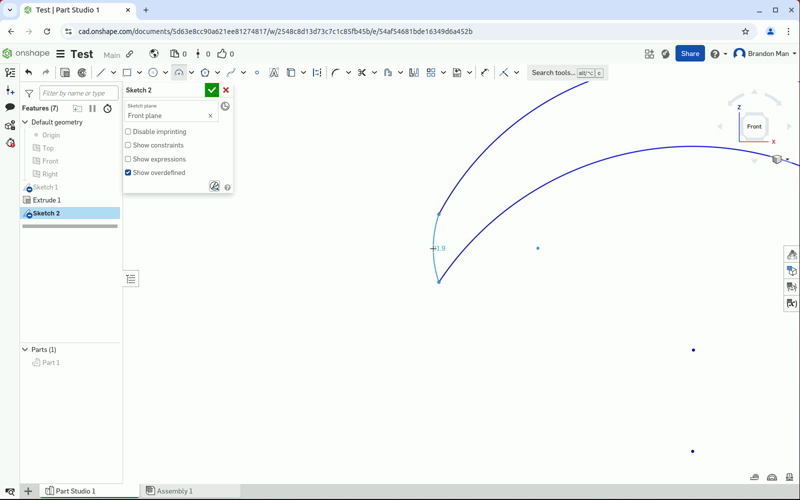
click(433, 248)
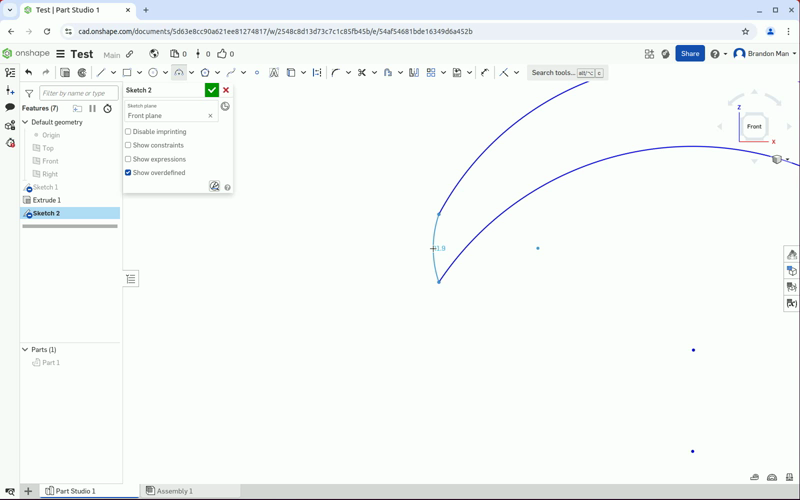
scroll(-6)
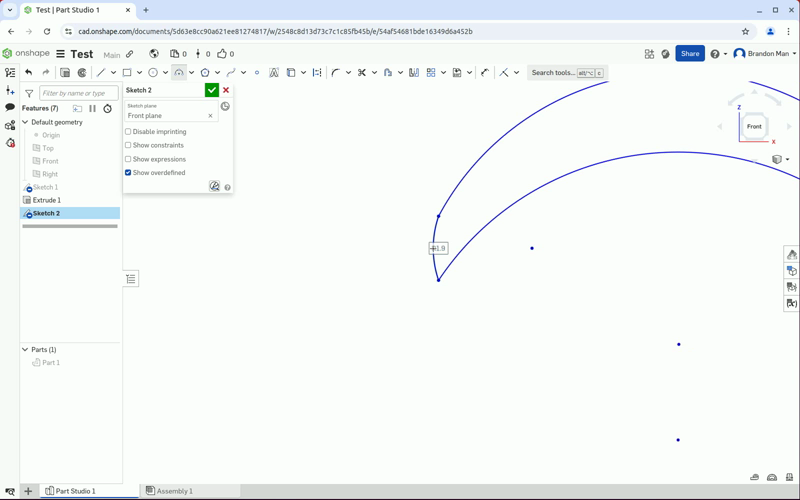
scroll(-6)
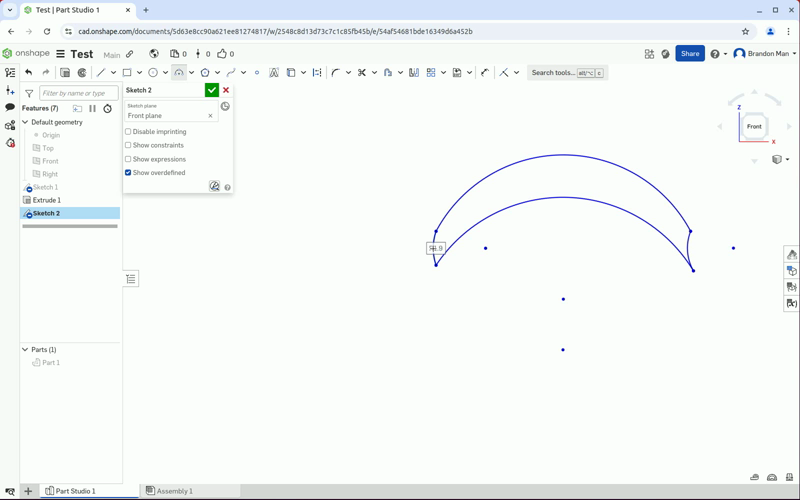
scroll(-6)
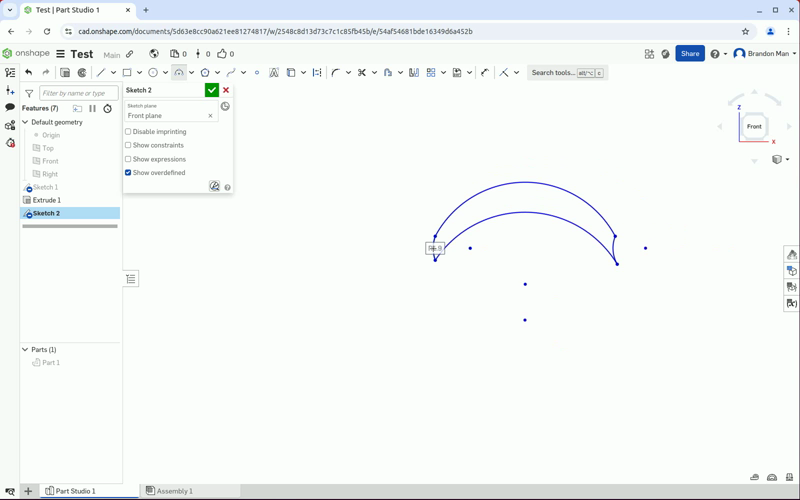
scroll(-6)
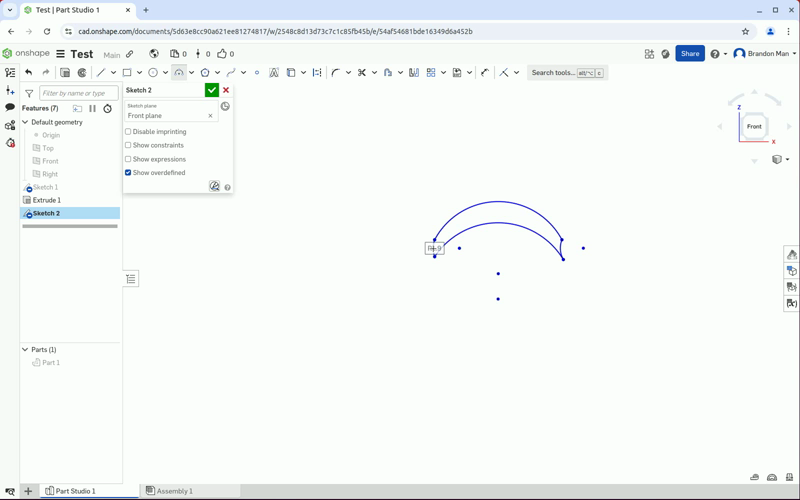
scroll(-6)
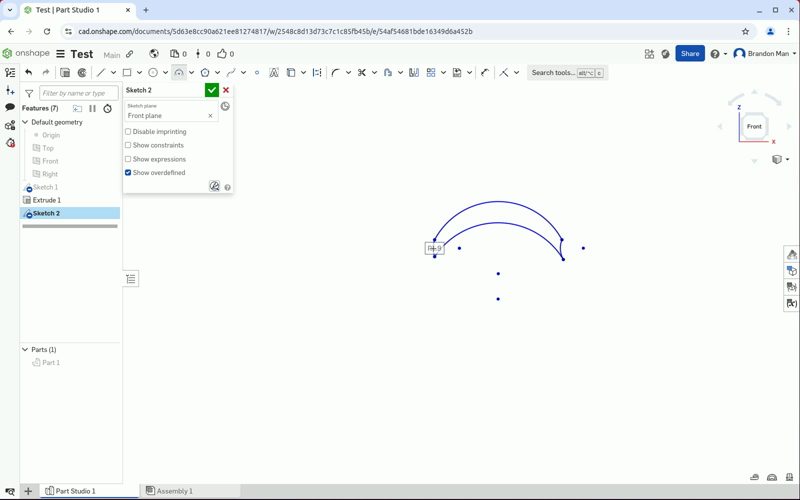
scroll(-6)
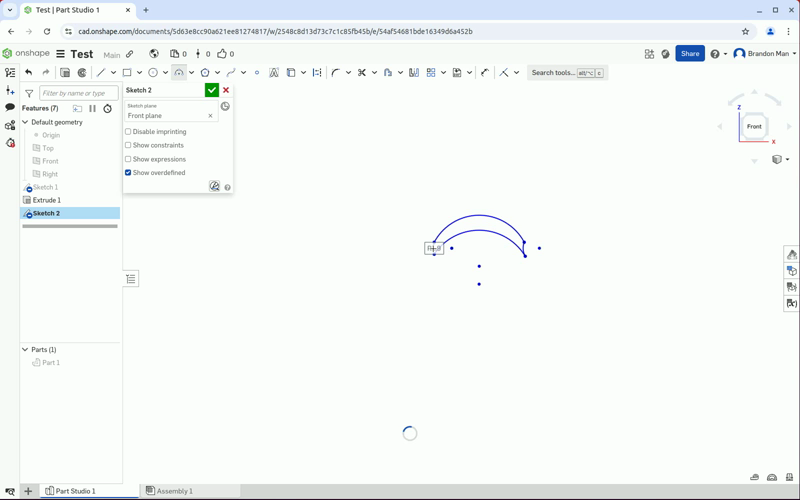
scroll(-6)
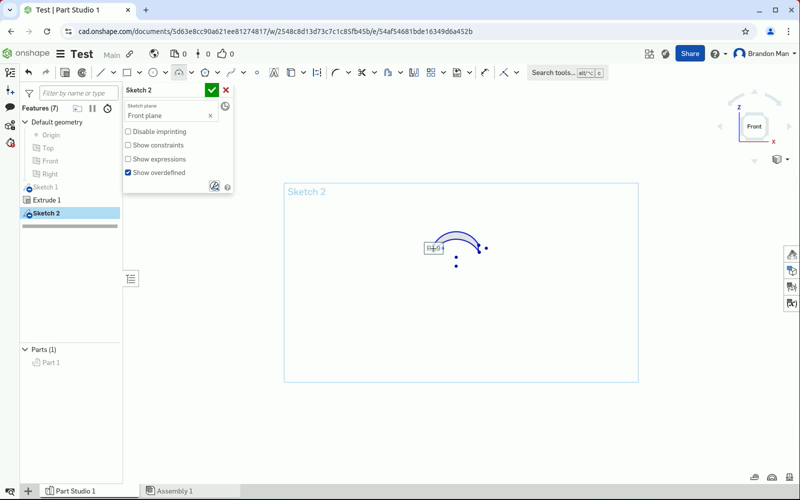
key_up(shift)
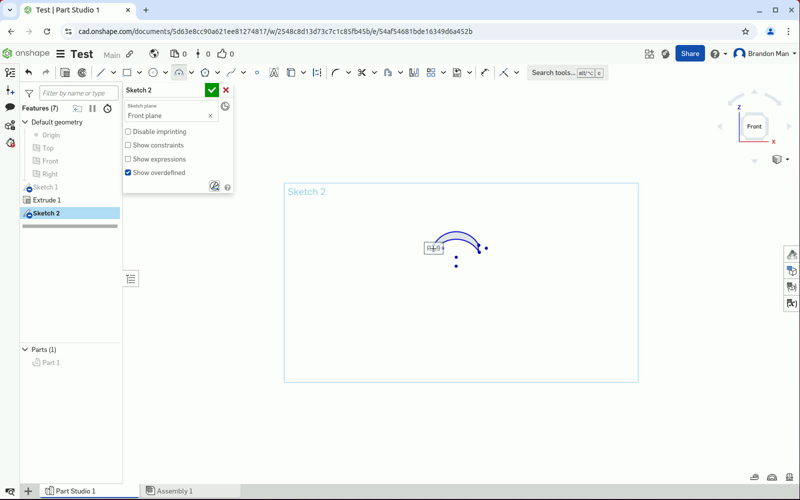
key(esc)
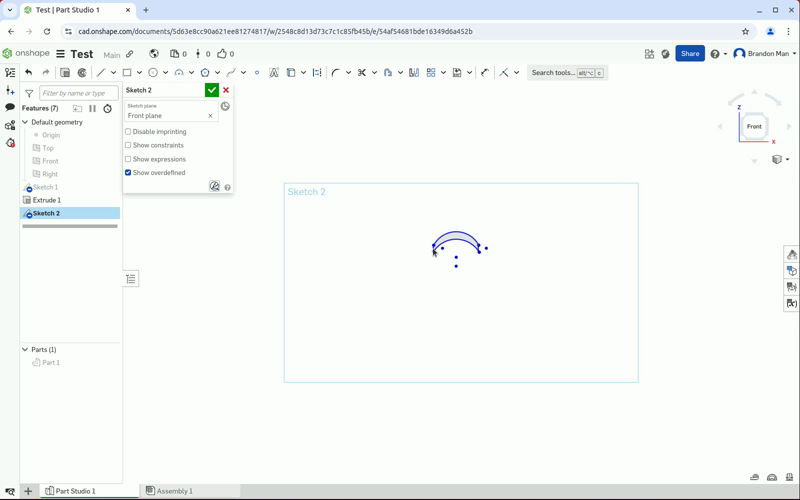
mouse_move(469, 251)
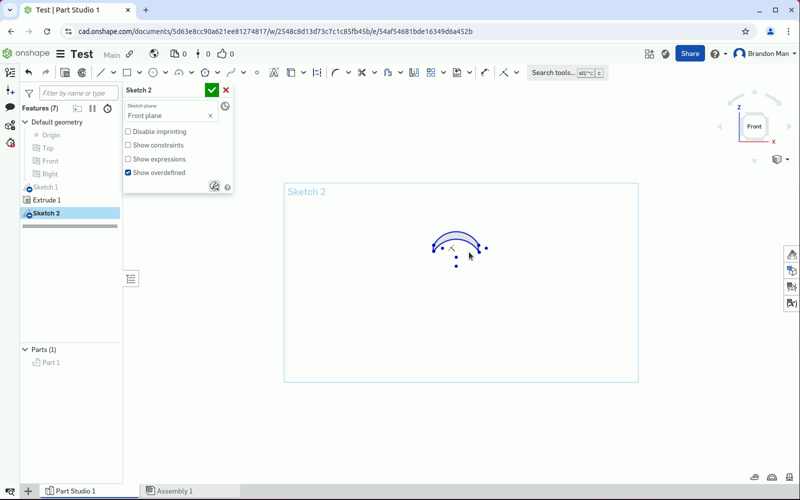
scroll(6)
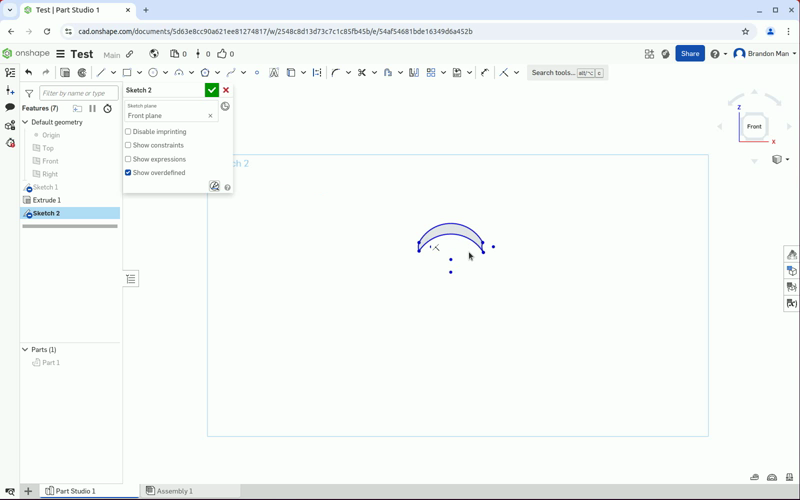
scroll(6)
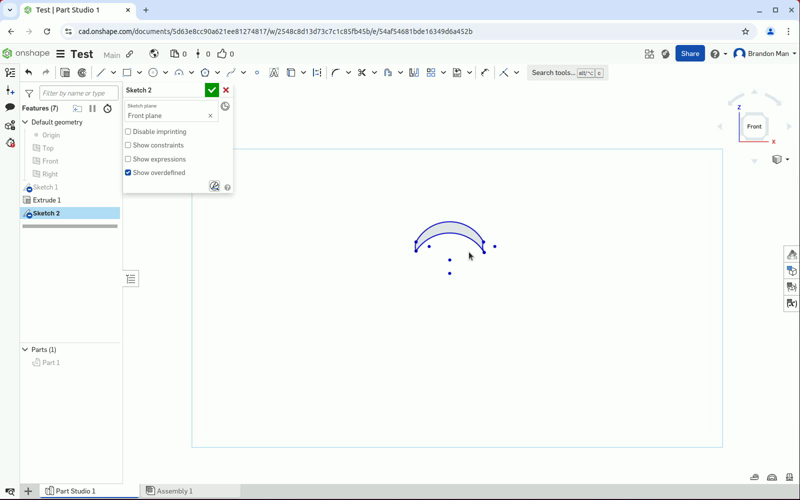
scroll(6)
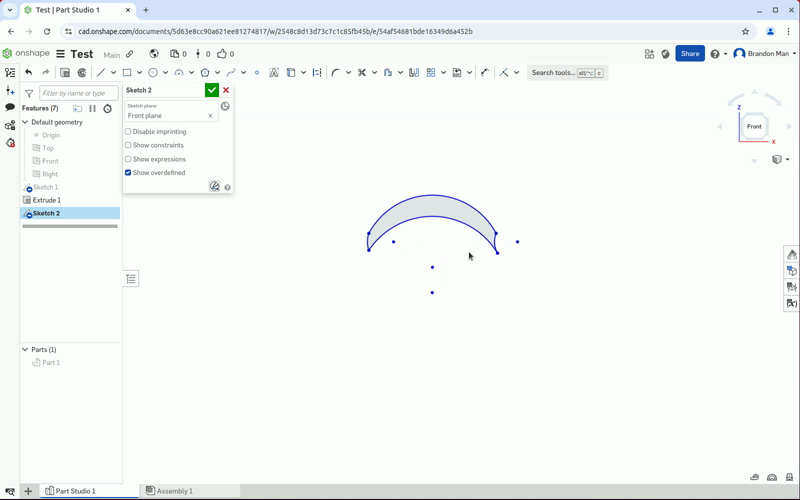
scroll(6)
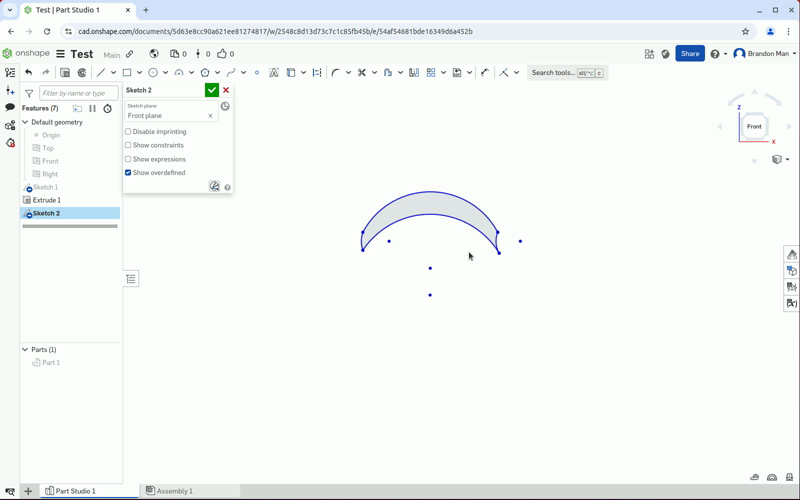
scroll(6)
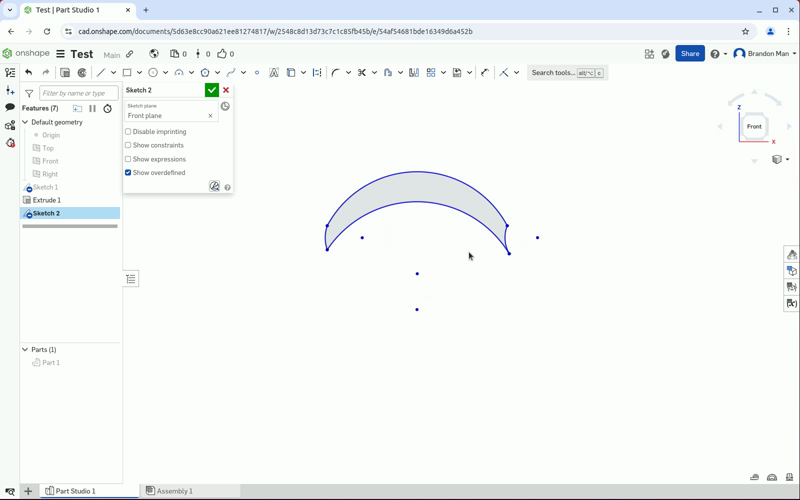
scroll(6)
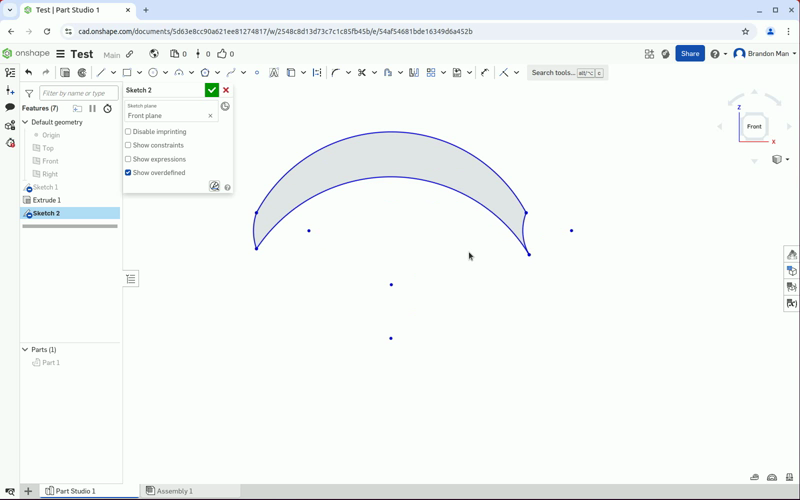
scroll(6)
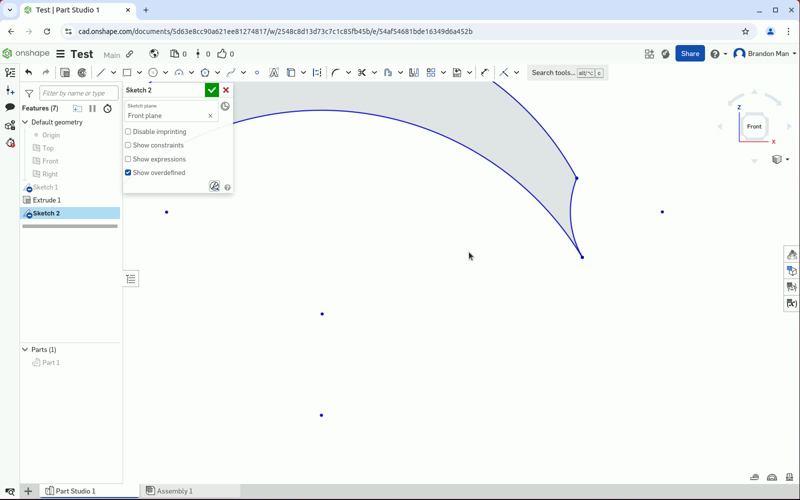
click(469, 251)
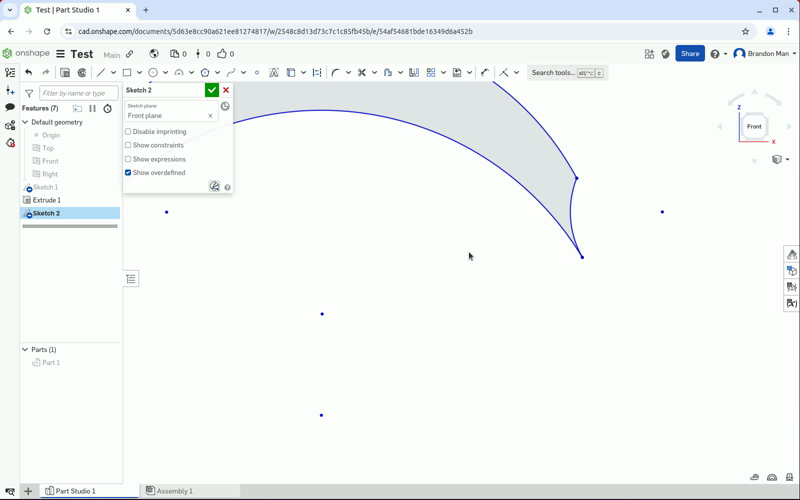
scroll(-6)
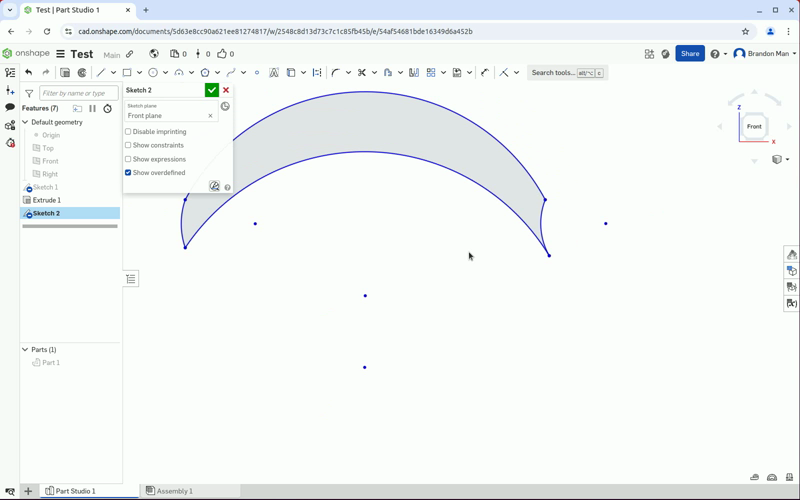
scroll(-6)
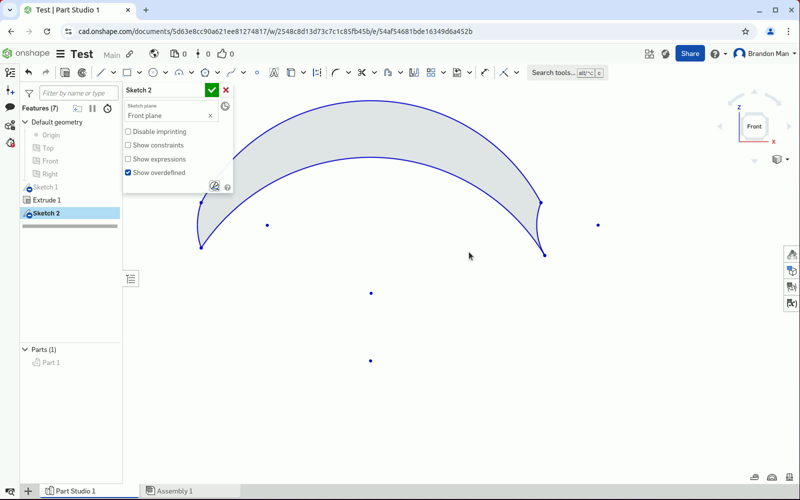
scroll(-6)
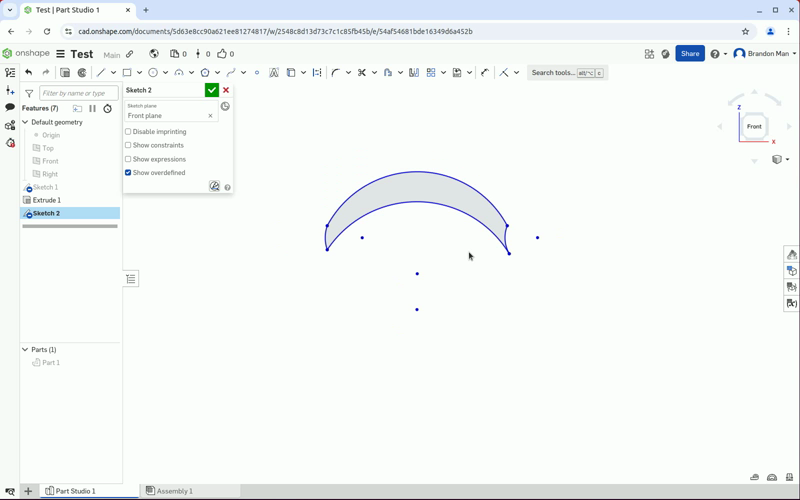
scroll(-6)
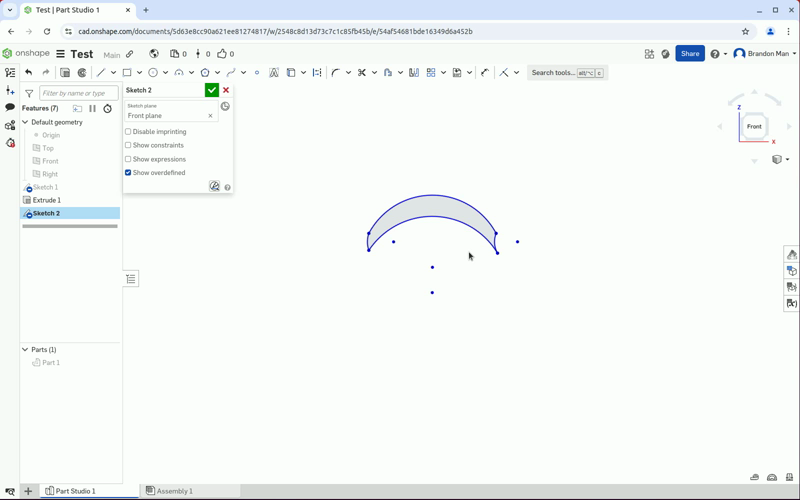
scroll(-6)
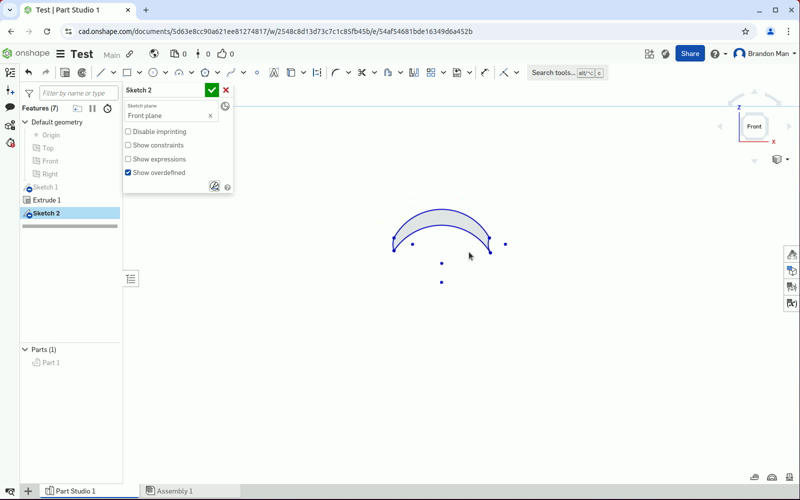
scroll(-6)
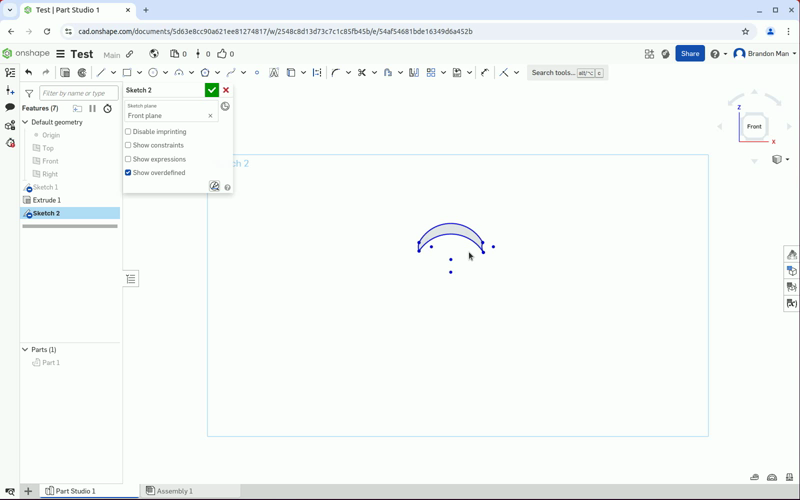
scroll(-6)
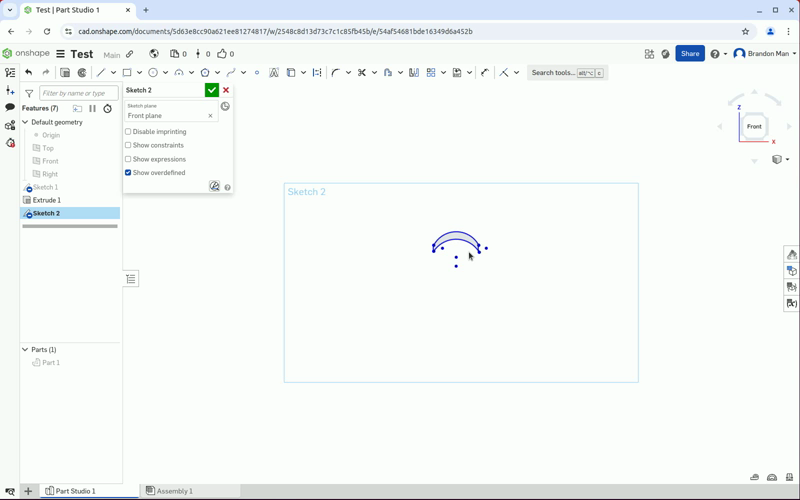
mouse_move(73, 352)
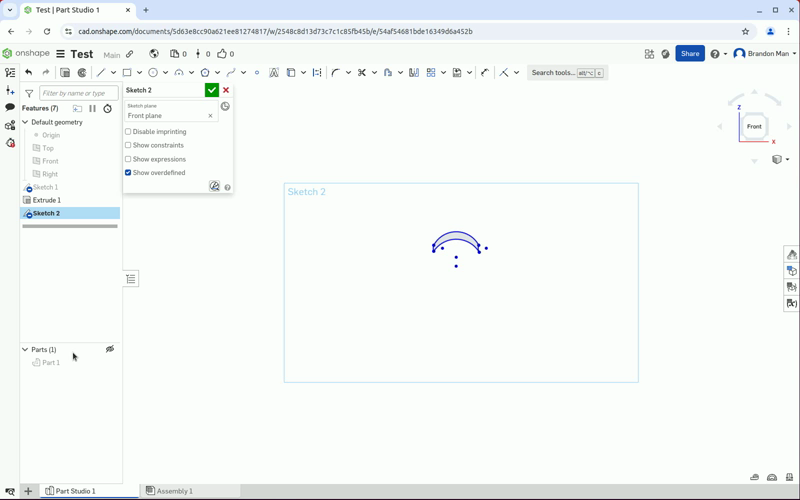
key(shift+y)
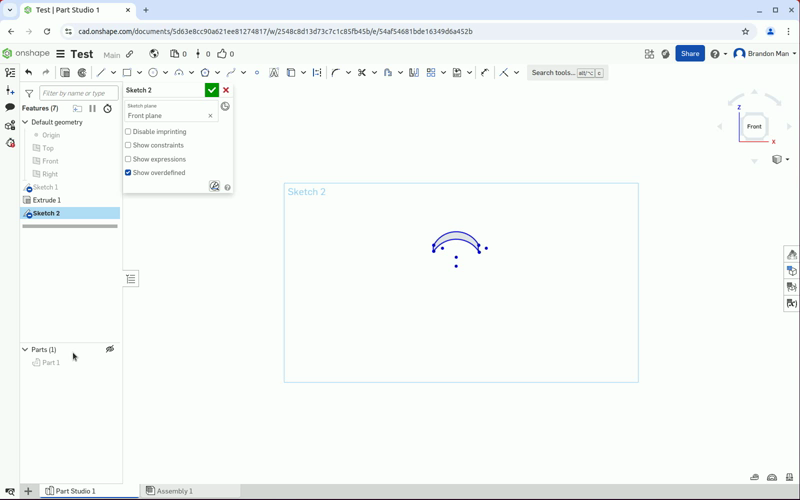
key(shift+e)
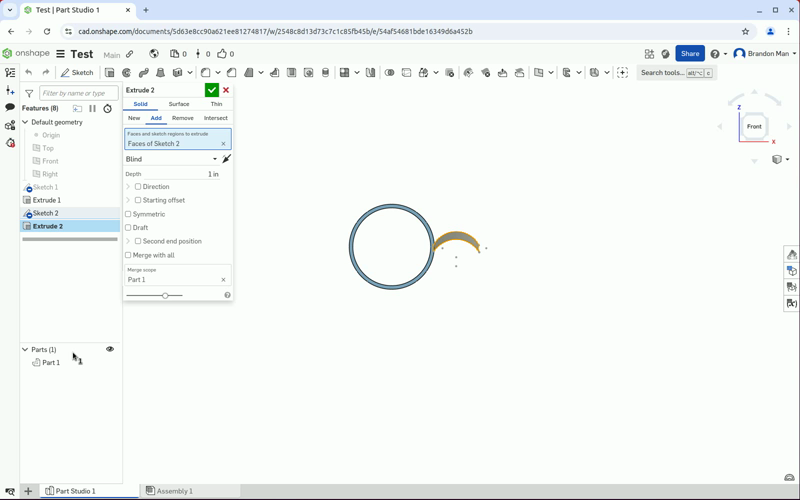
mouse_move(143, 106)
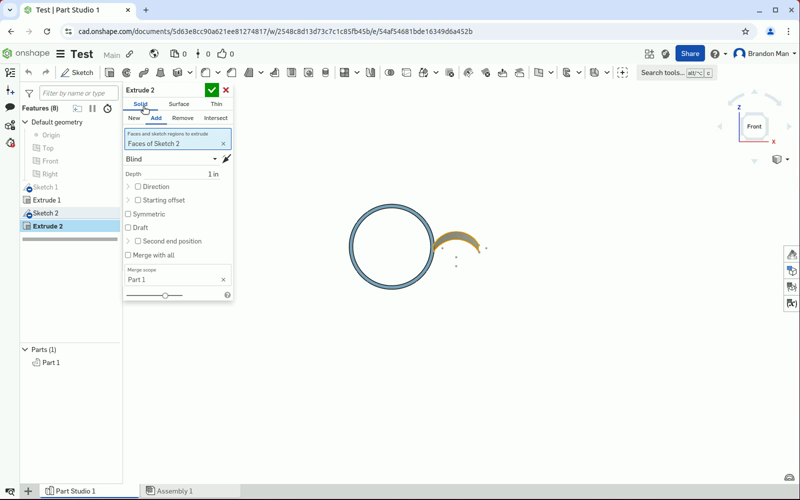
click(143, 106)
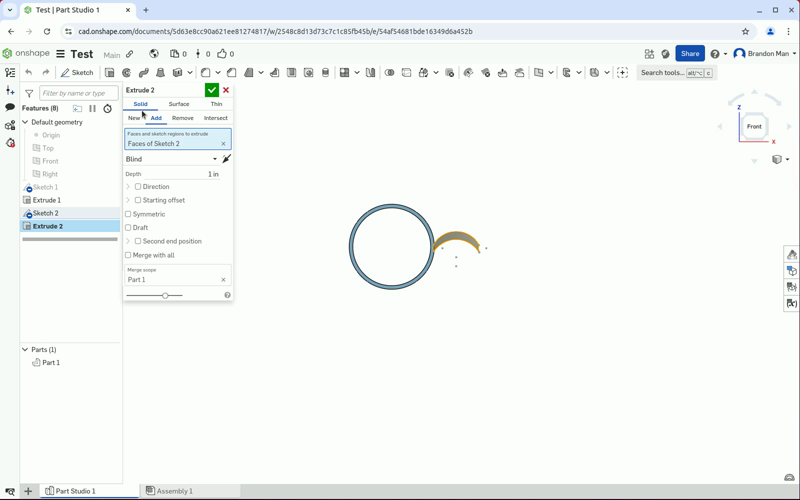
mouse_move(137, 120)
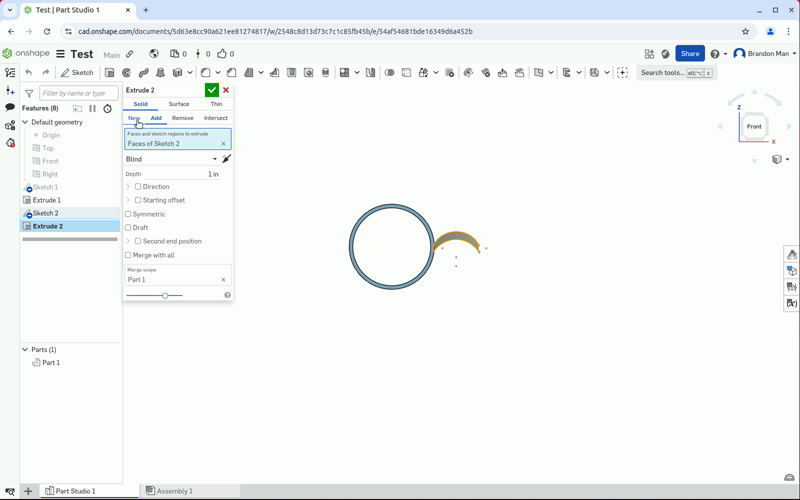
click(137, 120)
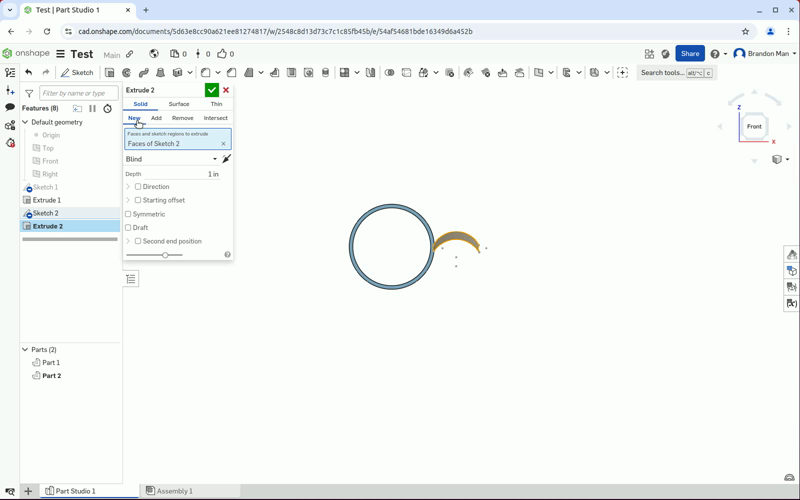
key(tab, 4)
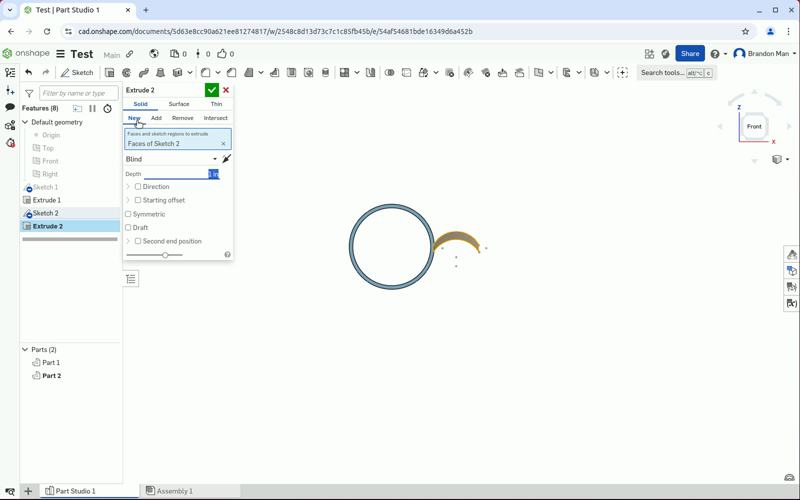
text(7.943)
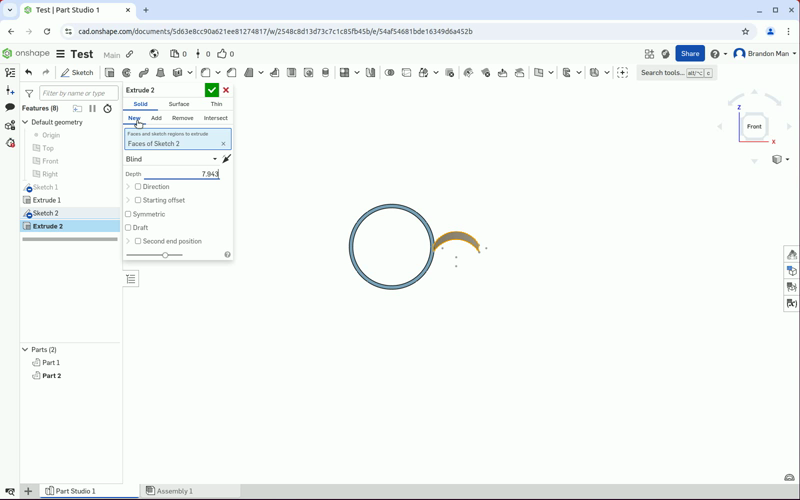
key(enter)
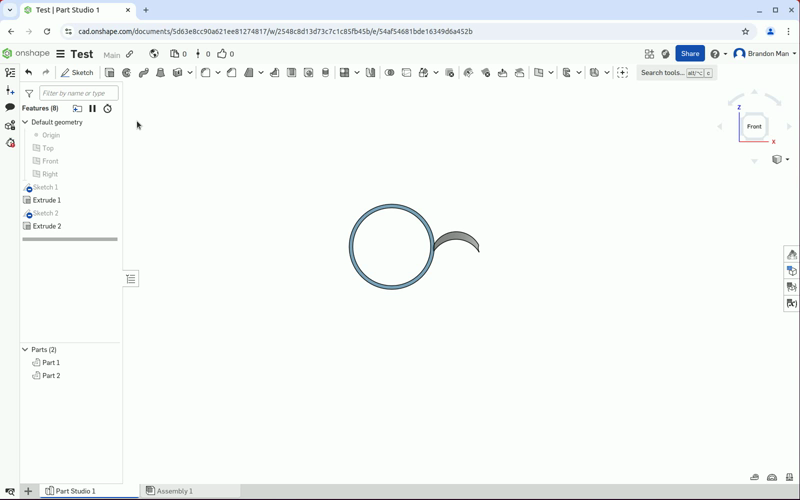
key(shift+h)
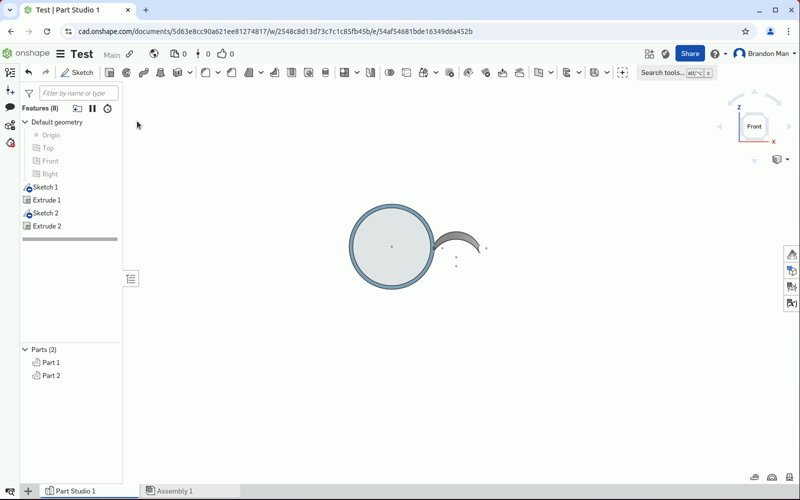
key(shift+h)
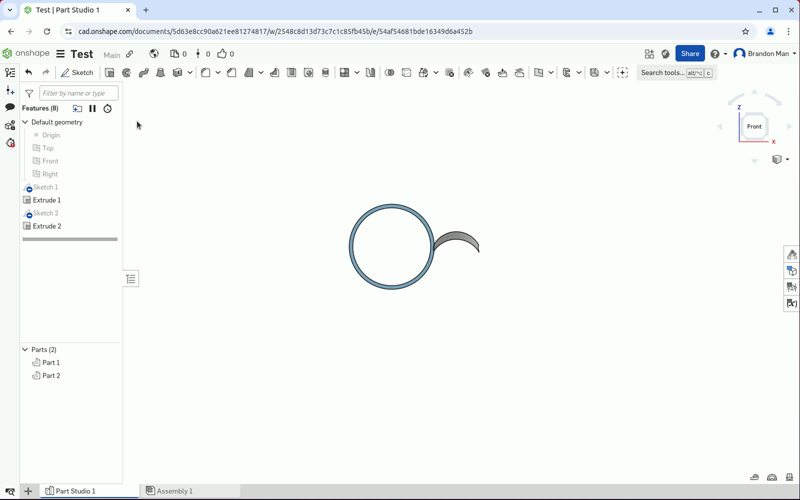
mouse_move(73, 189)
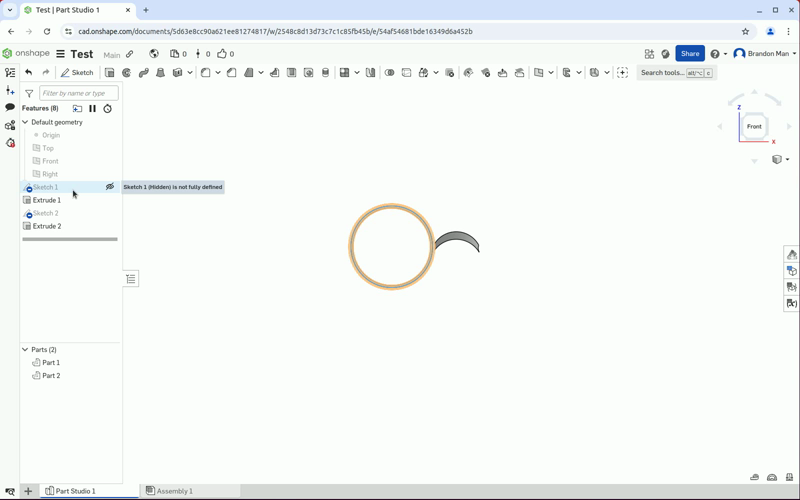
click(73, 189)
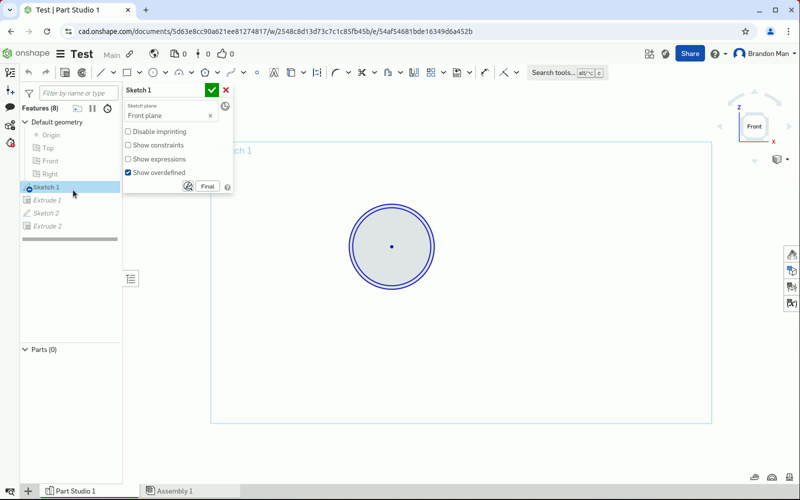
mouse_move(229, 92)
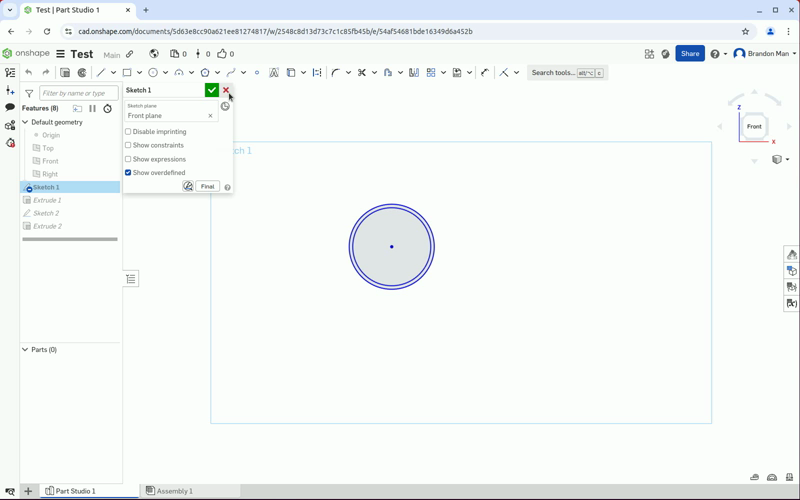
click(229, 92)
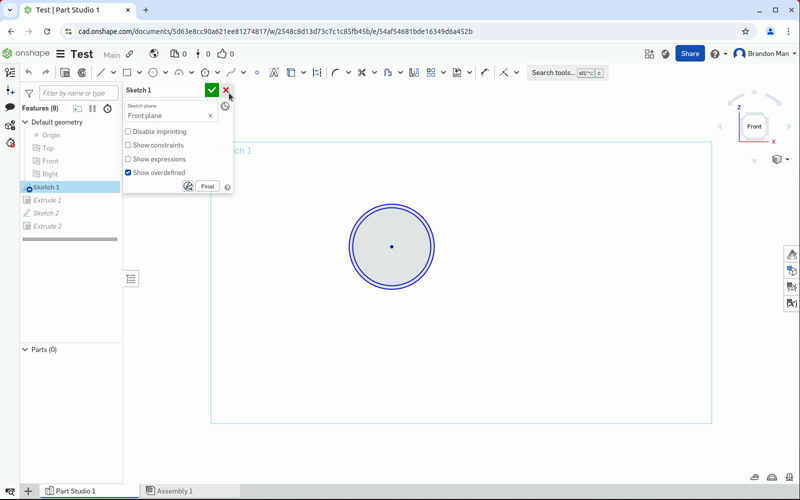
key(shift+s)
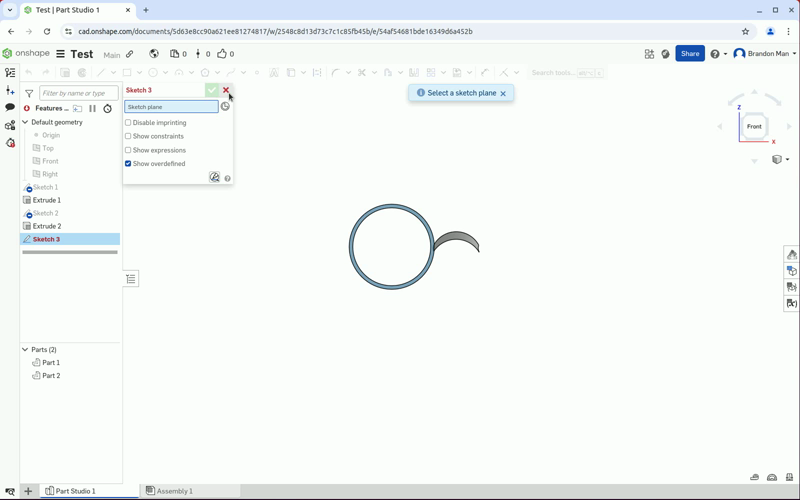
mouse_move(73, 163)
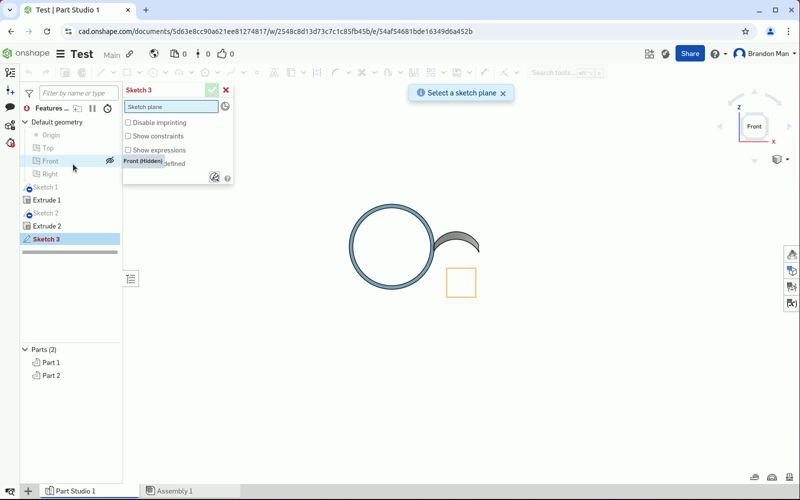
click(73, 163)
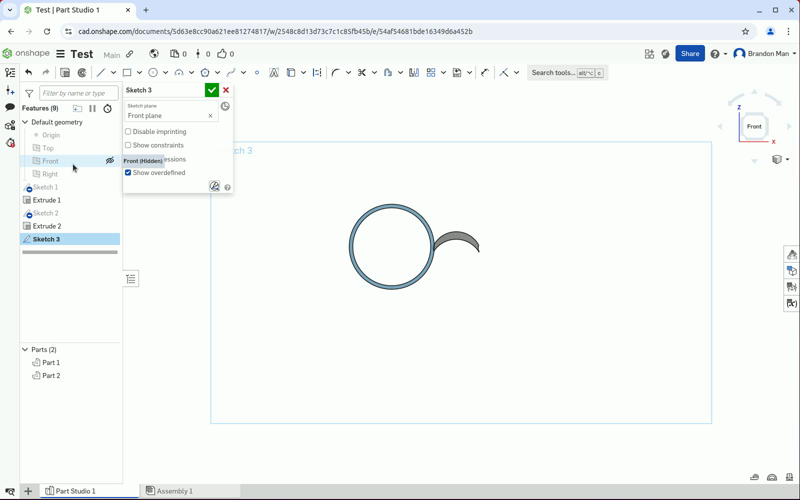
mouse_move(73, 352)
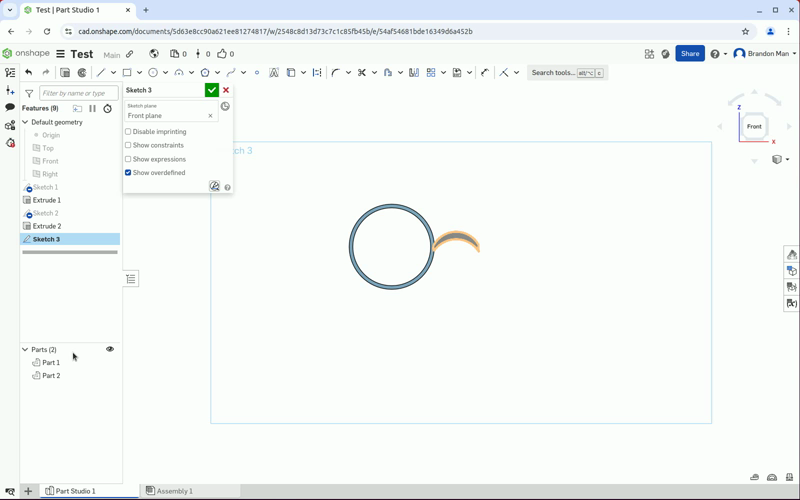
key(y)
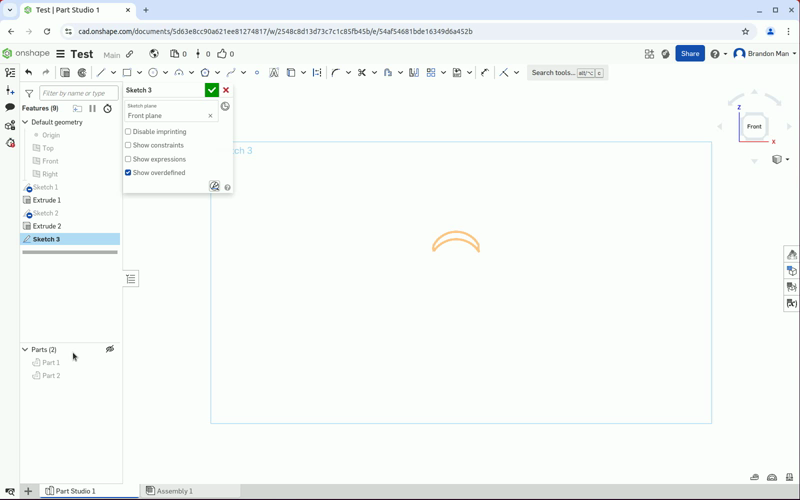
key(c)
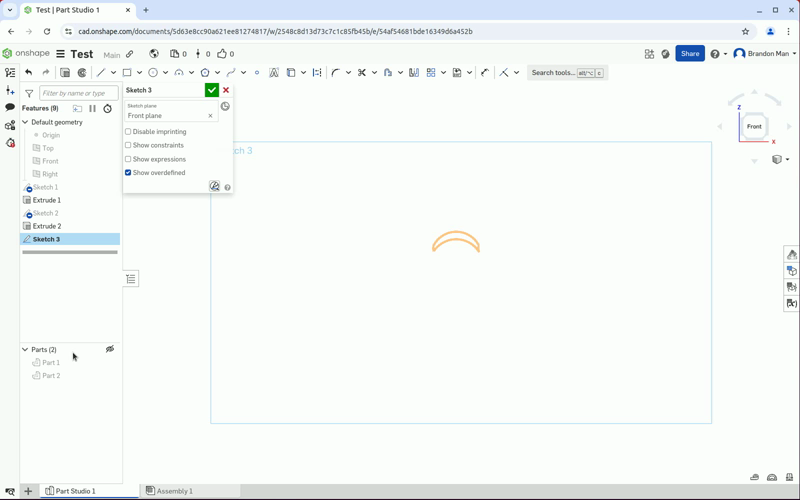
key_down(shift)
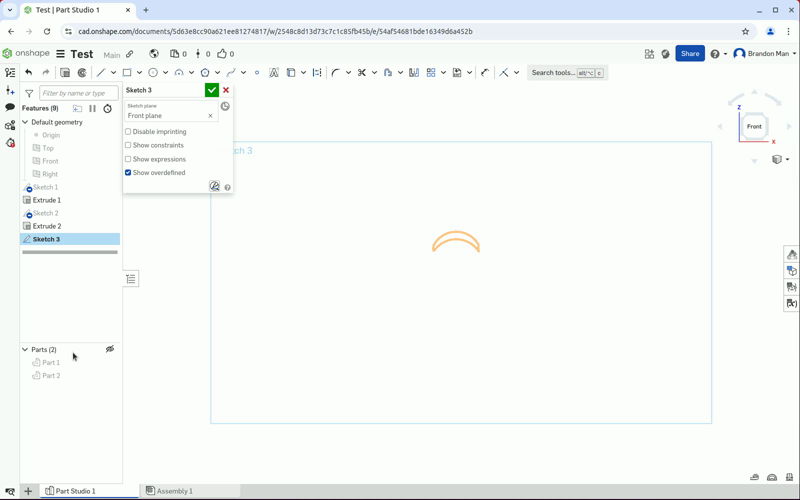
mouse_move(521, 246)
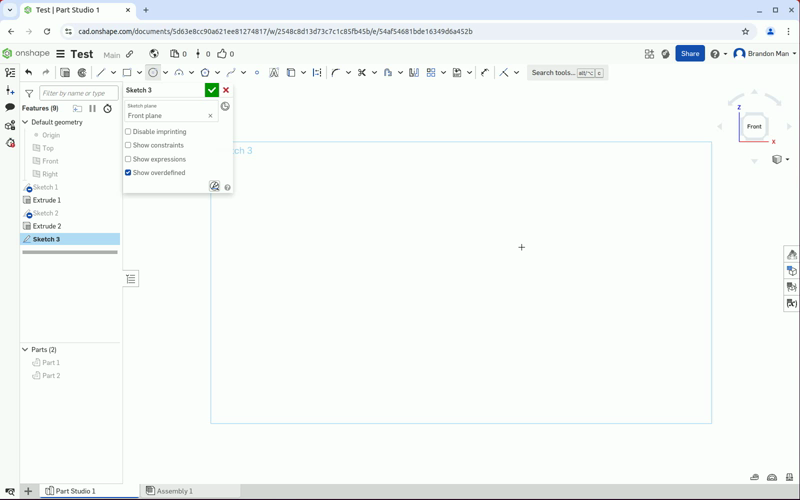
click(521, 246)
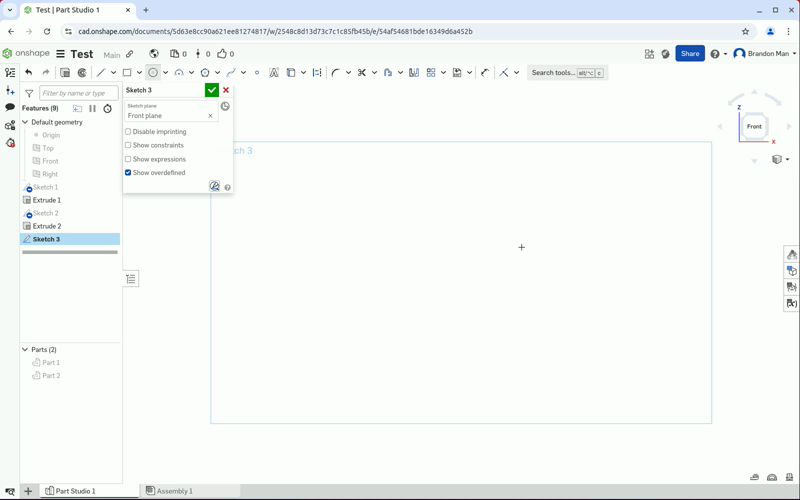
key_up(shift)
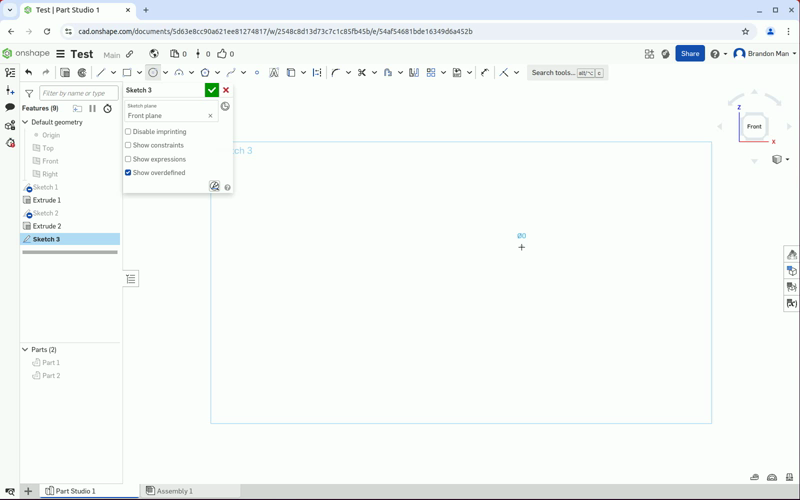
mouse_move(565, 246)
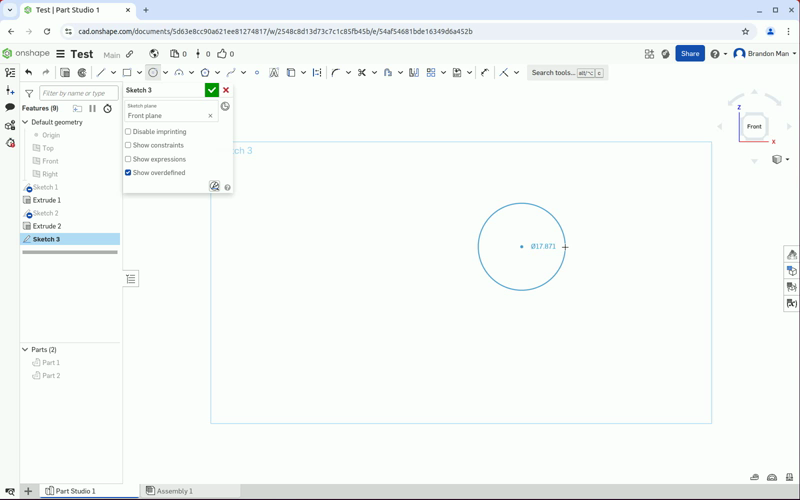
click(565, 246)
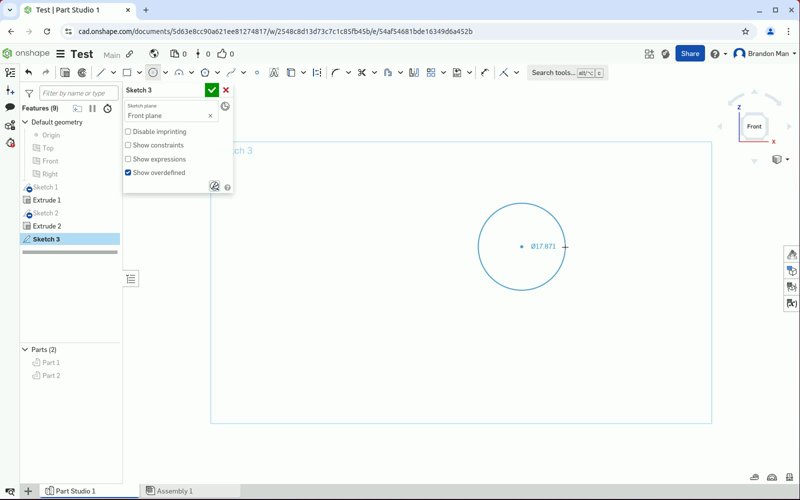
key(esc)
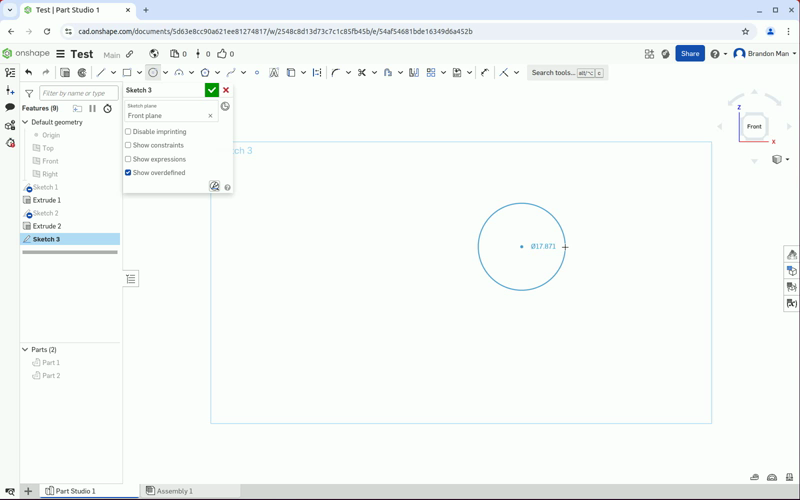
key(c)
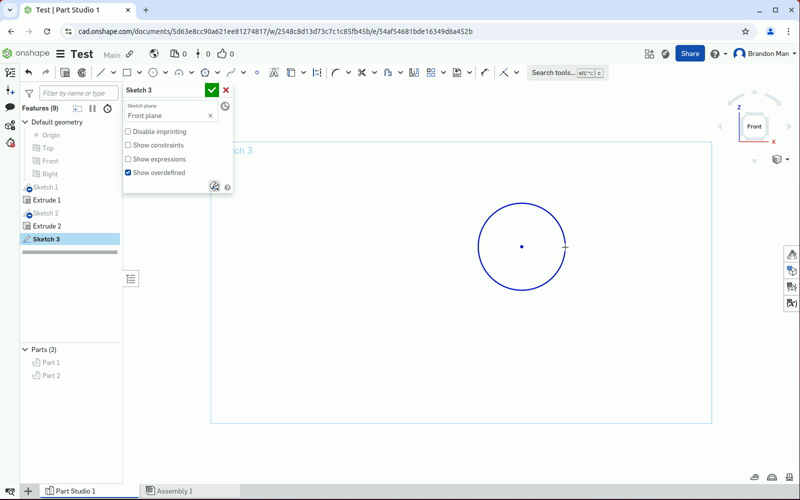
key_down(shift)
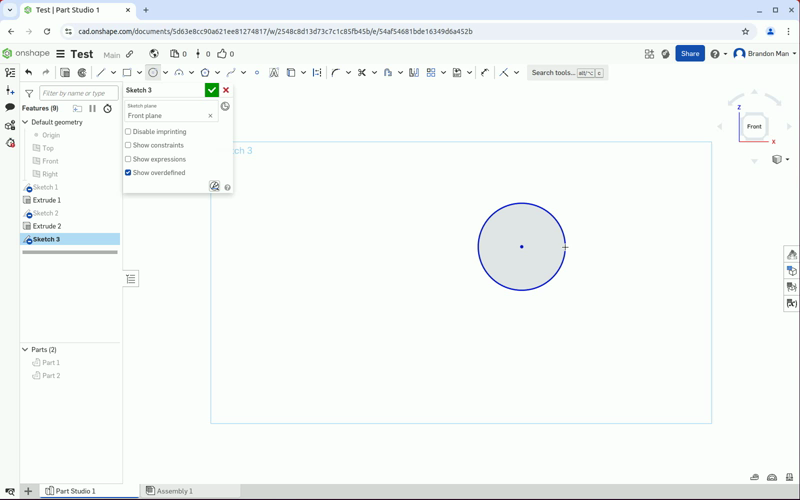
mouse_move(521, 246)
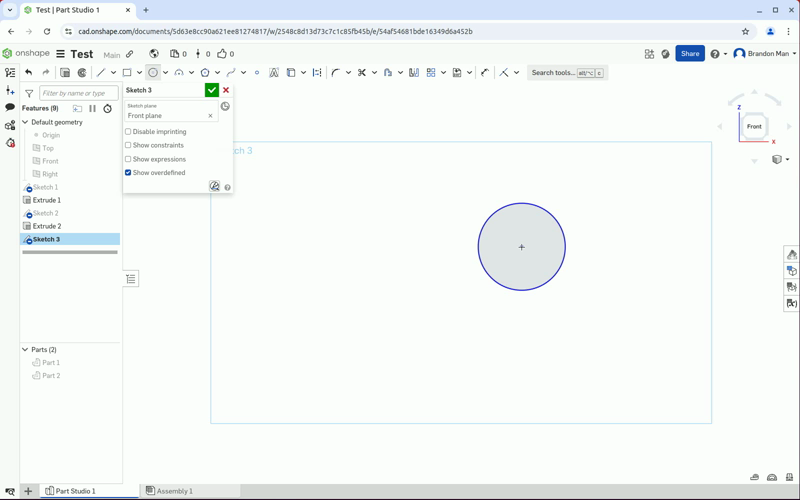
click(521, 246)
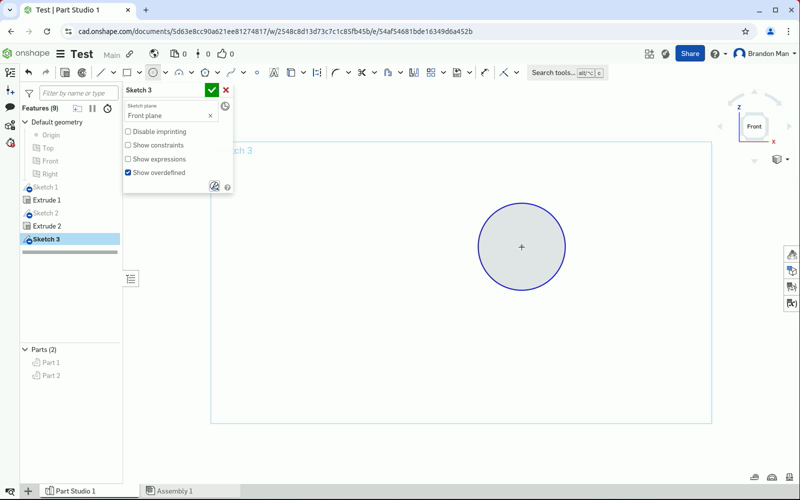
key_up(shift)
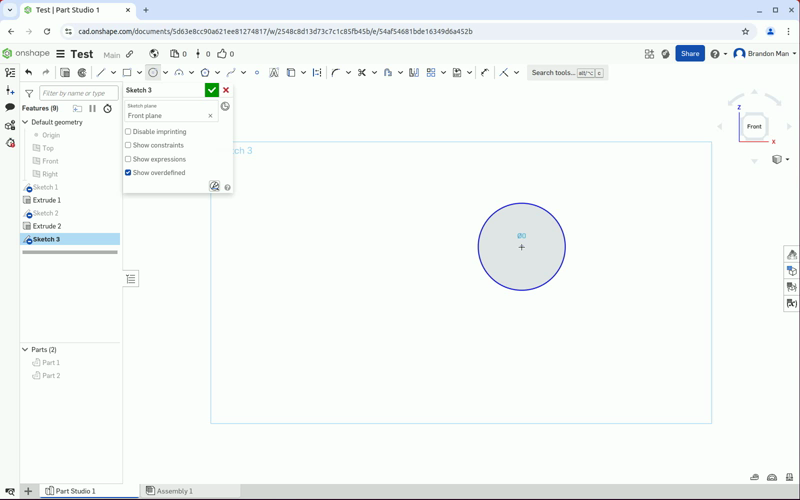
mouse_move(560, 246)
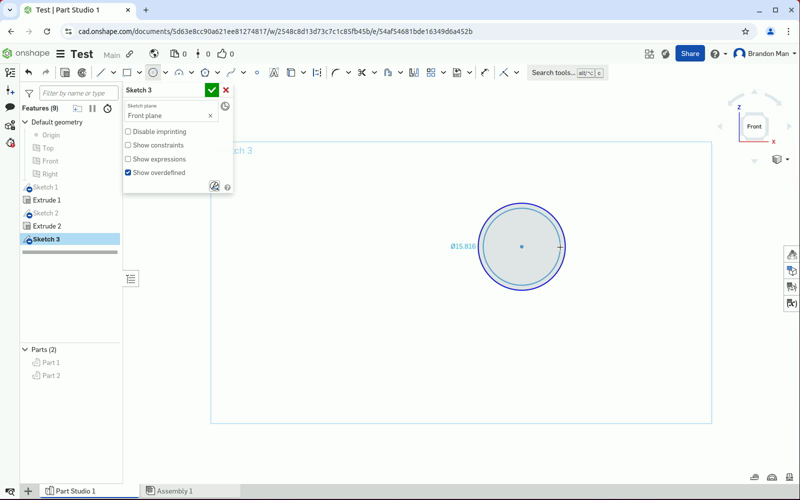
click(560, 246)
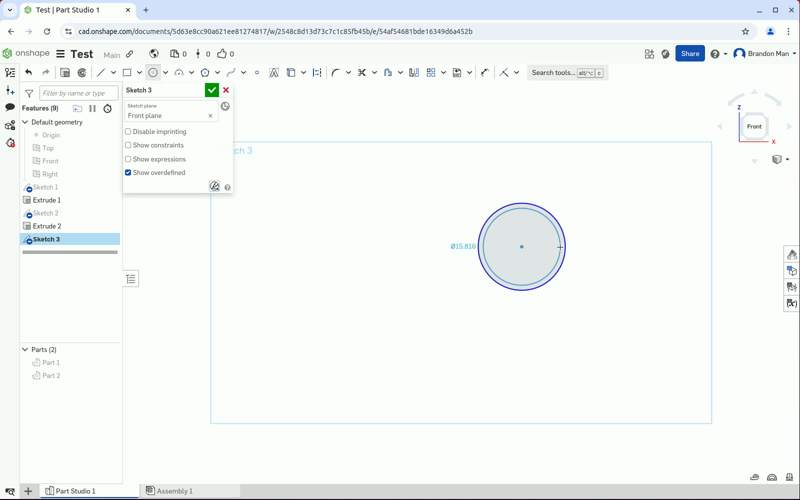
key(esc)
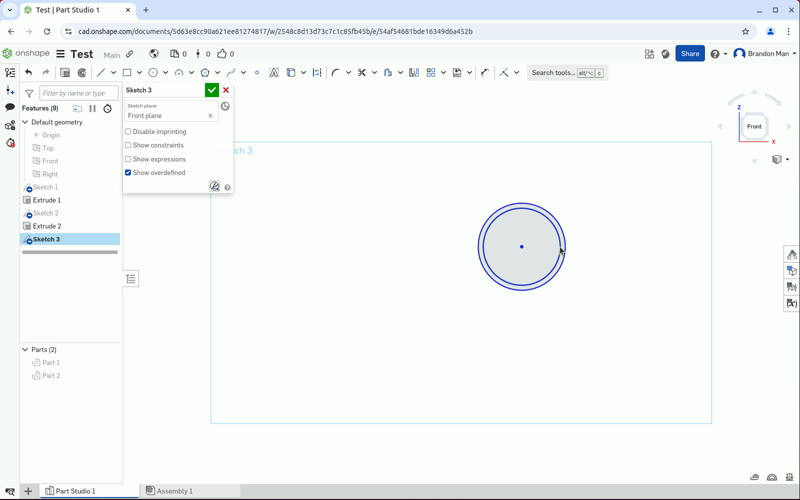
mouse_move(511, 285)
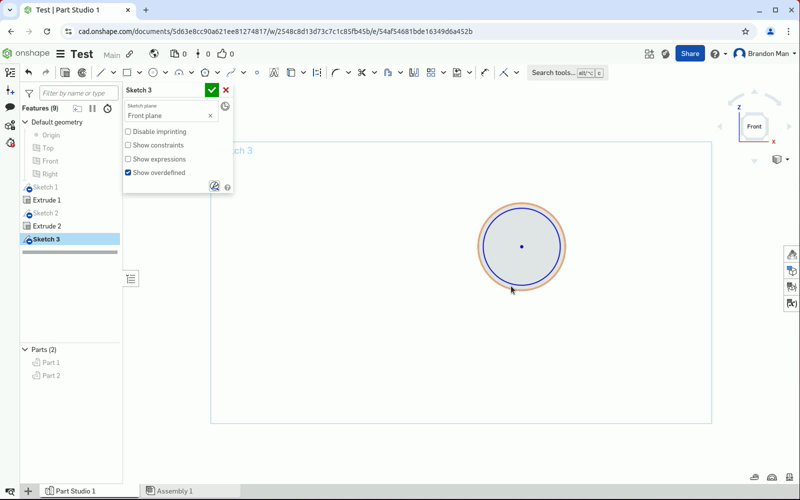
scroll(6)
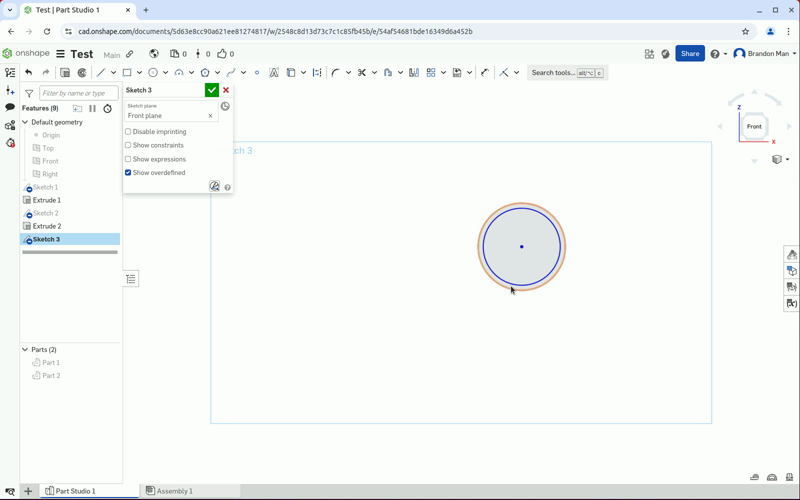
scroll(6)
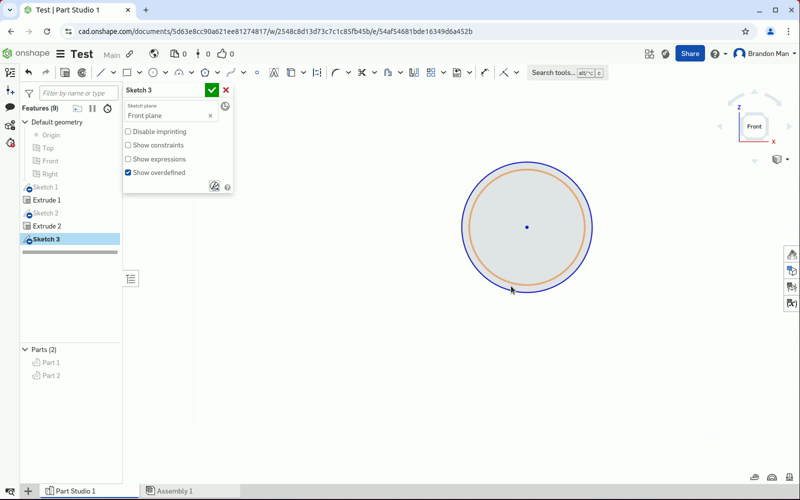
scroll(6)
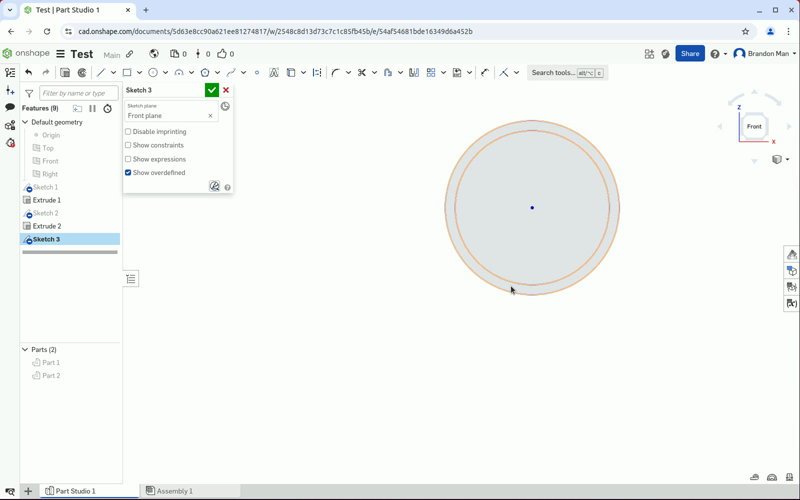
scroll(6)
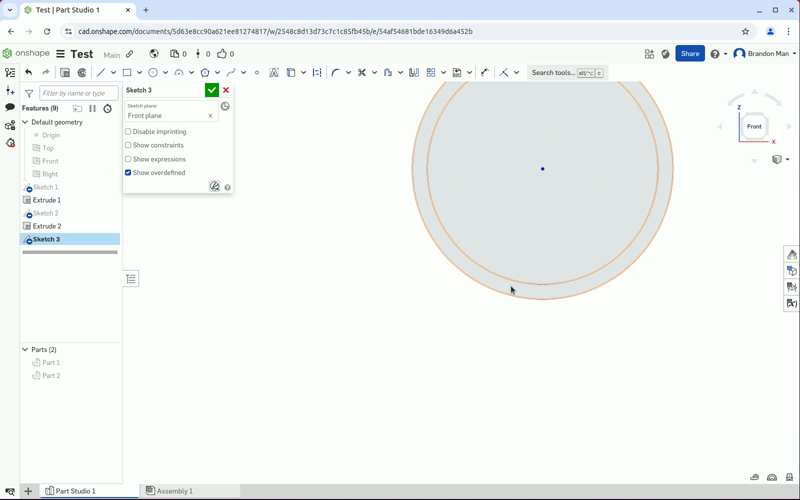
scroll(6)
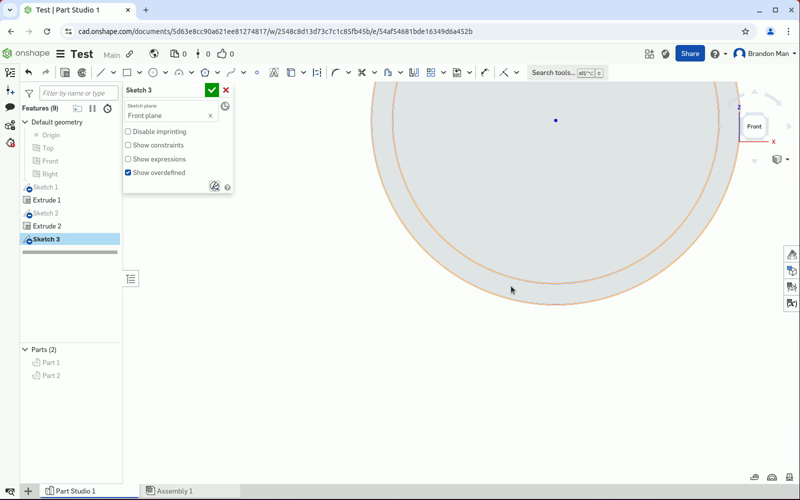
scroll(6)
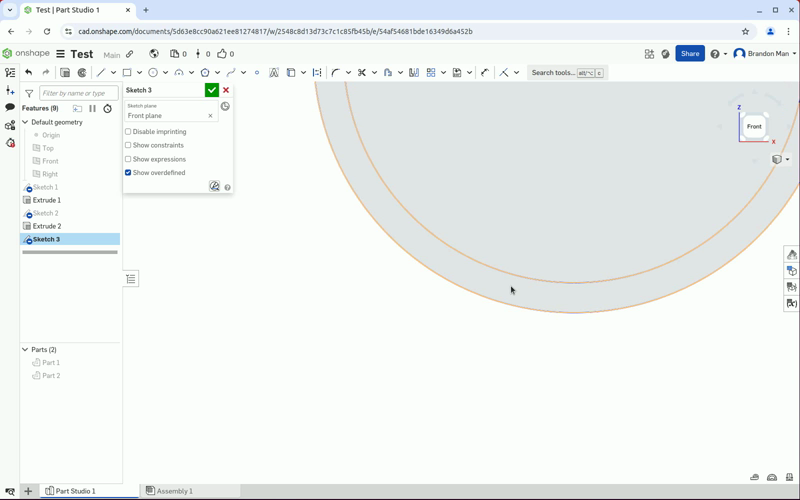
scroll(6)
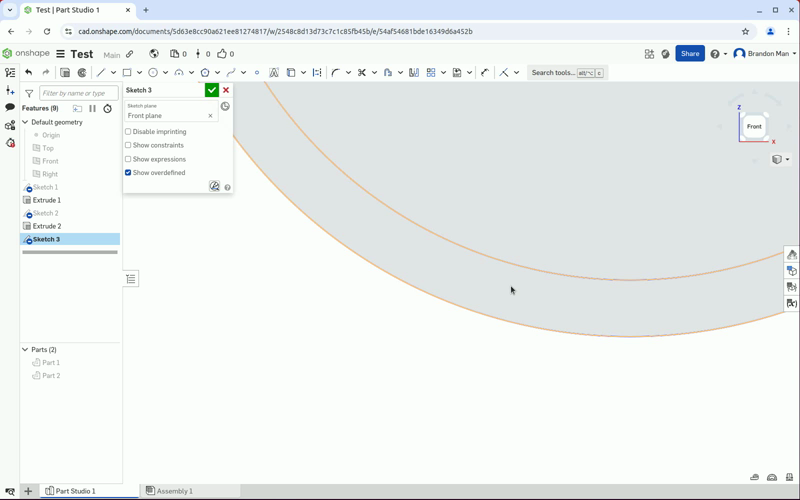
click(511, 285)
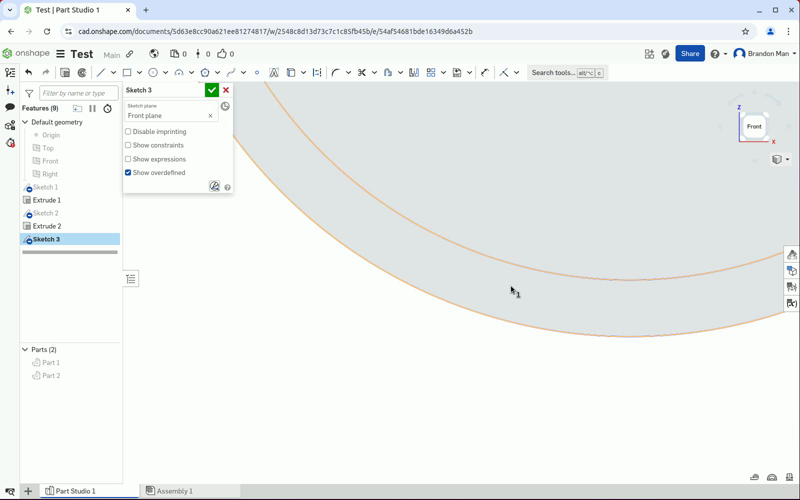
scroll(-6)
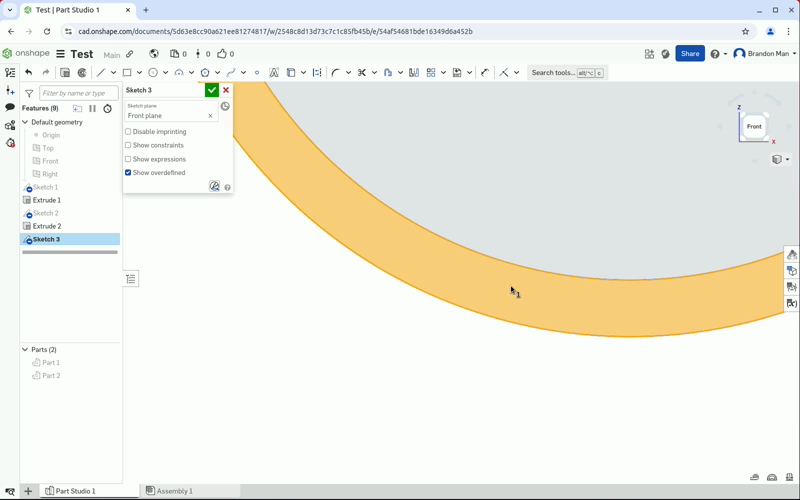
scroll(-6)
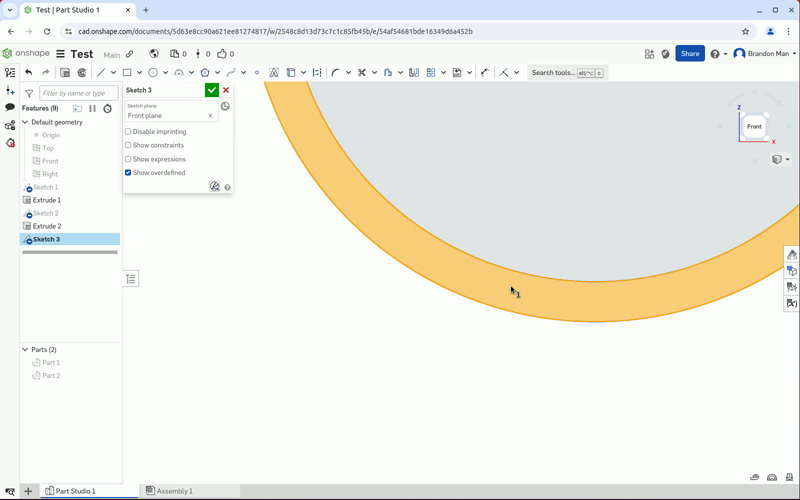
scroll(-6)
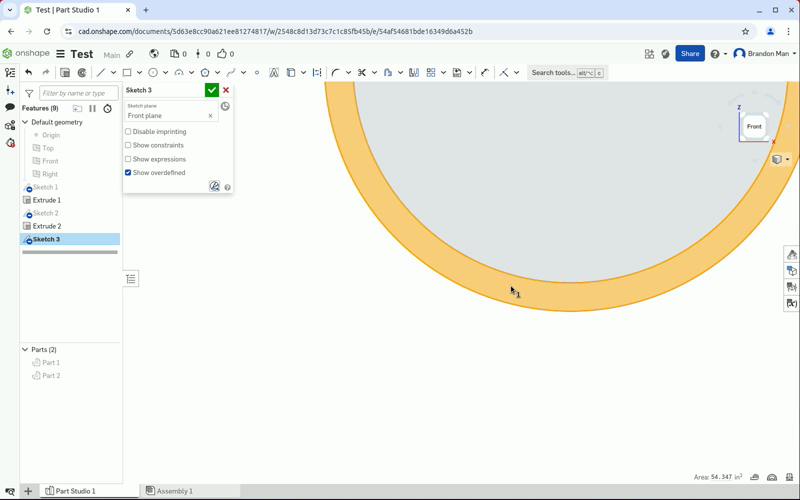
scroll(-6)
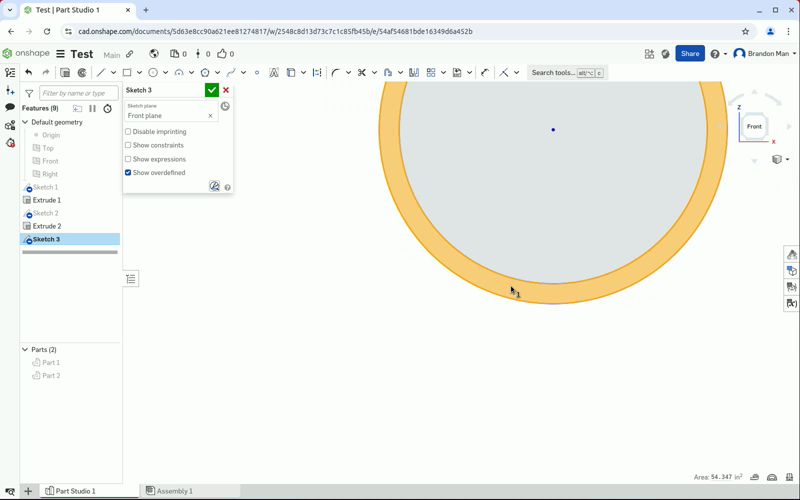
scroll(-6)
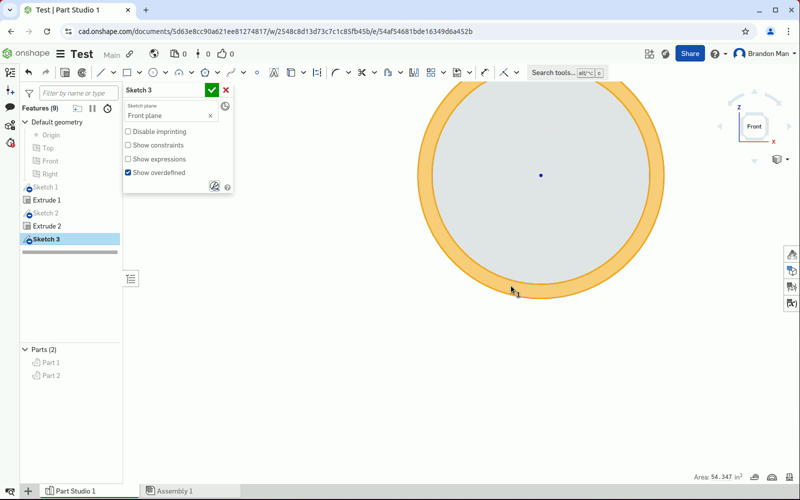
scroll(-6)
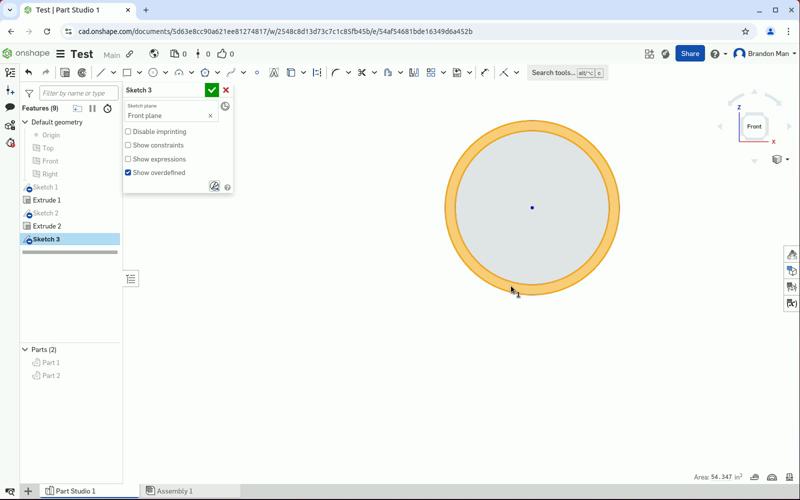
scroll(-6)
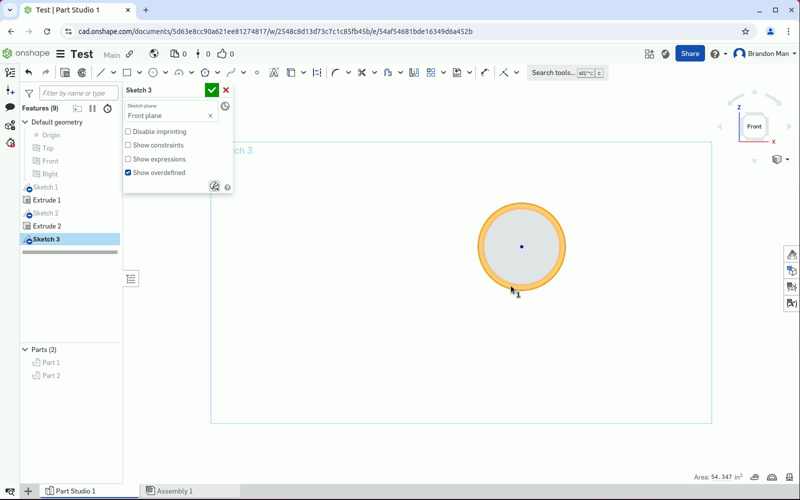
mouse_move(73, 352)
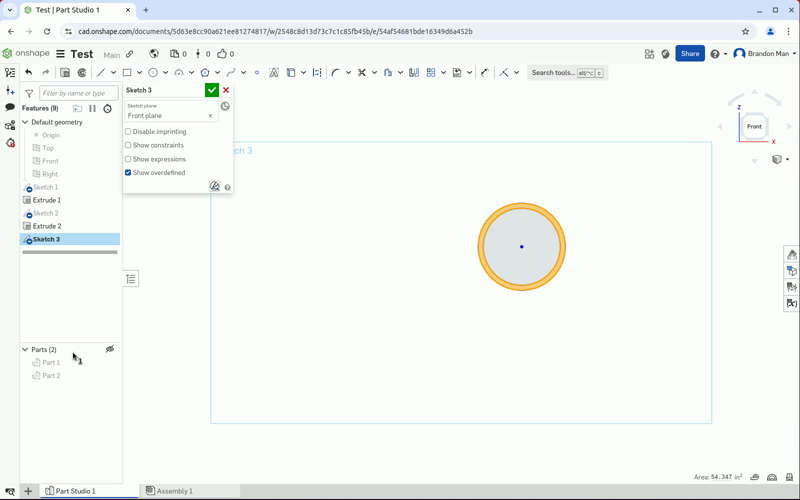
key(shift+y)
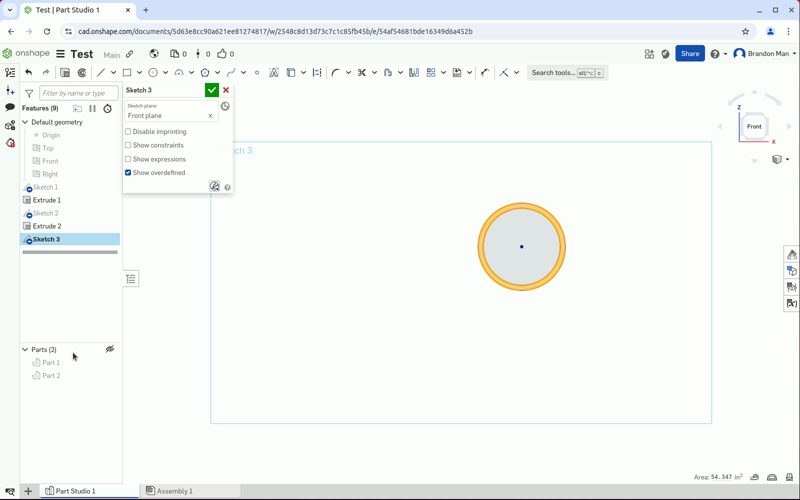
key(shift+e)
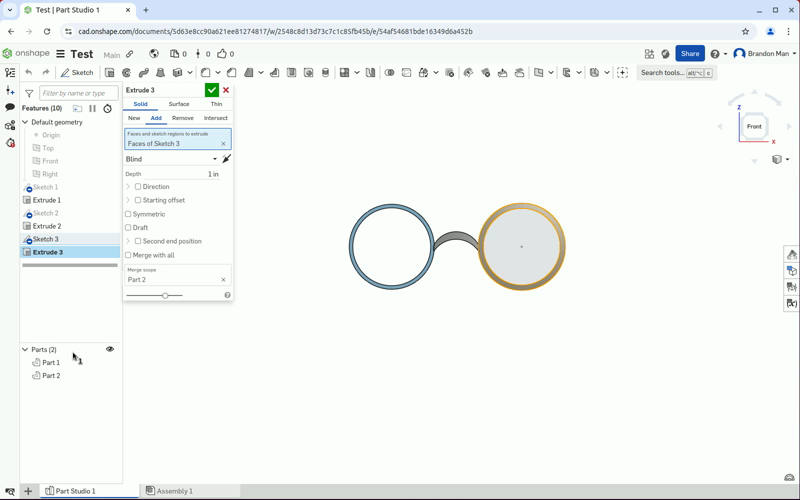
mouse_move(143, 106)
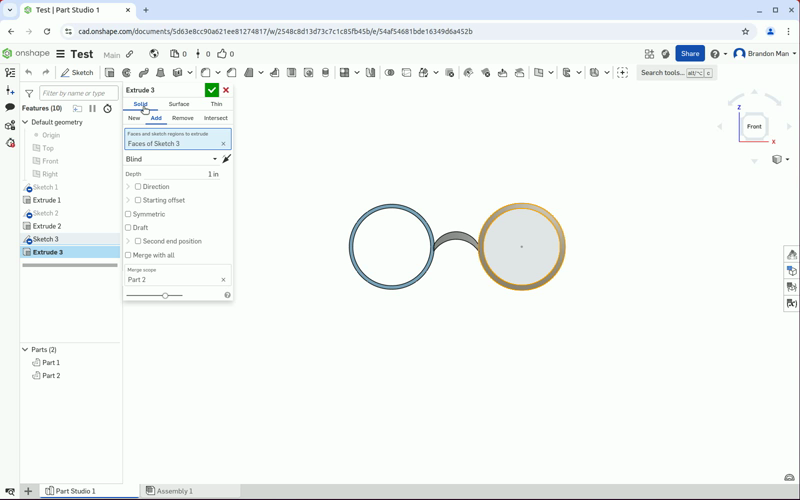
click(143, 106)
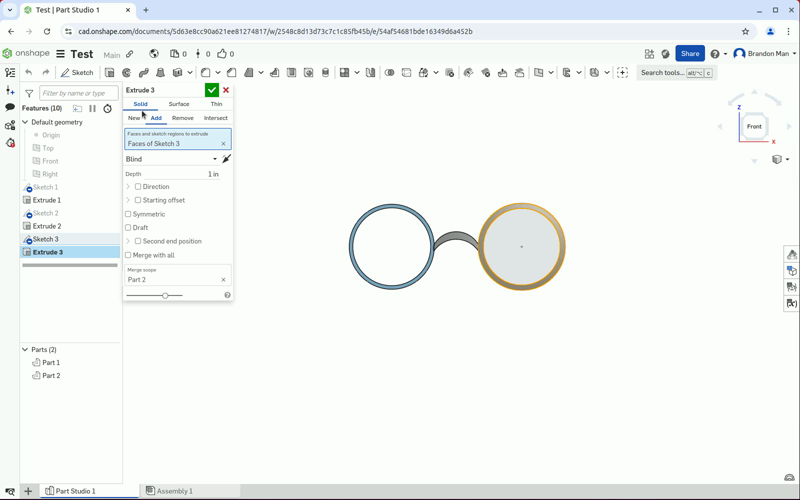
mouse_move(137, 120)
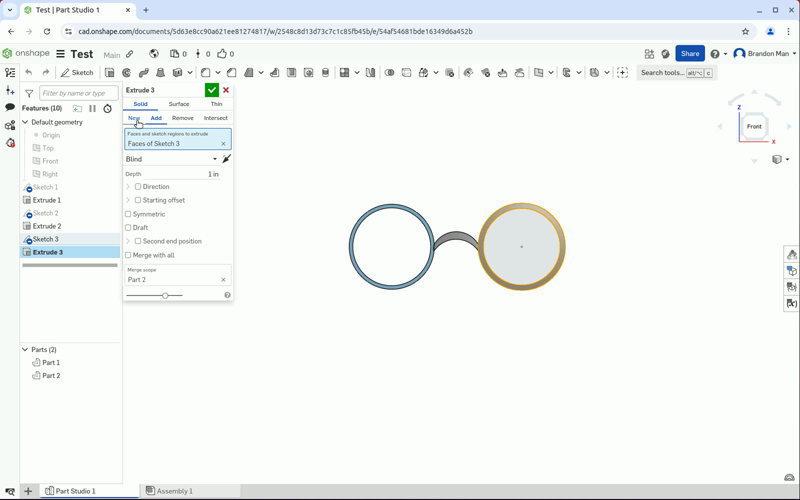
click(137, 120)
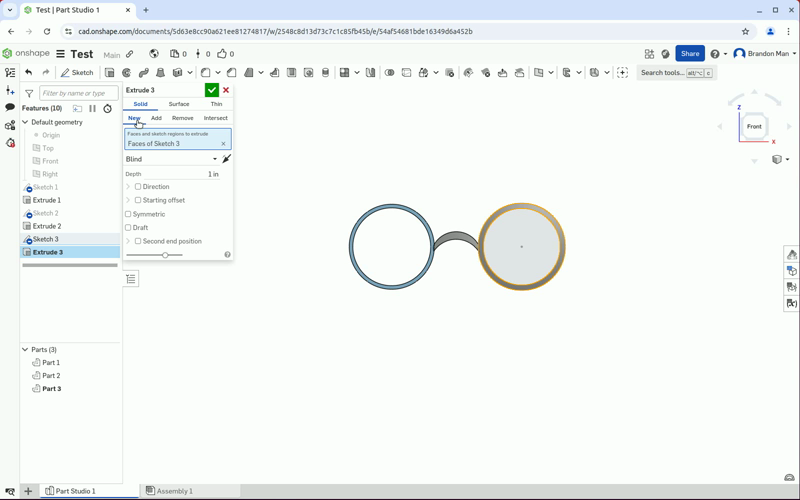
key(tab, 4)
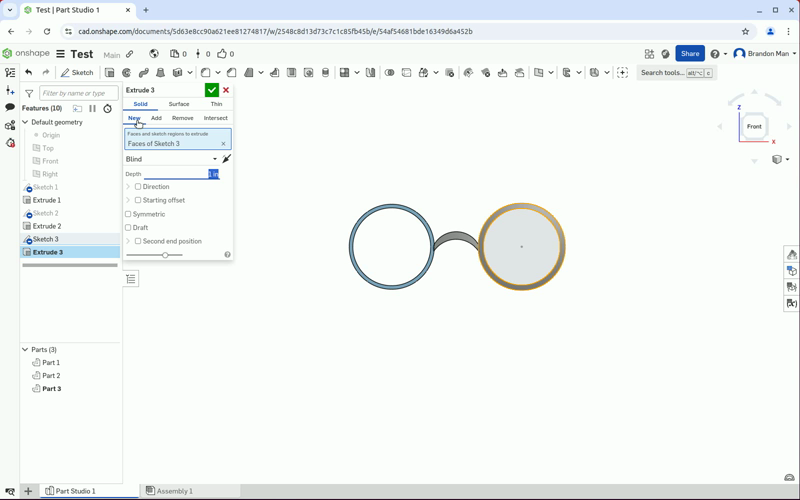
text(7.943)
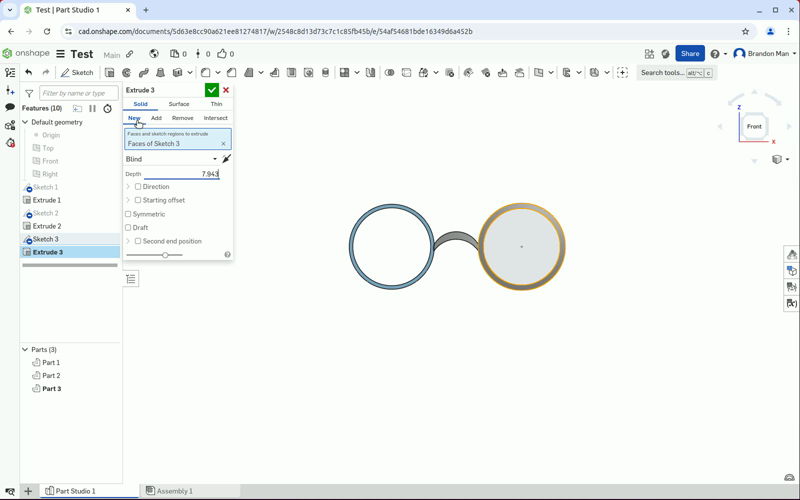
key(enter)
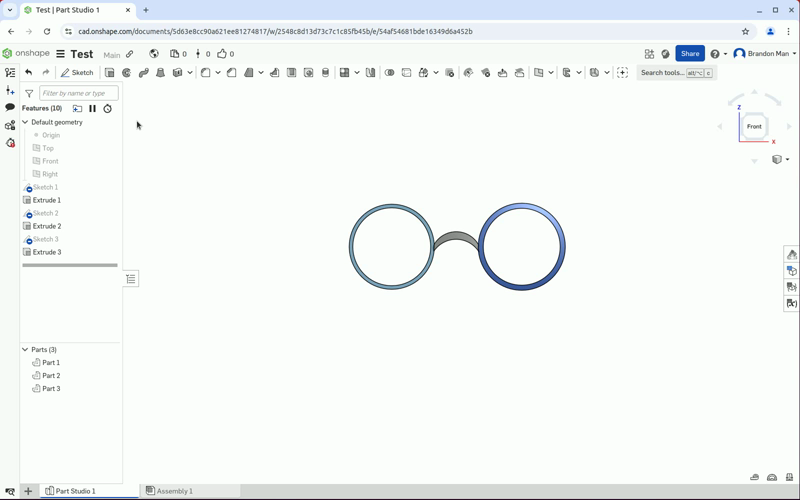
key(shift+h)
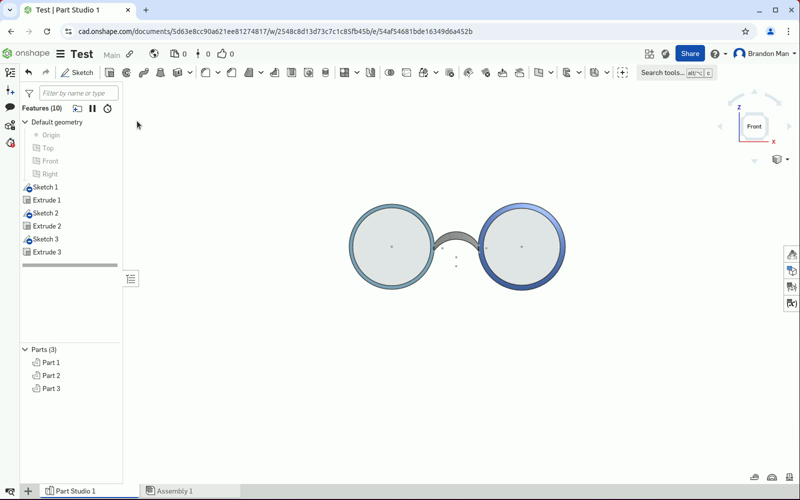
key(shift+h)
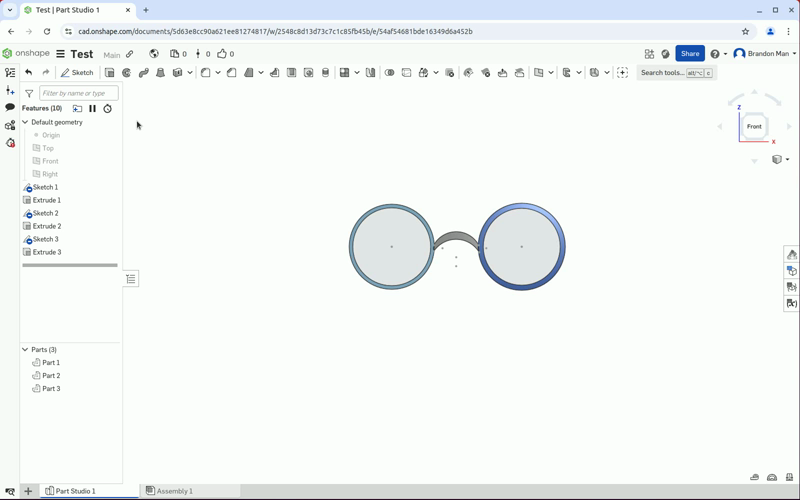
key(shift+7)
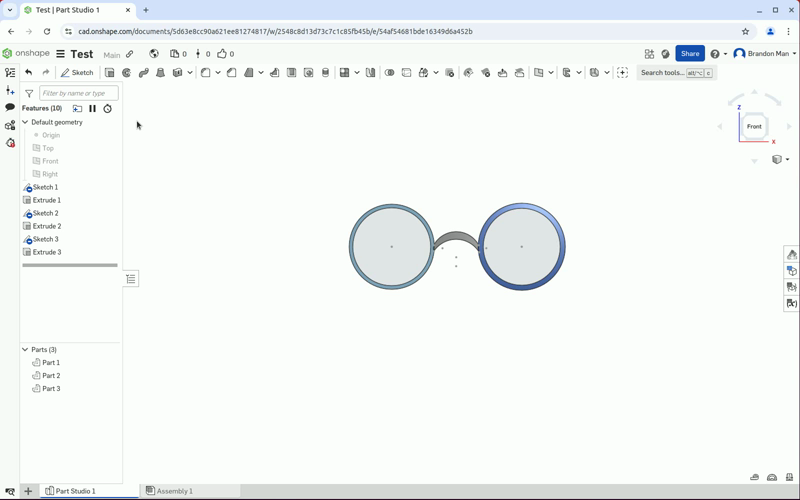
key(left, 2)
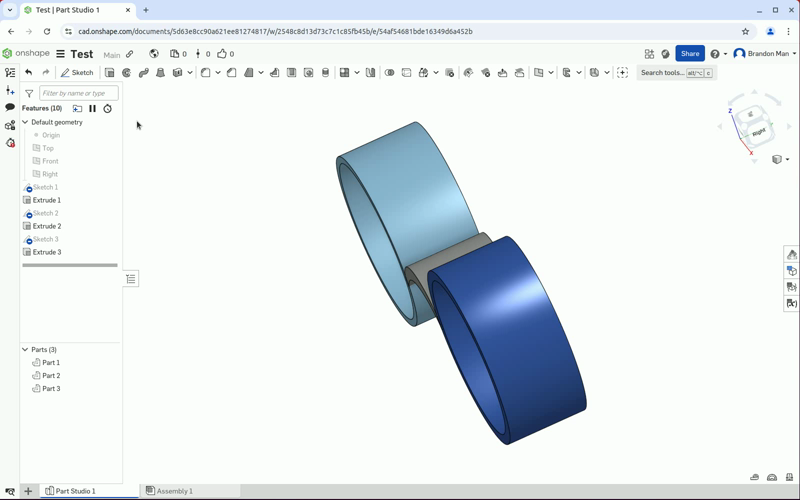
key(down, 2)
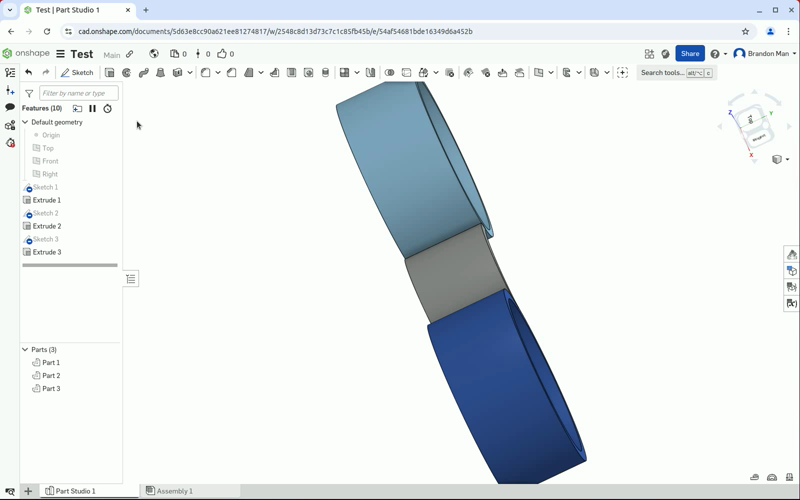
key(up, 2)
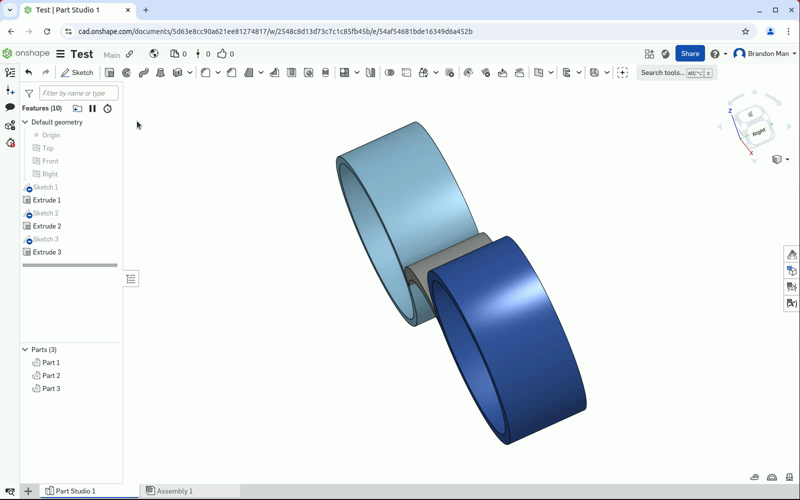
key(right, 2)
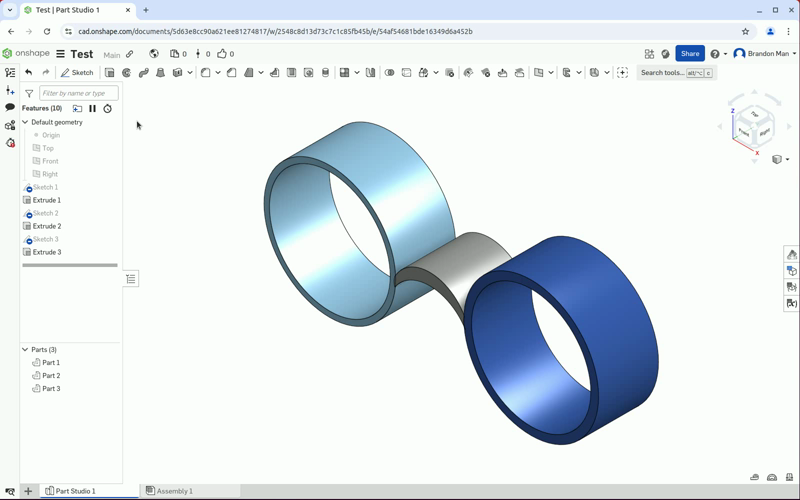
mouse_move(73, 189)
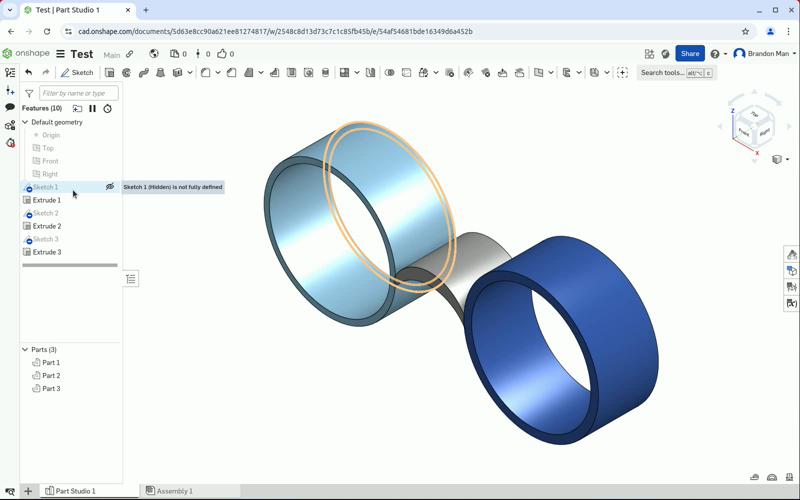
click(73, 189)